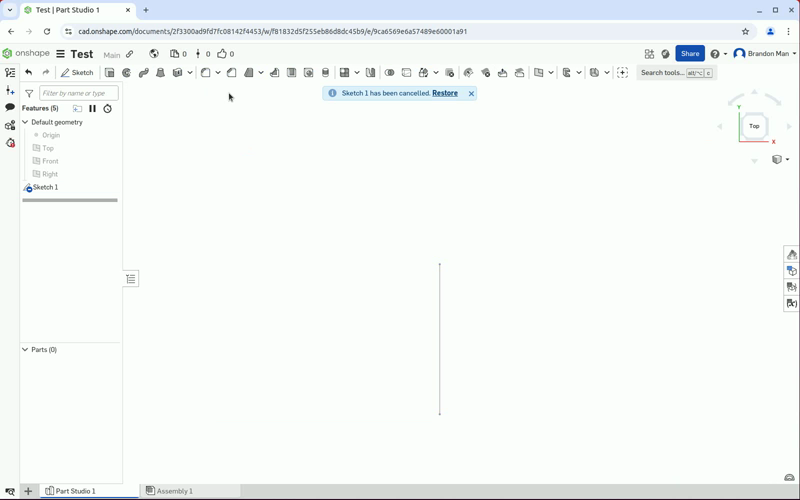
key(shift+h)
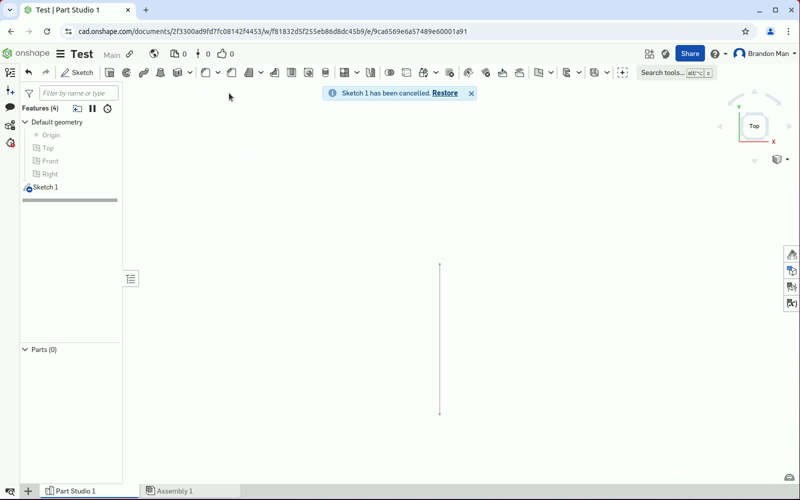
key(shift+s)
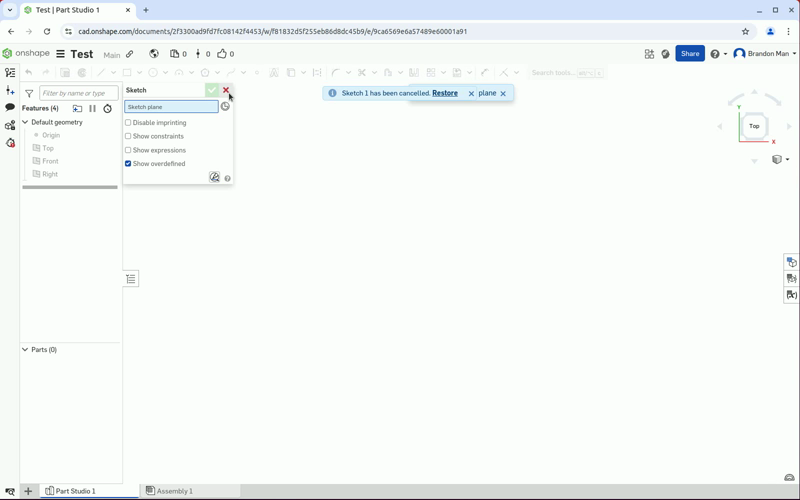
mouse_move(73, 150)
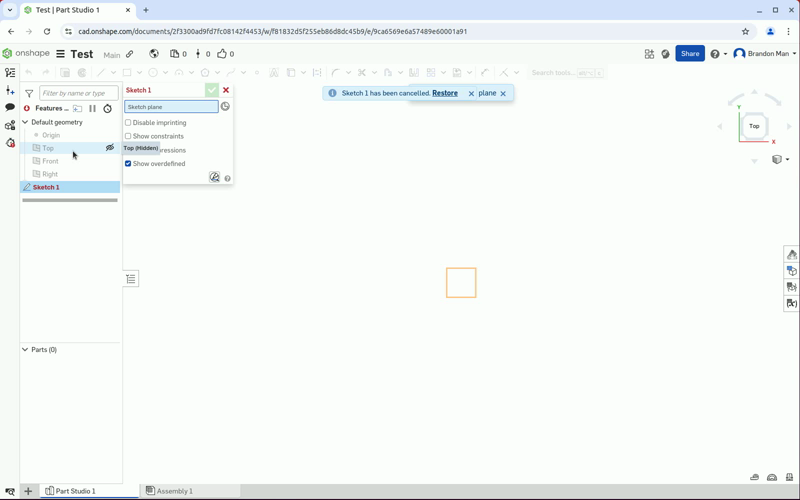
click(73, 150)
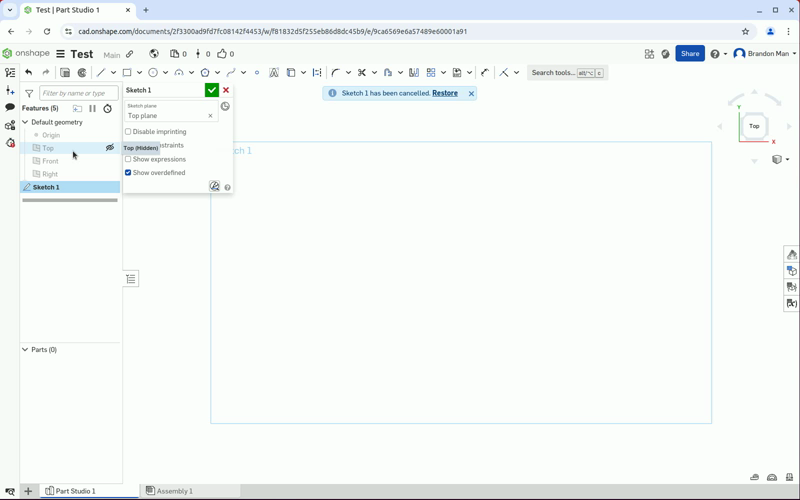
mouse_move(73, 352)
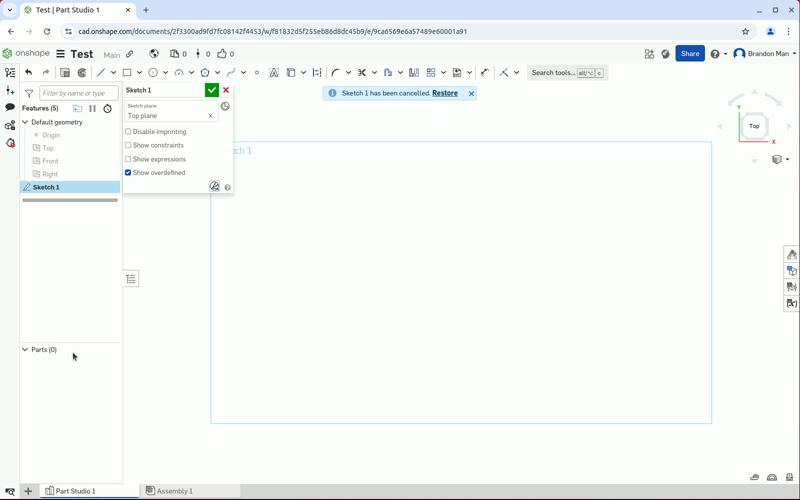
key(y)
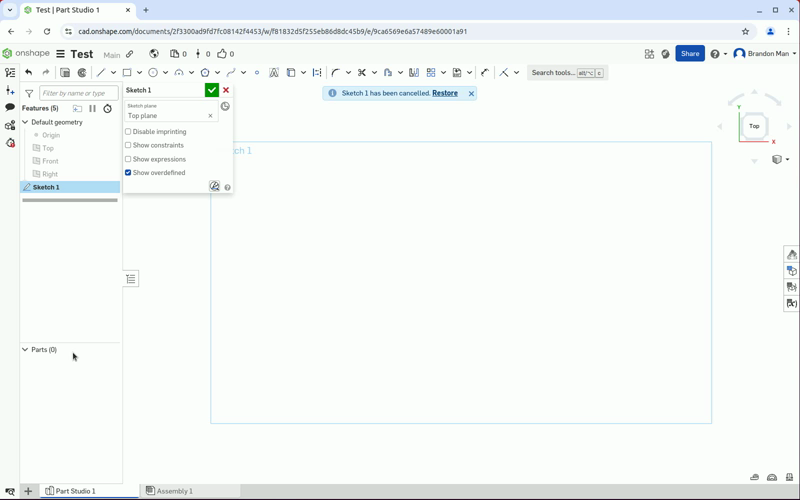
key(l)
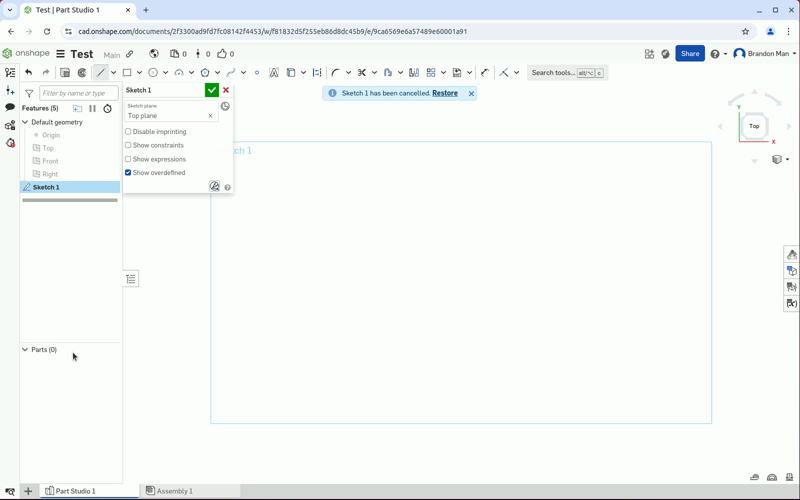
key_down(shift)
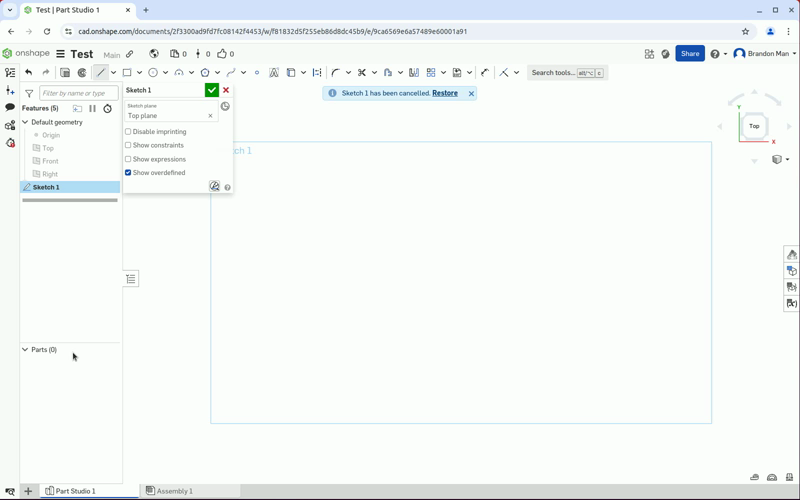
mouse_move(424, 288)
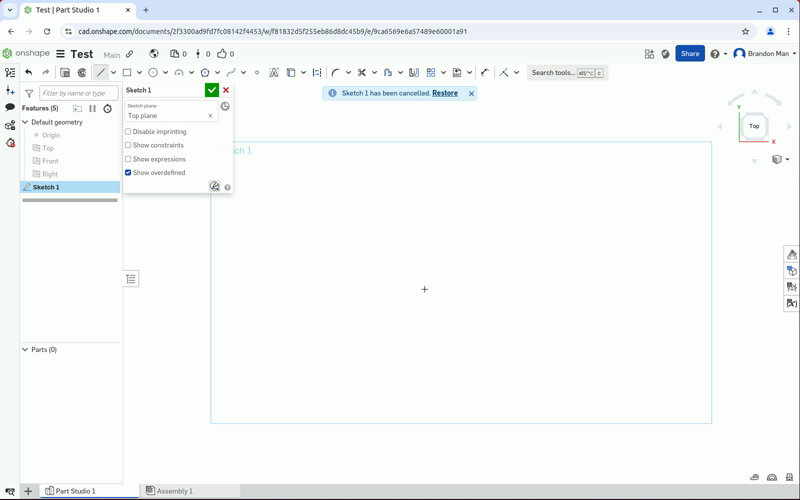
click(424, 288)
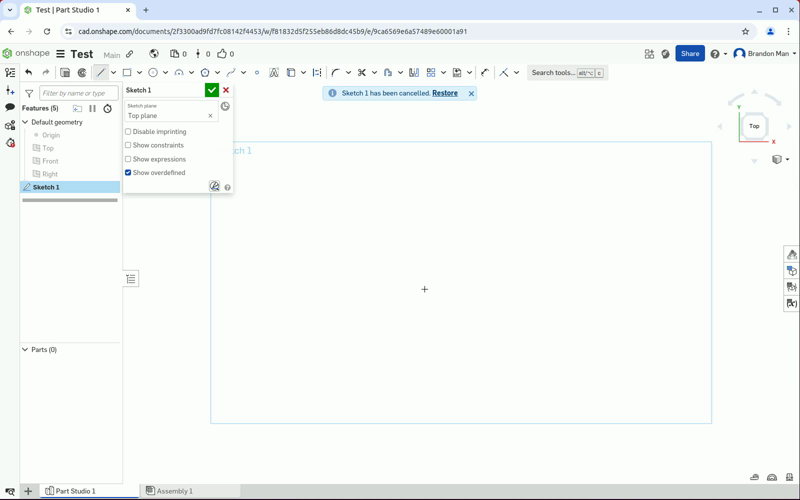
key_up(shift)
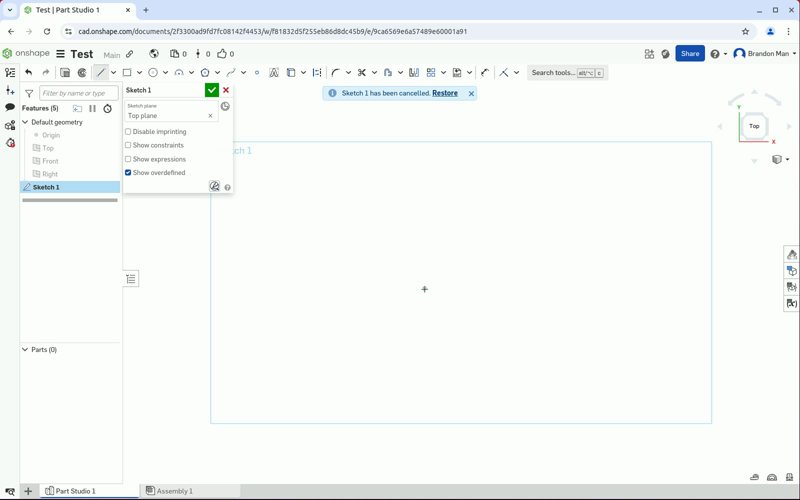
key_down(shift)
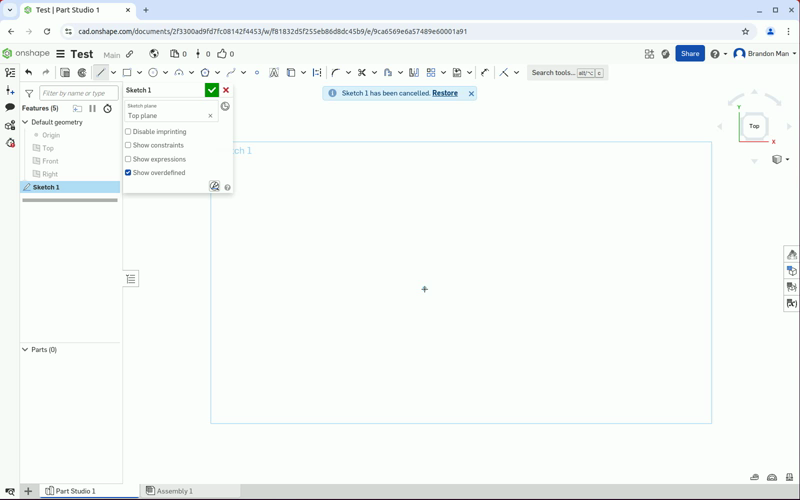
mouse_move(454, 288)
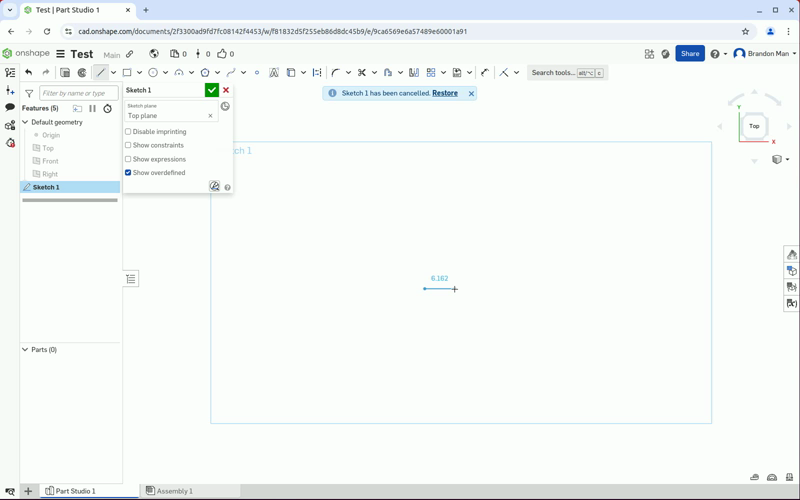
mouse_move(429, 288)
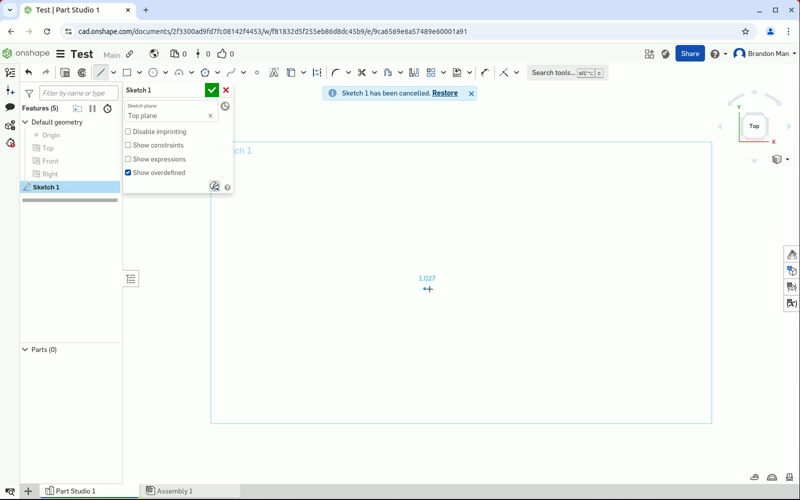
scroll(6)
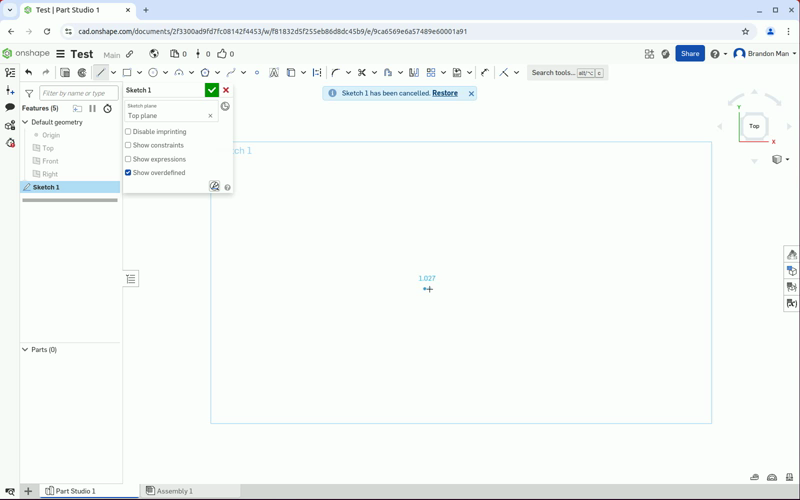
scroll(6)
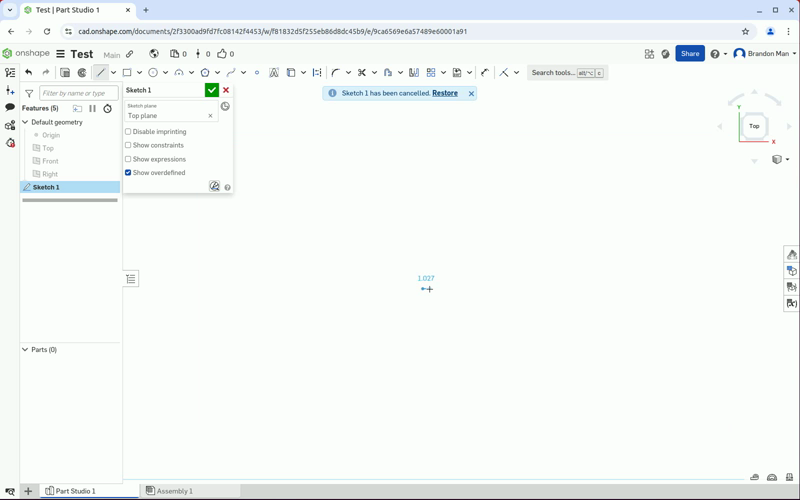
scroll(6)
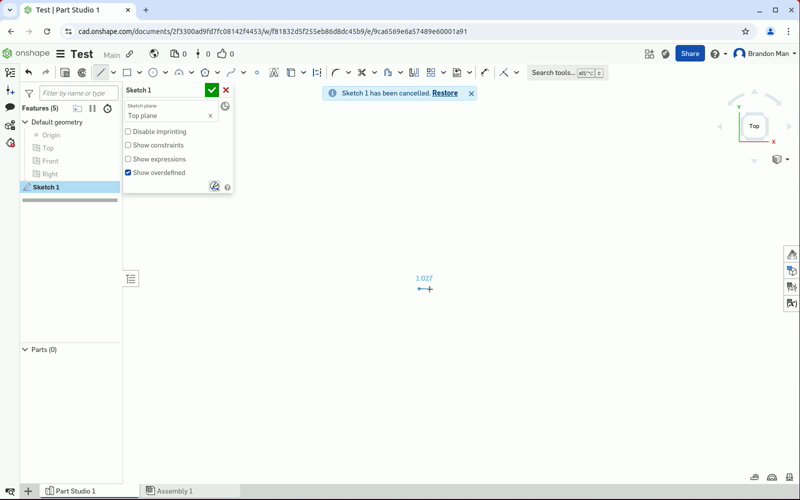
scroll(6)
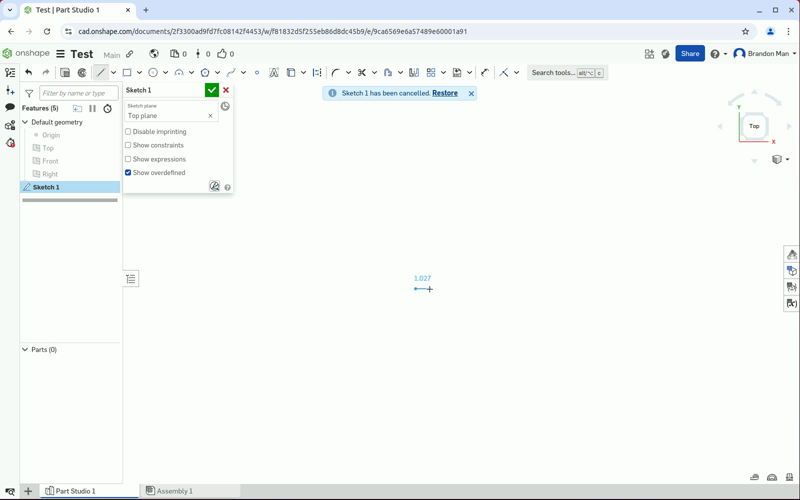
scroll(6)
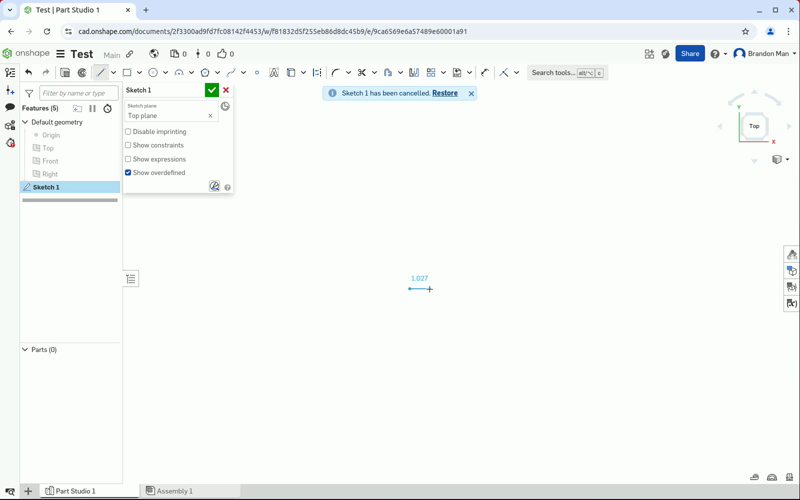
scroll(6)
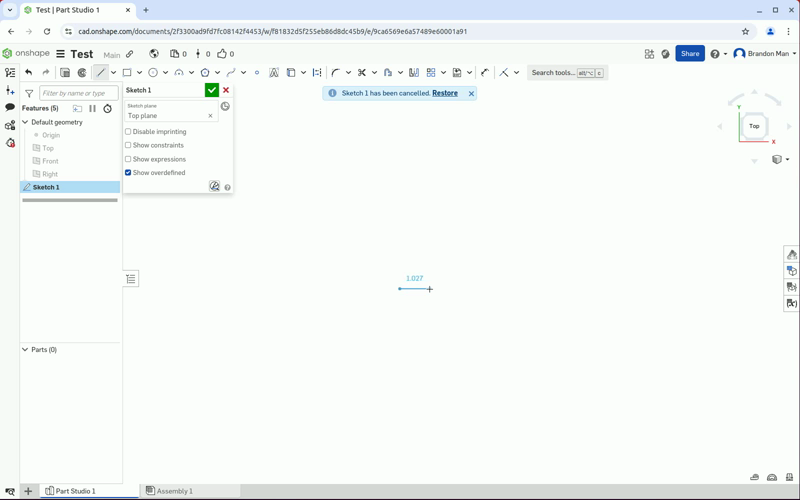
scroll(6)
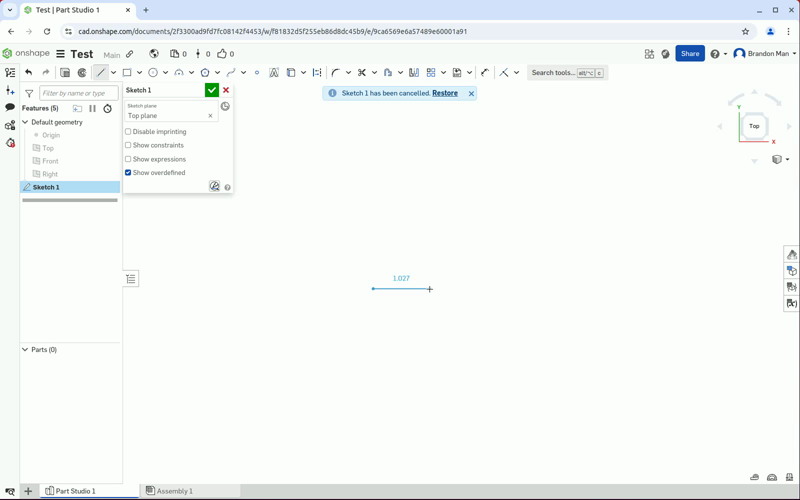
click(429, 288)
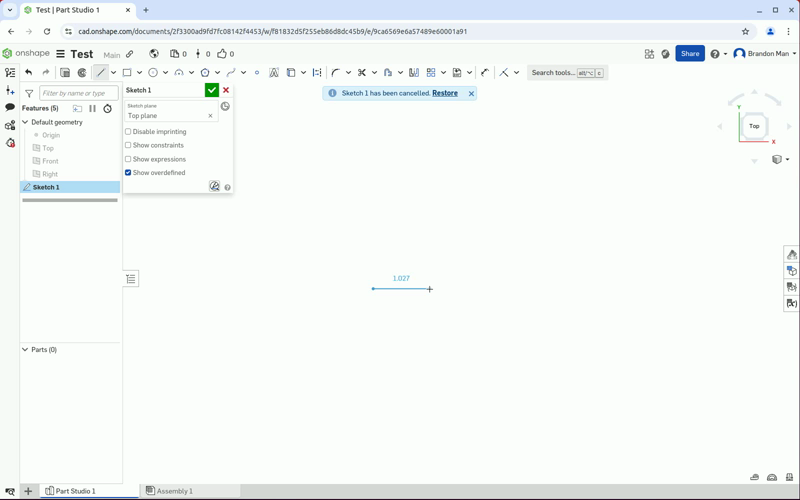
scroll(-6)
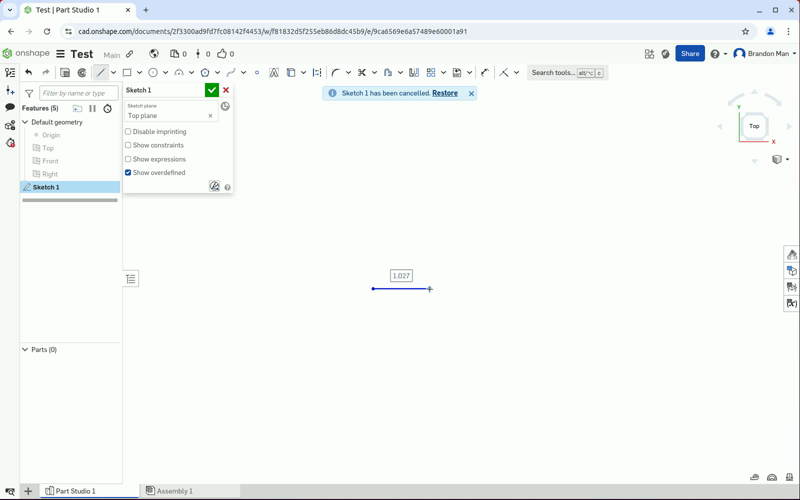
scroll(-6)
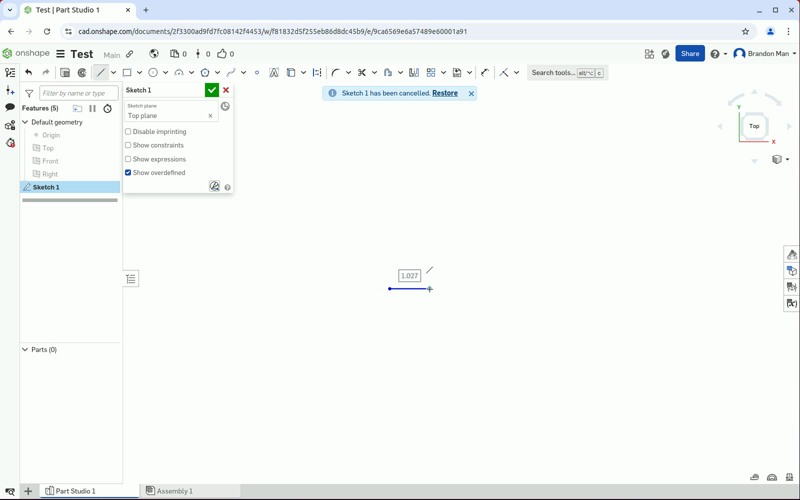
scroll(-6)
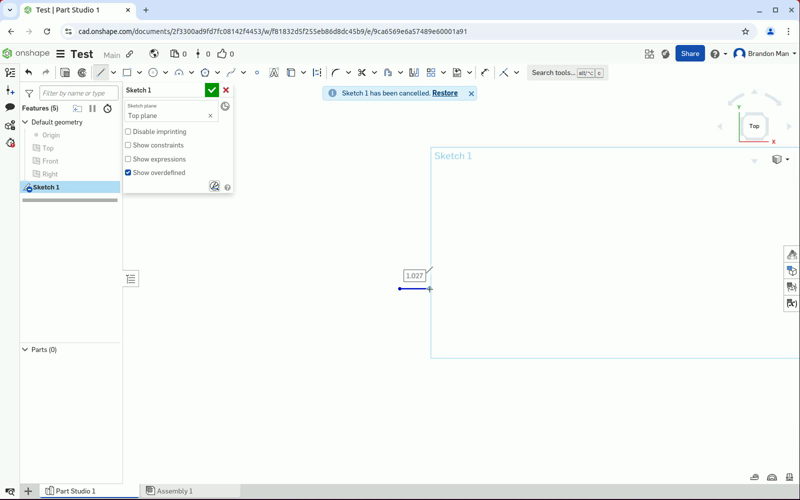
scroll(-6)
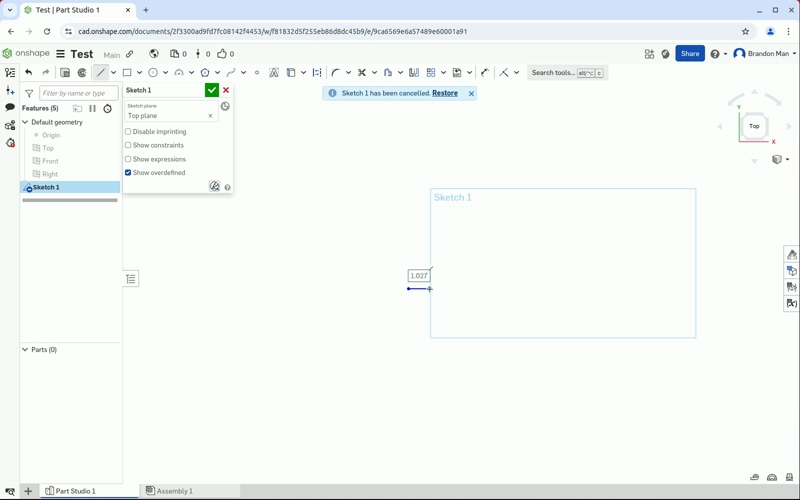
scroll(-6)
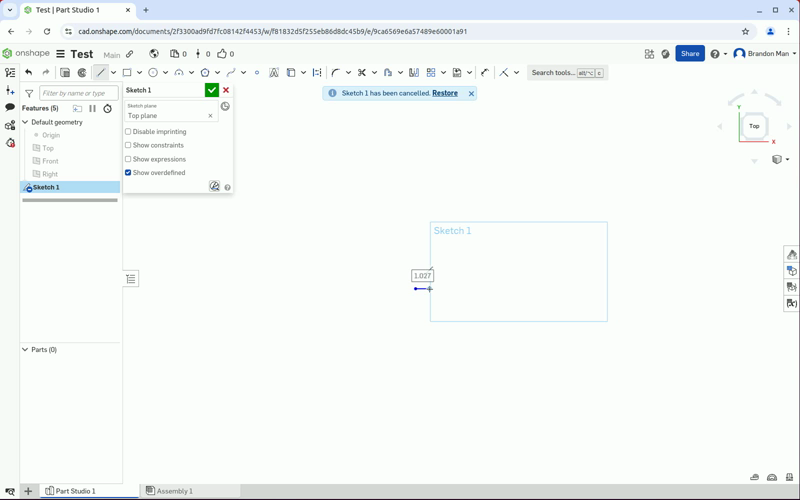
scroll(-6)
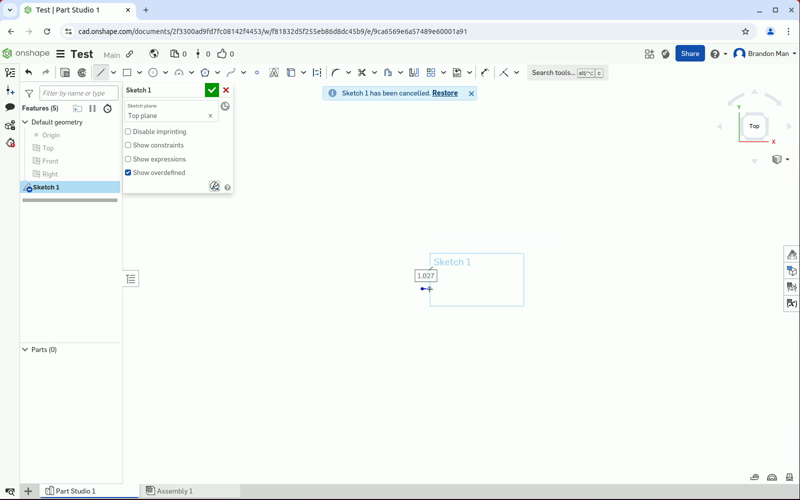
scroll(-6)
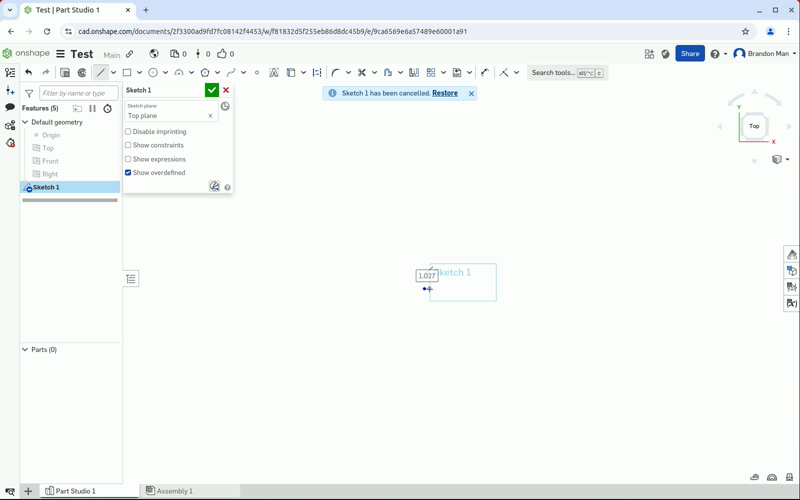
key_up(shift)
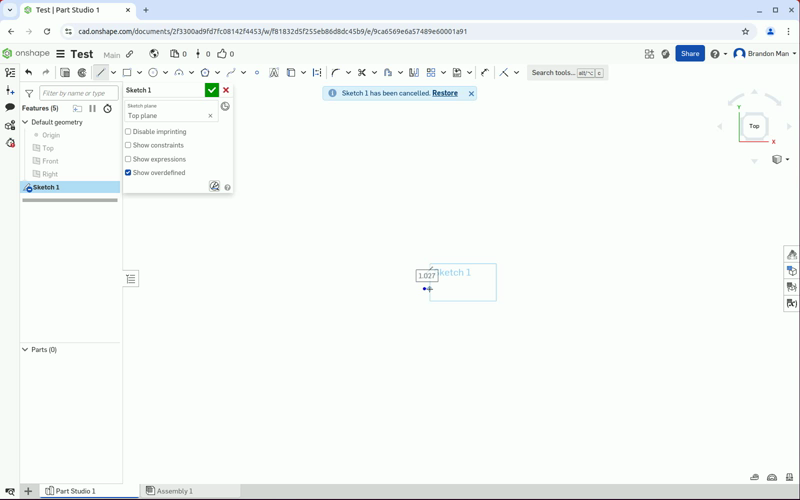
key_down(shift)
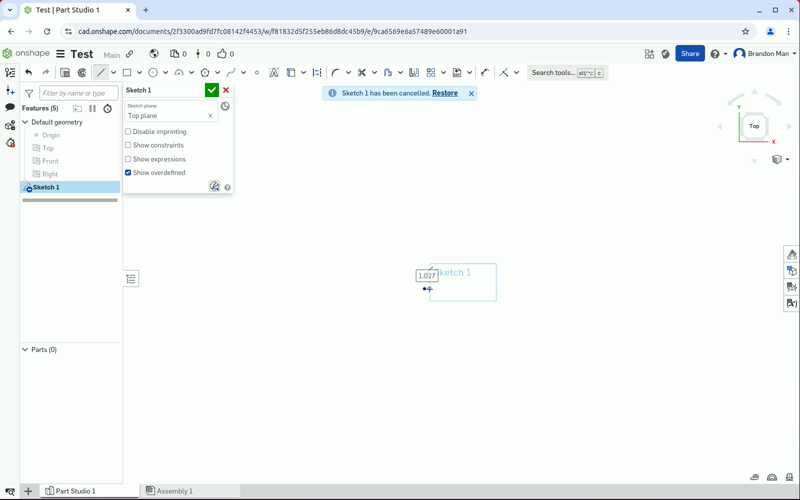
mouse_move(459, 288)
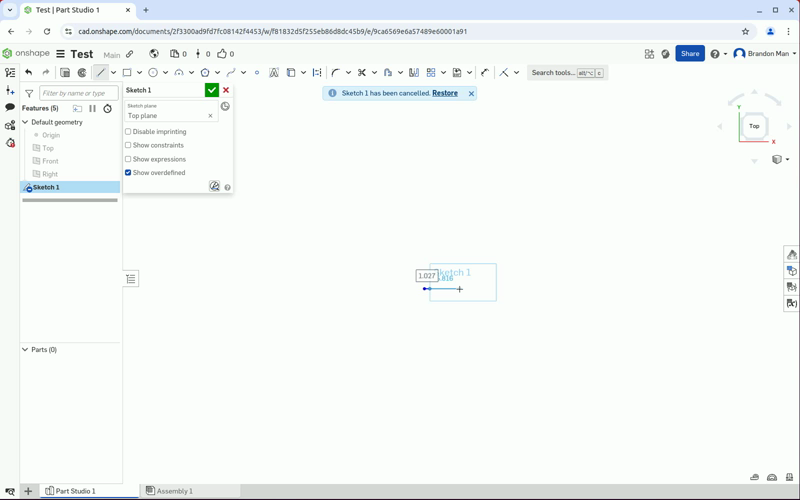
mouse_move(479, 288)
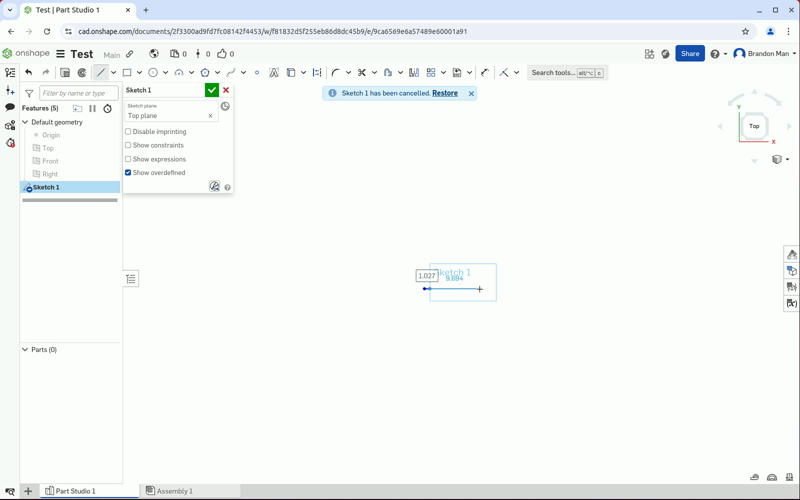
click(479, 288)
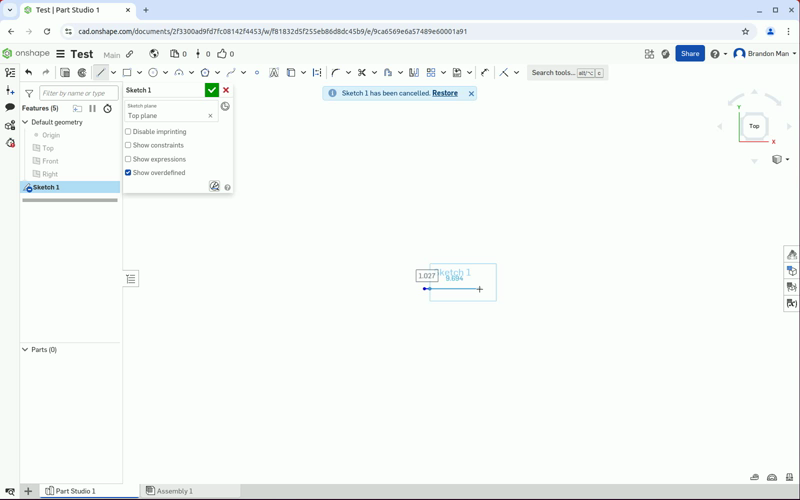
key_up(shift)
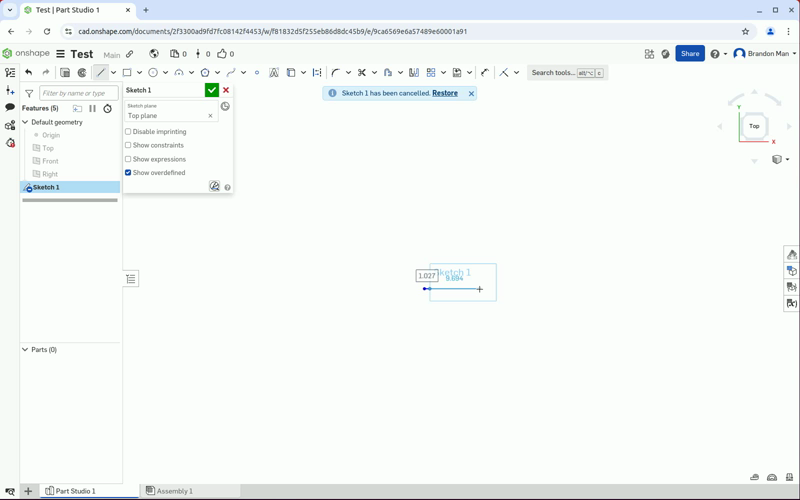
key_down(shift)
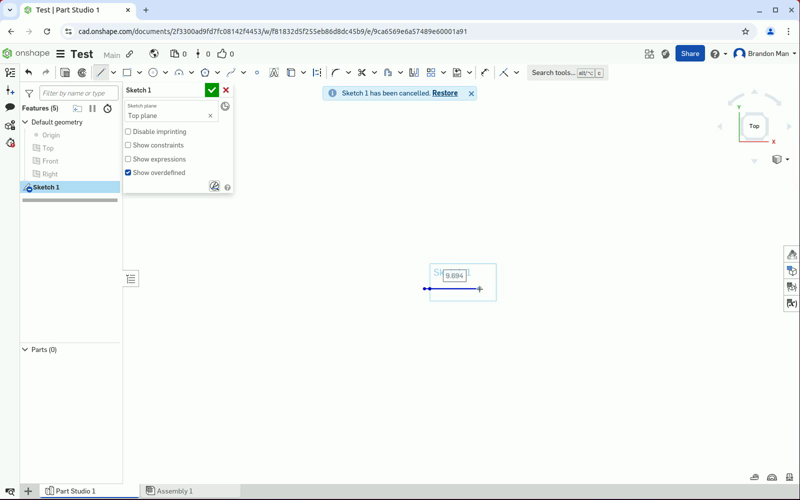
mouse_move(509, 288)
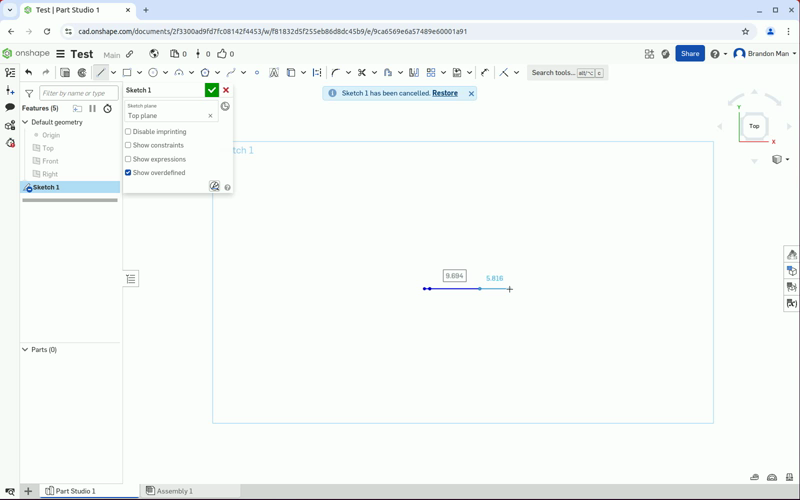
mouse_move(484, 288)
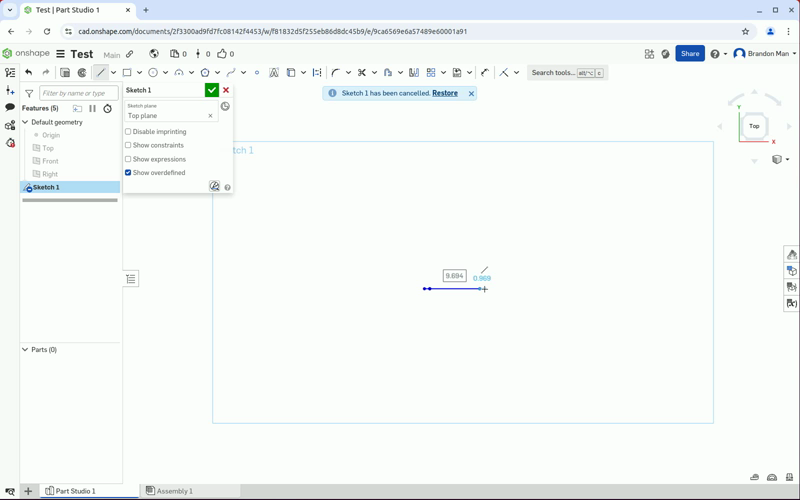
scroll(6)
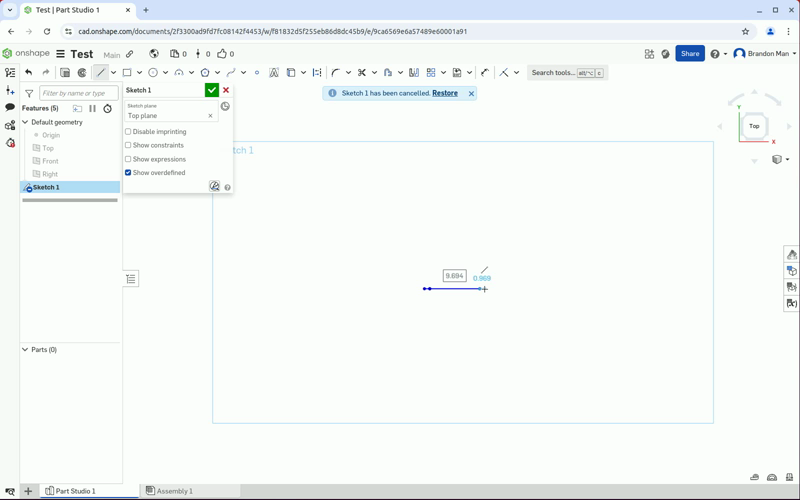
scroll(6)
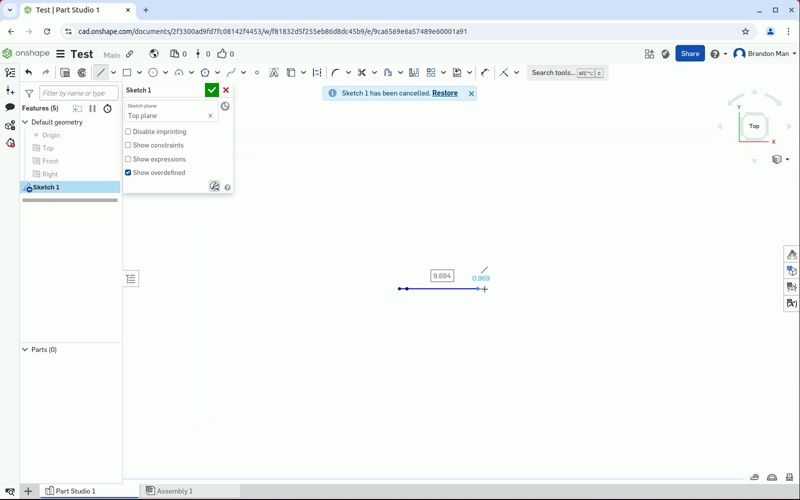
scroll(6)
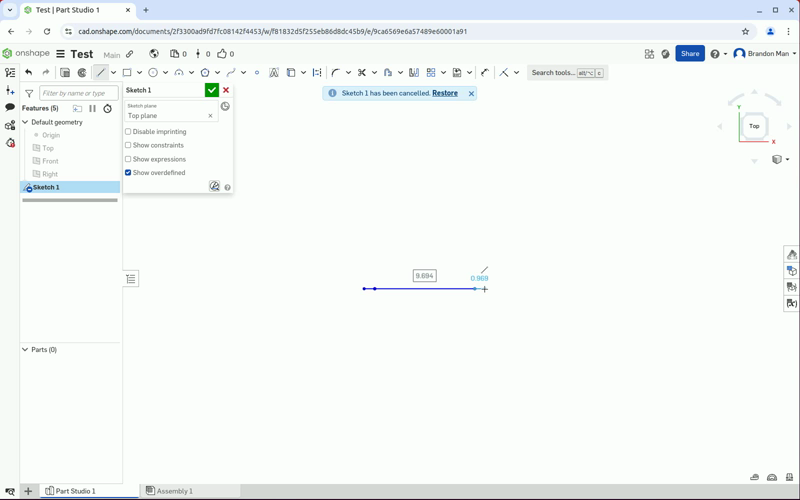
scroll(6)
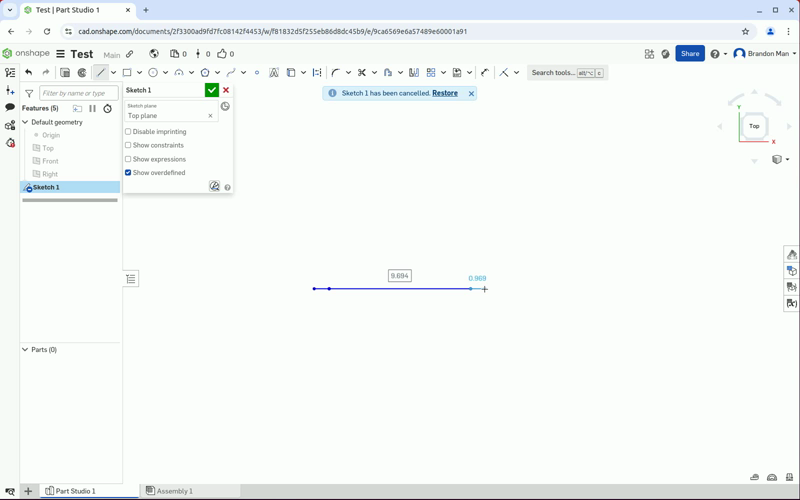
scroll(6)
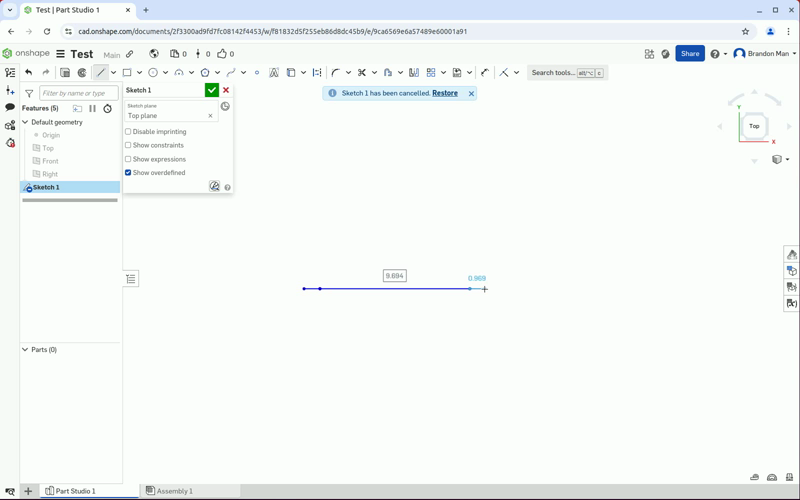
scroll(6)
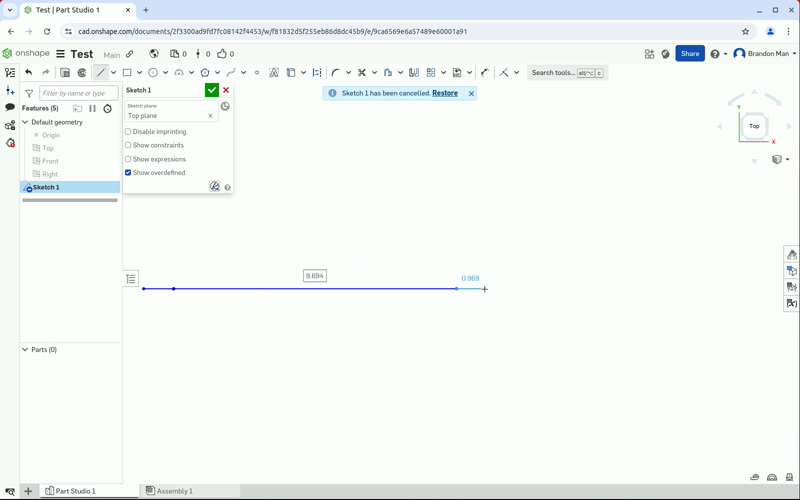
scroll(6)
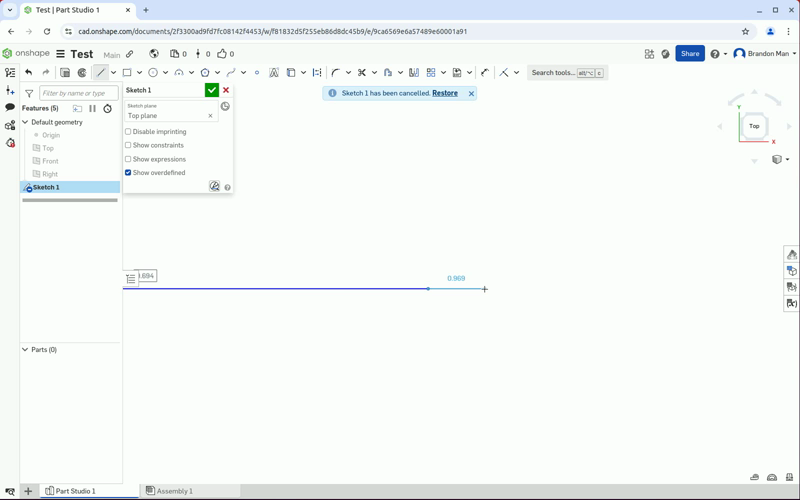
click(484, 288)
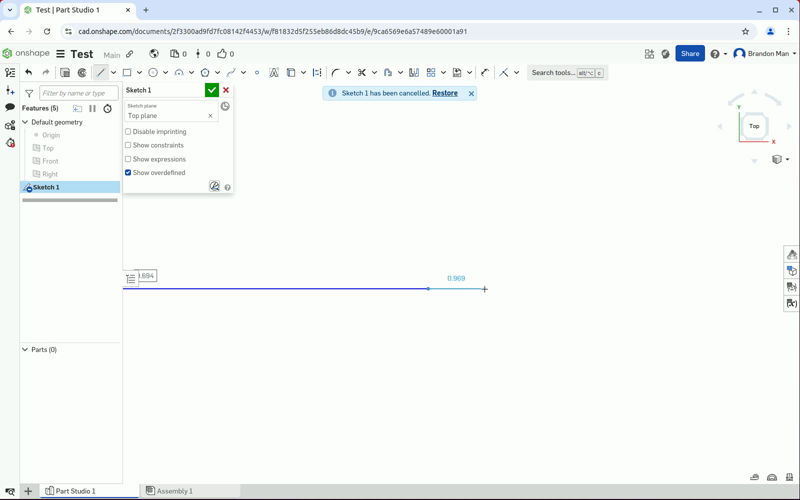
scroll(-6)
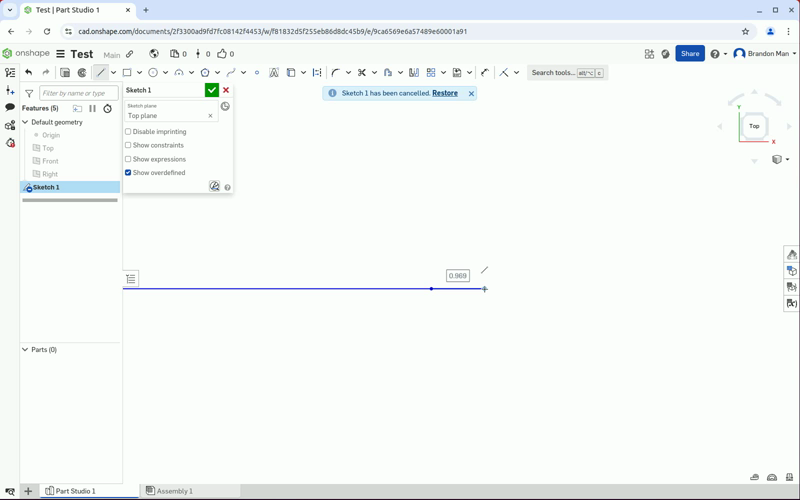
scroll(-6)
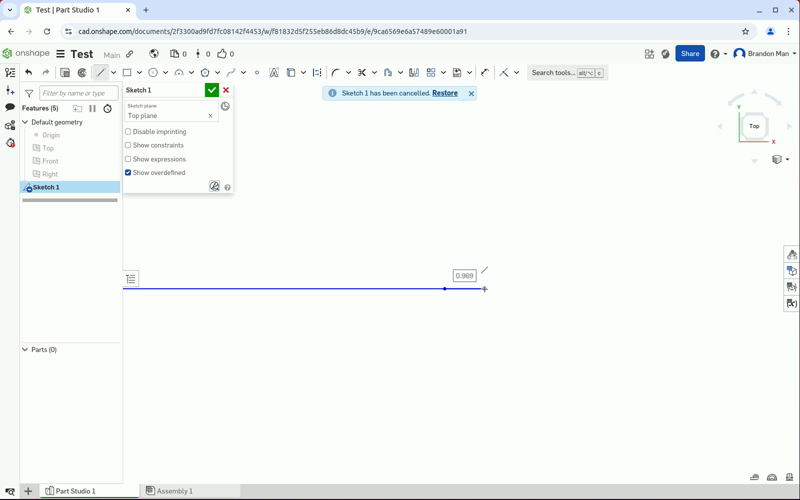
scroll(-6)
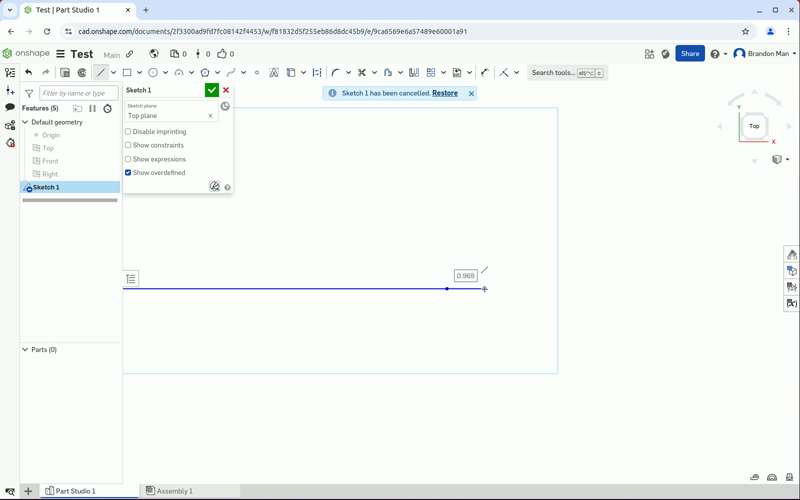
scroll(-6)
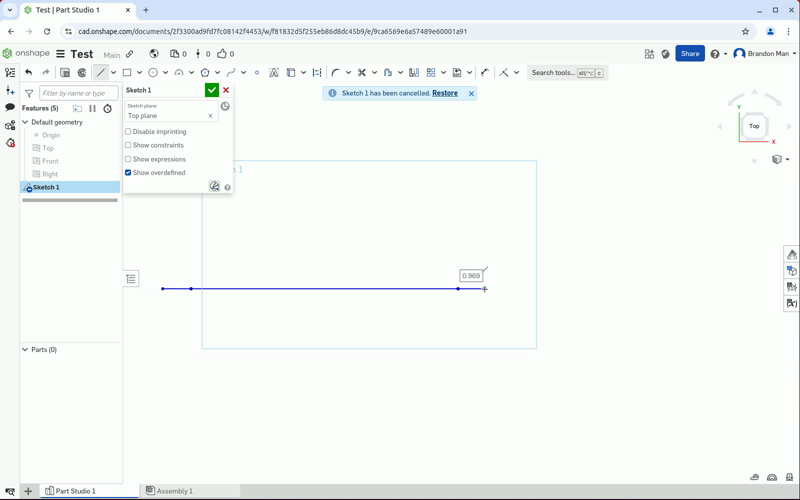
scroll(-6)
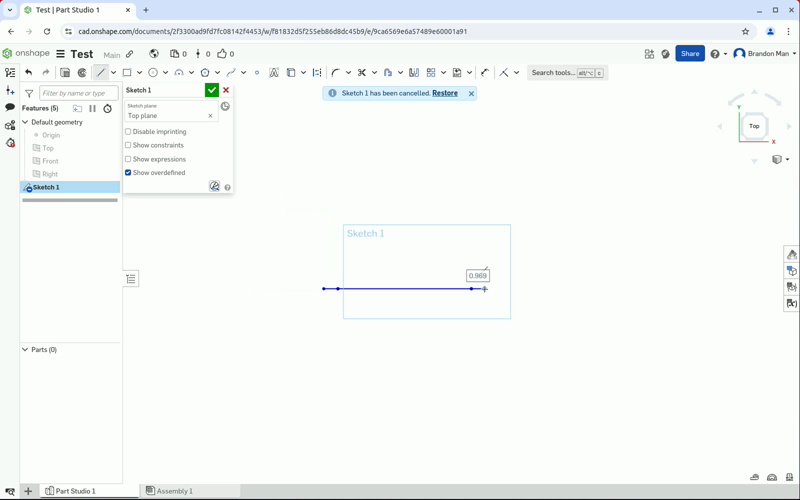
scroll(-6)
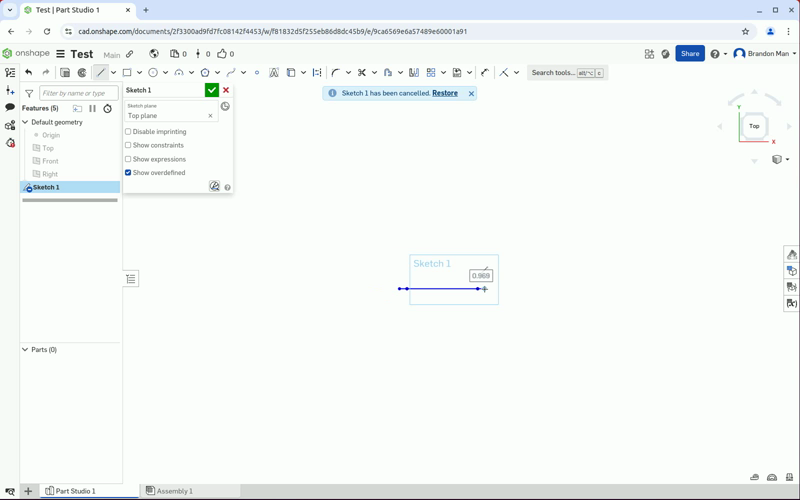
scroll(-6)
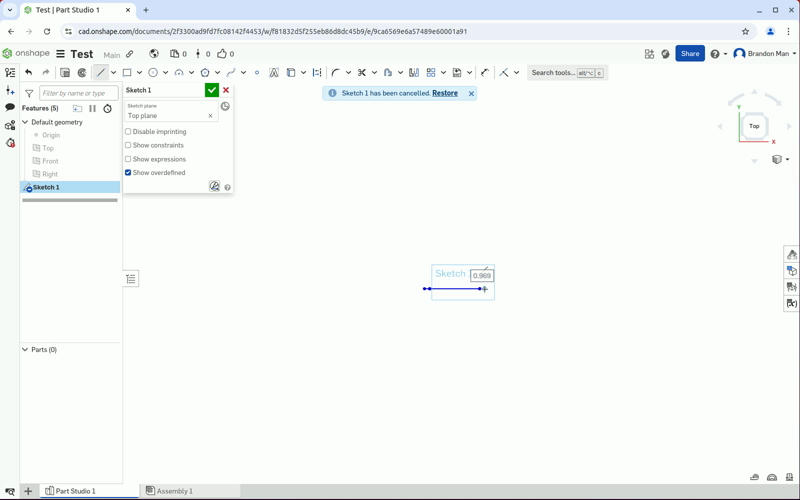
key_up(shift)
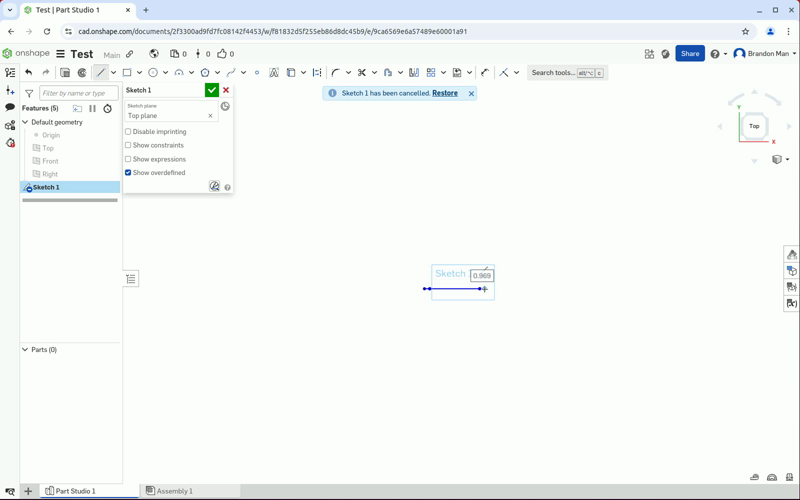
key_down(shift)
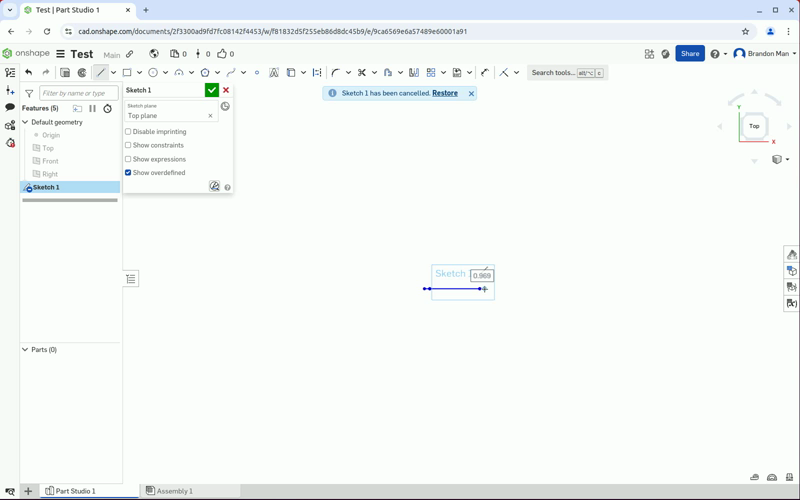
mouse_move(514, 288)
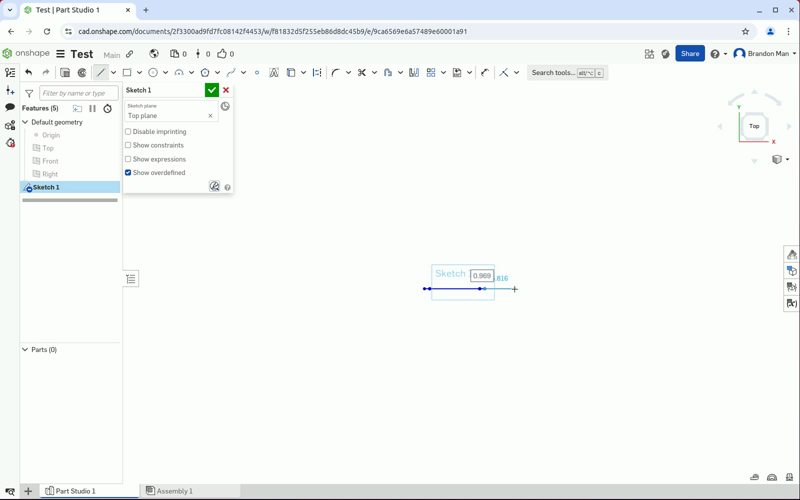
mouse_move(484, 283)
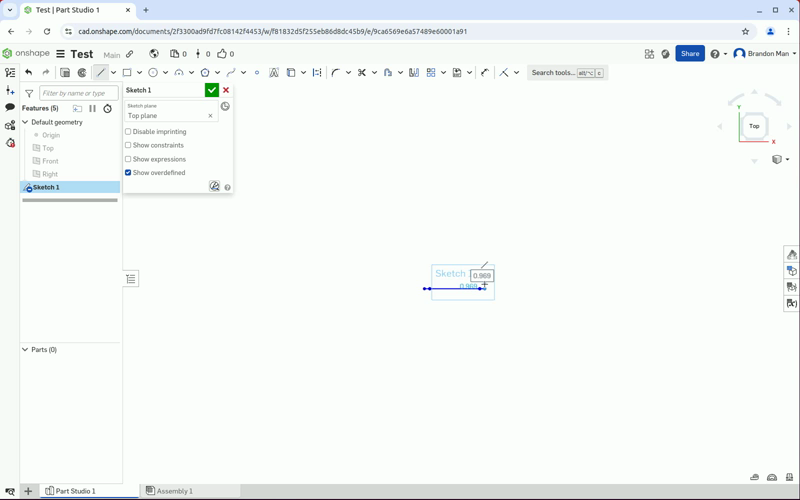
scroll(6)
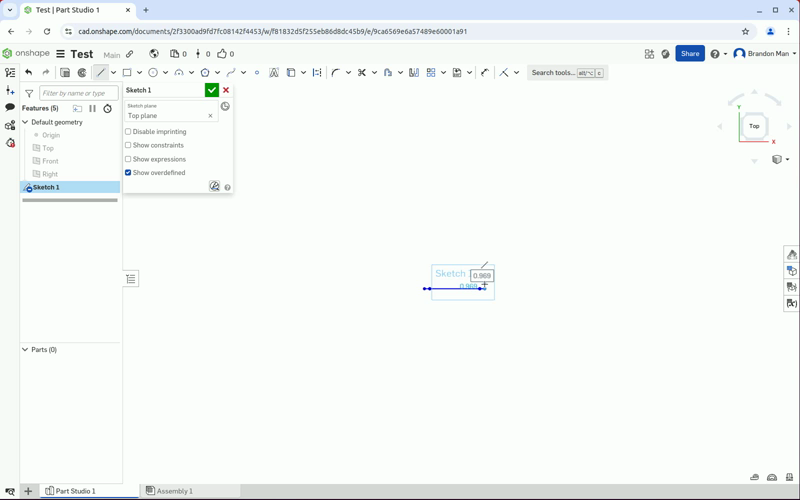
scroll(6)
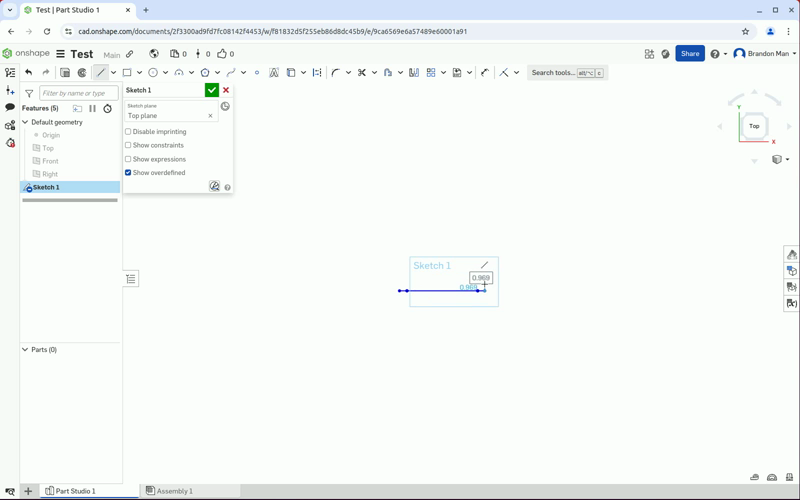
scroll(6)
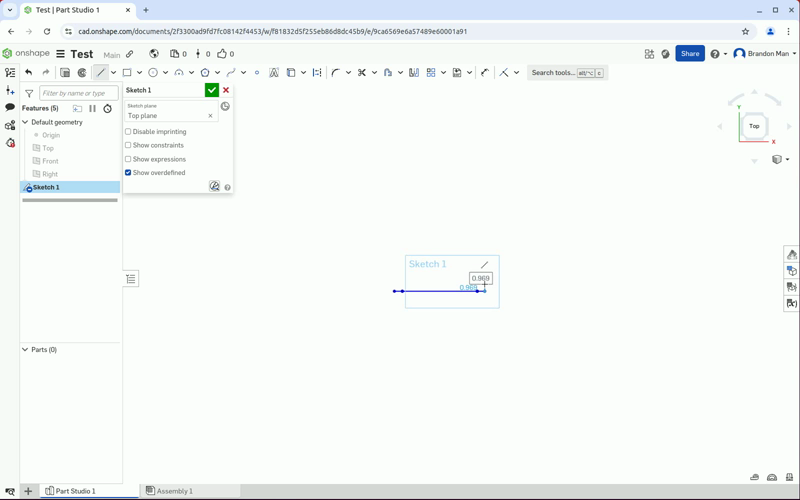
scroll(6)
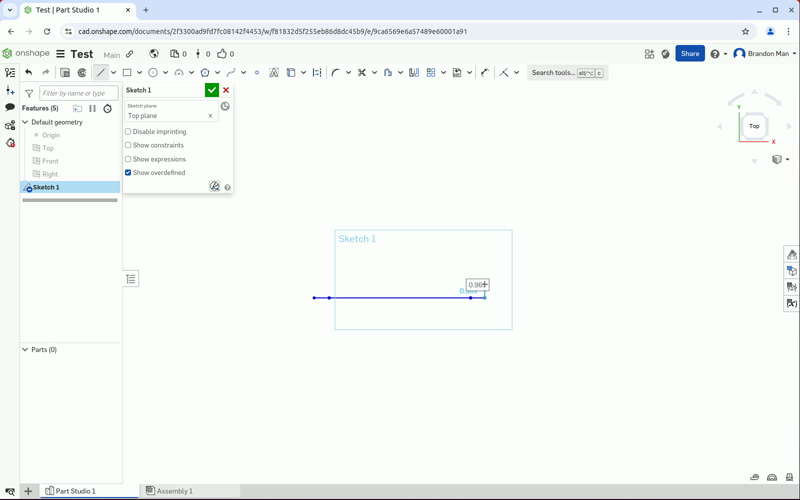
scroll(6)
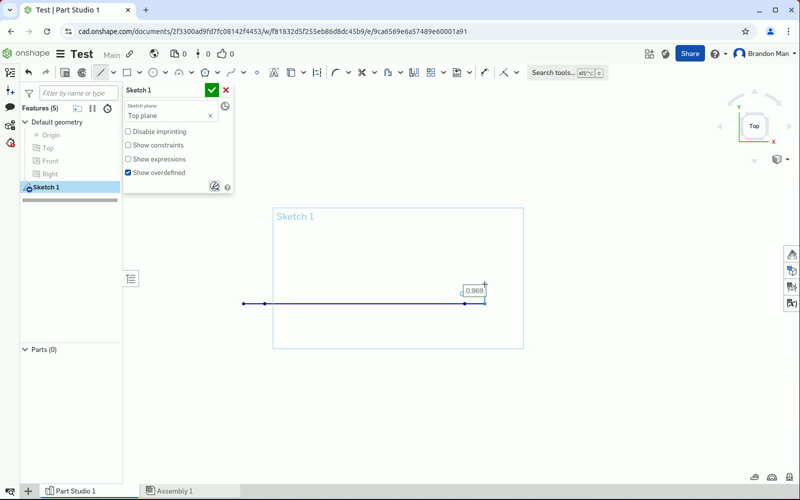
scroll(6)
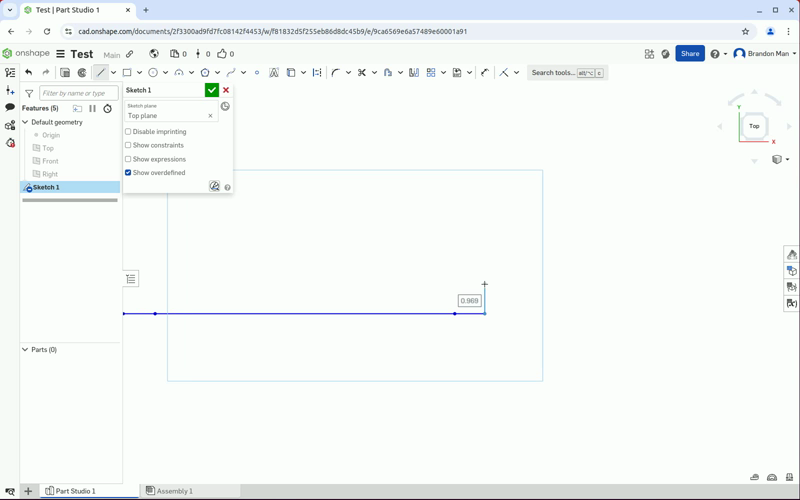
scroll(6)
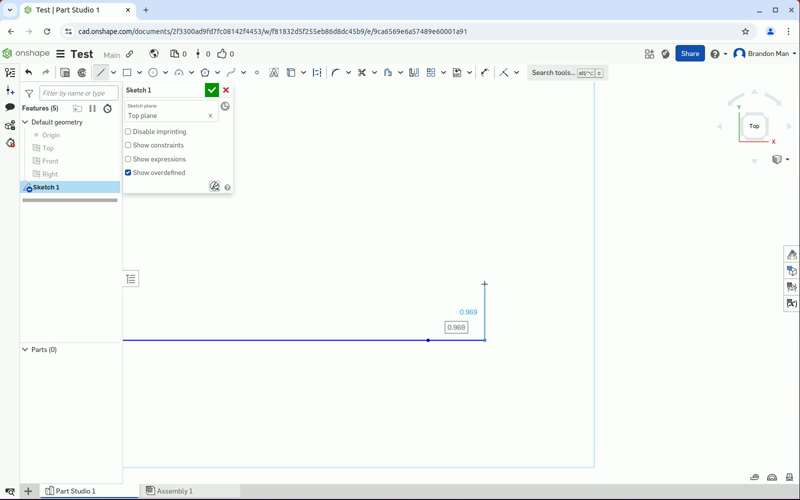
click(484, 283)
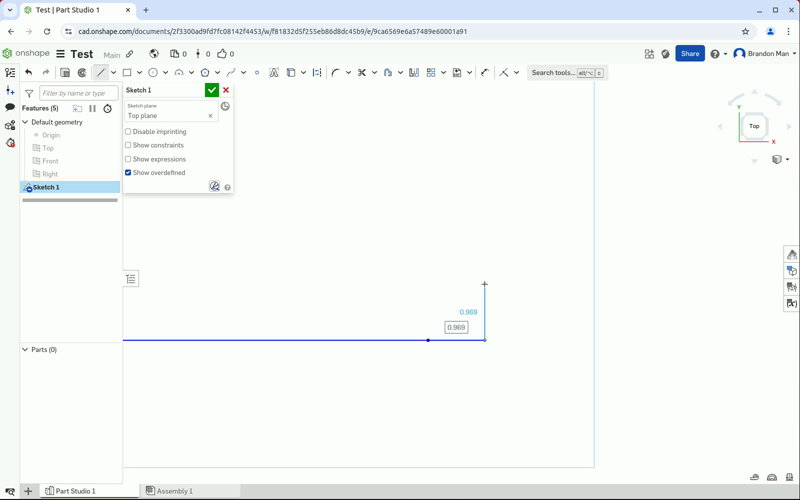
scroll(-6)
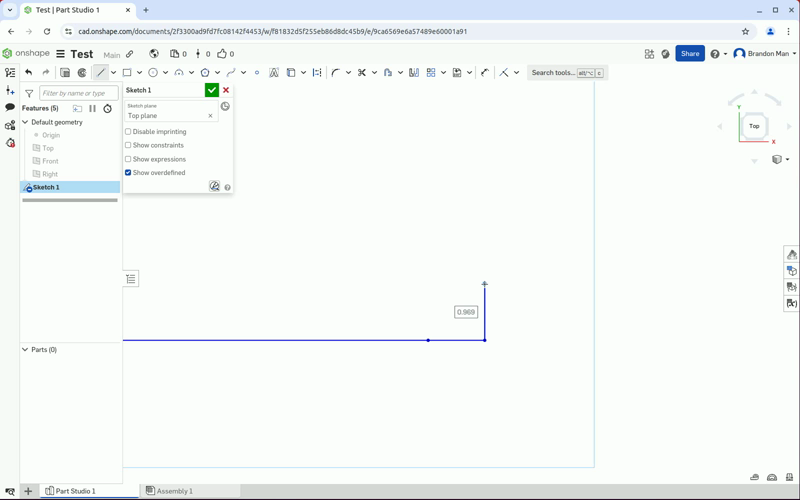
scroll(-6)
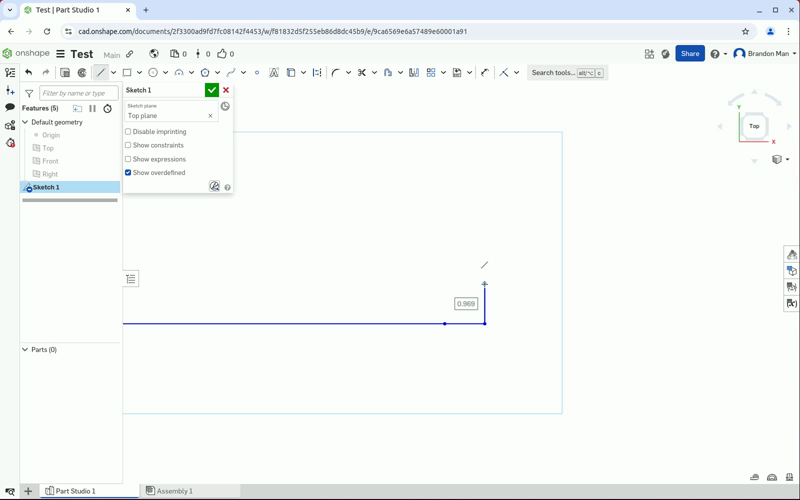
scroll(-6)
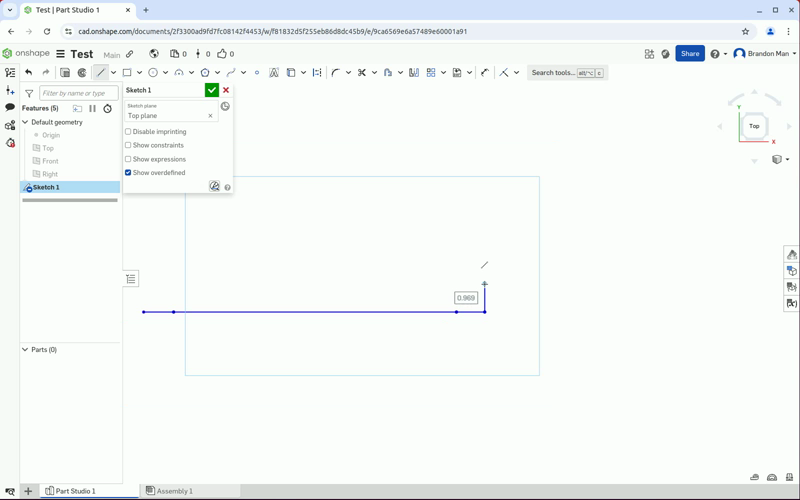
scroll(-6)
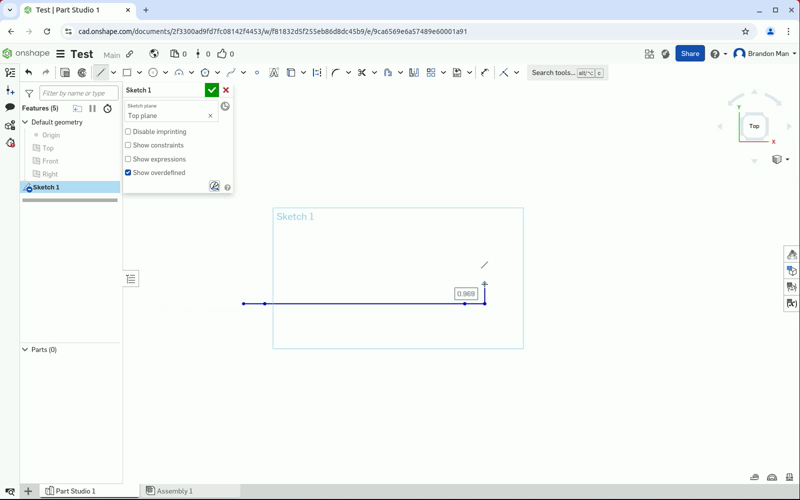
scroll(-6)
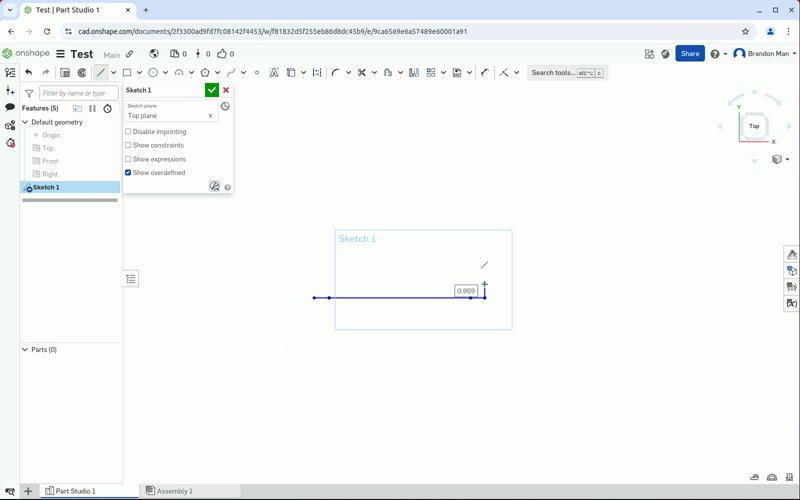
scroll(-6)
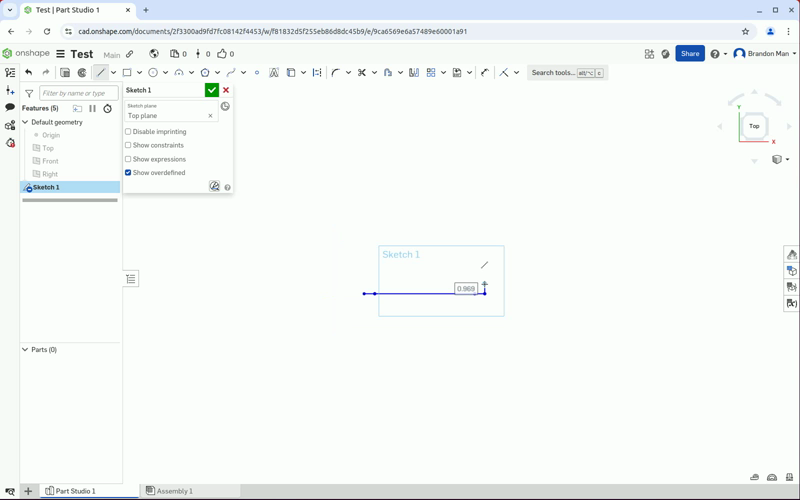
scroll(-6)
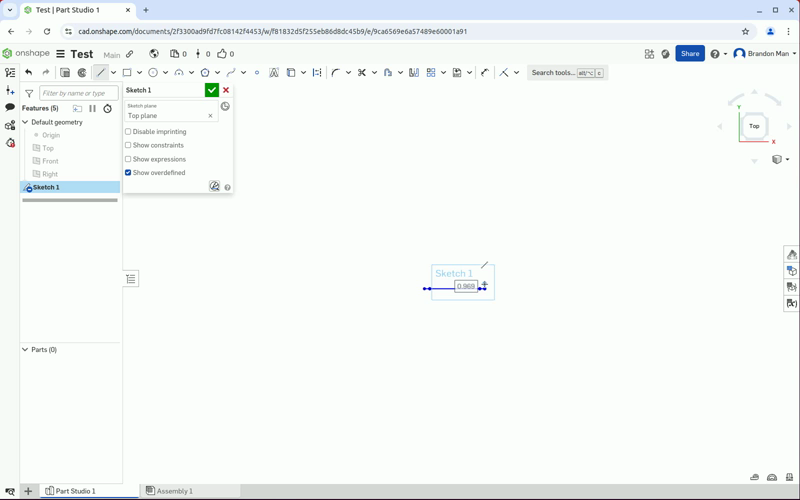
key_up(shift)
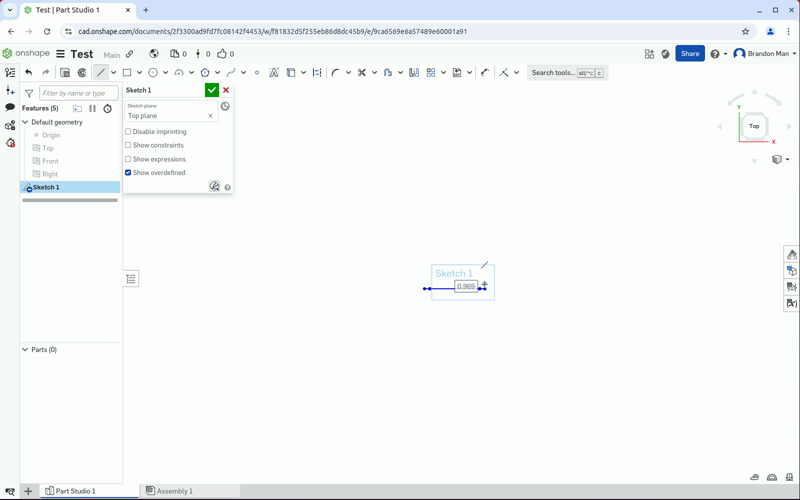
key_down(shift)
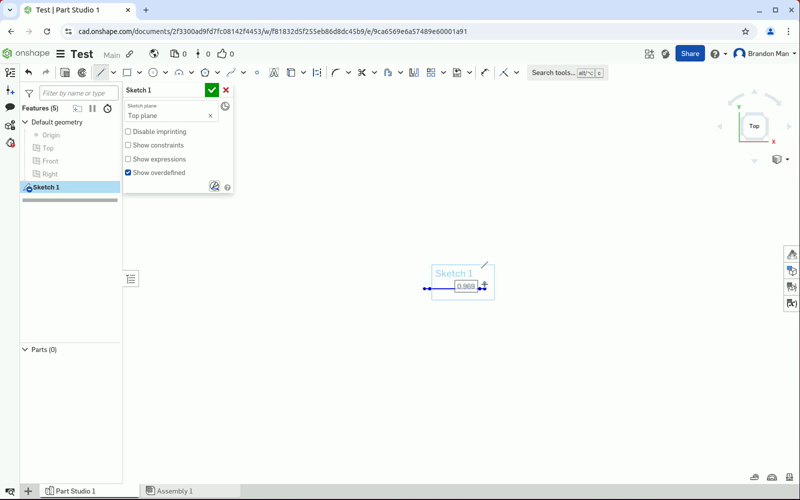
mouse_move(514, 283)
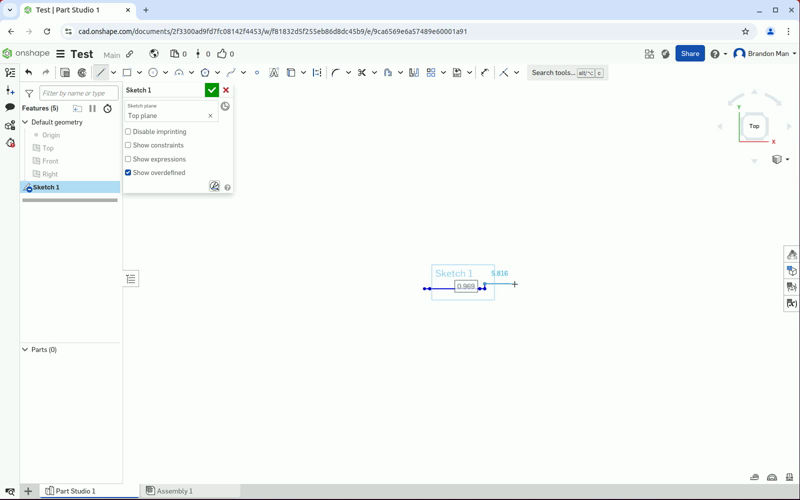
mouse_move(479, 283)
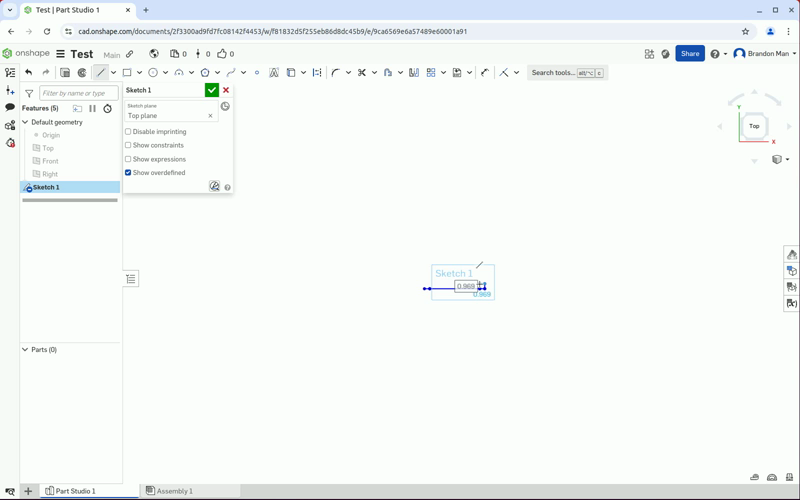
scroll(6)
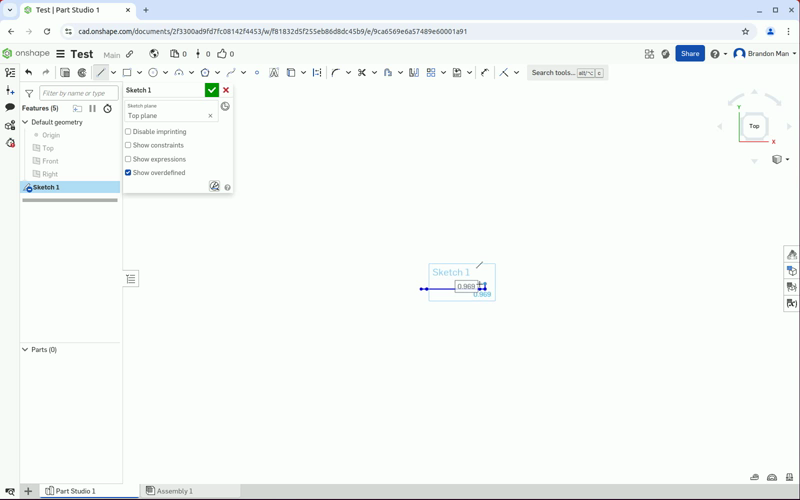
scroll(6)
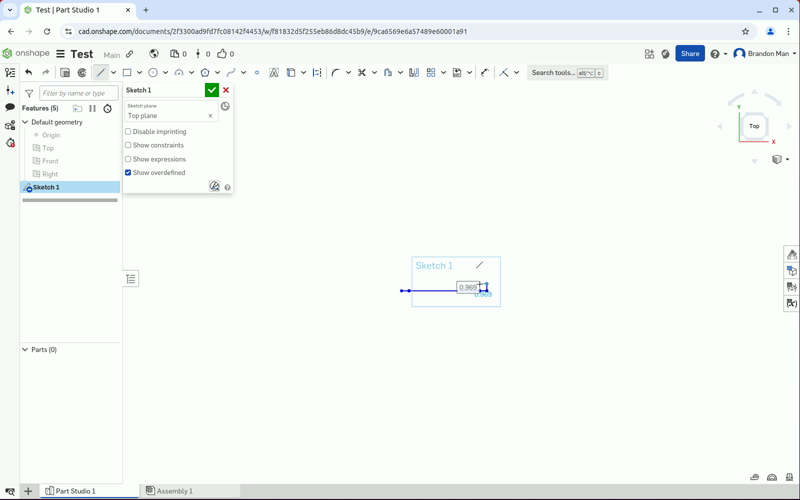
scroll(6)
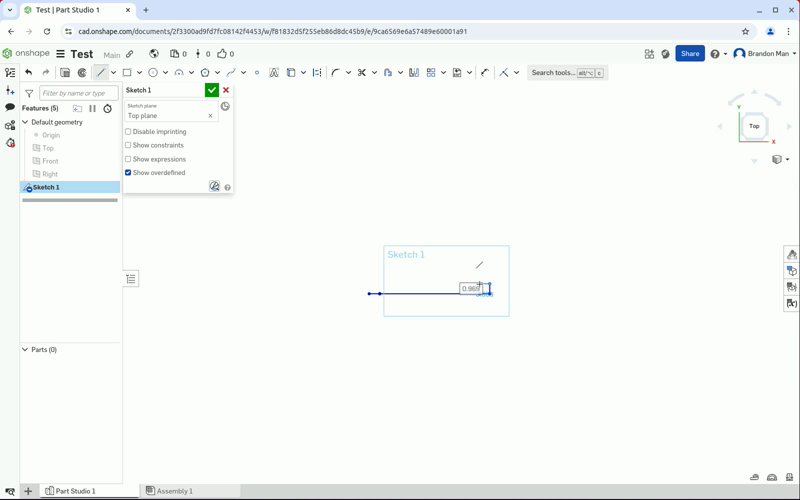
scroll(6)
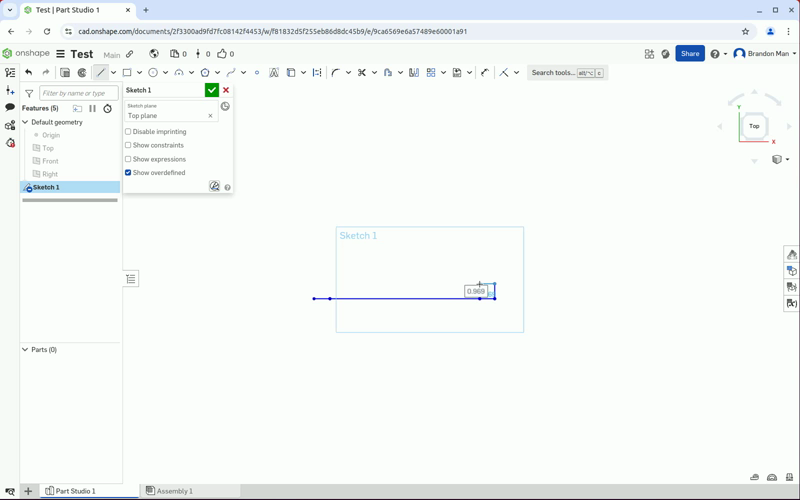
scroll(6)
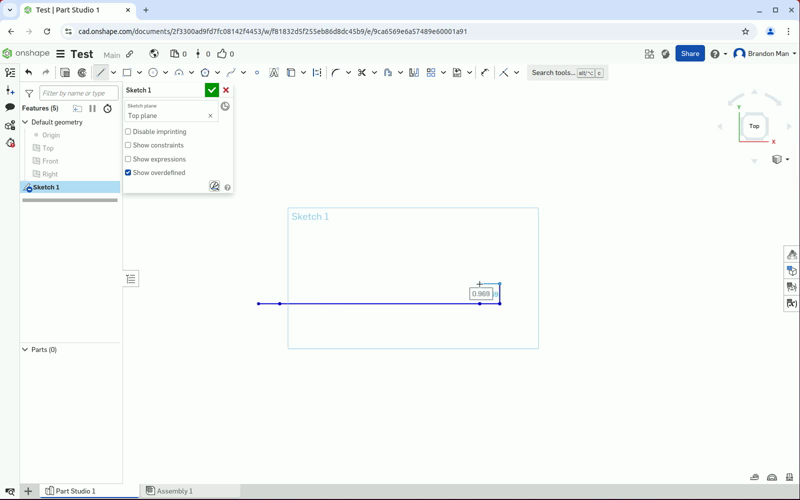
scroll(6)
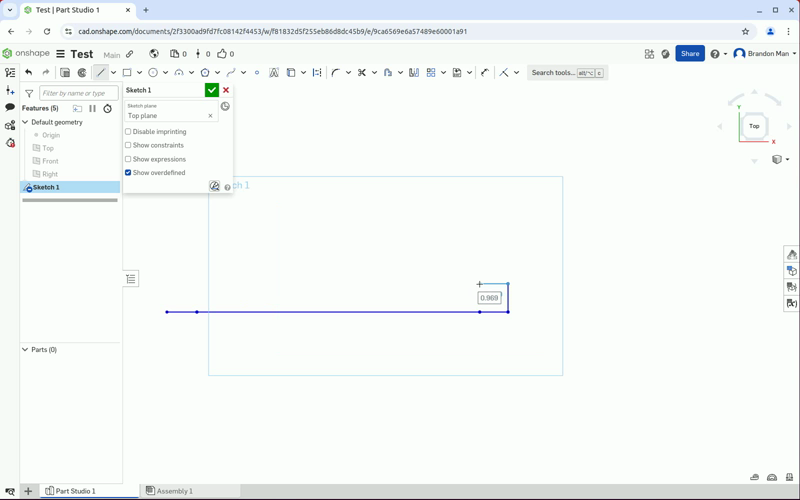
scroll(6)
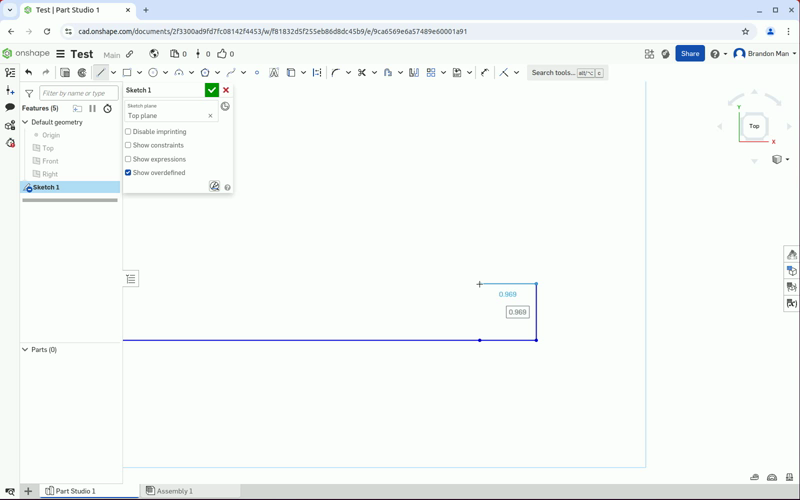
click(479, 283)
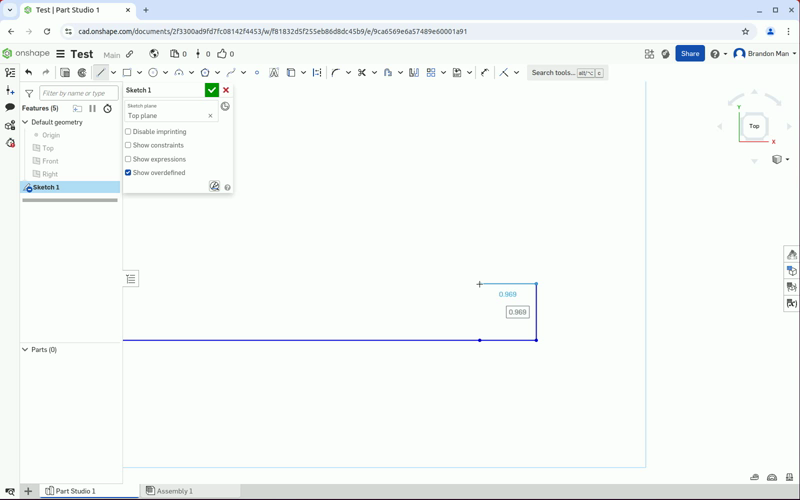
scroll(-6)
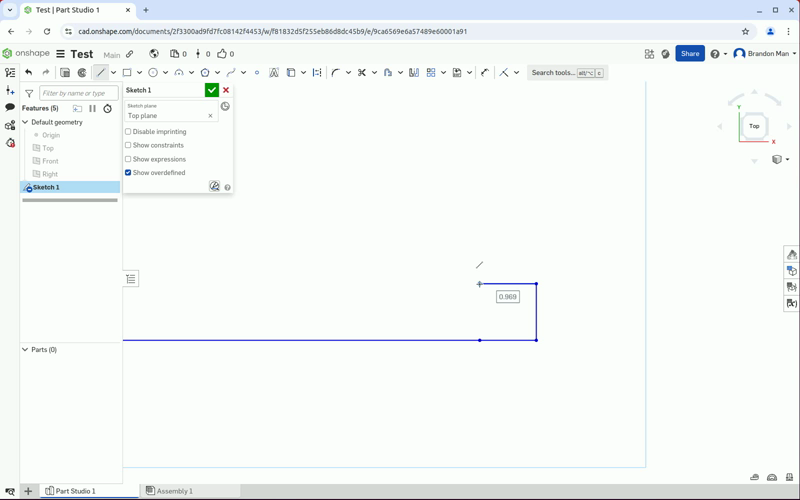
scroll(-6)
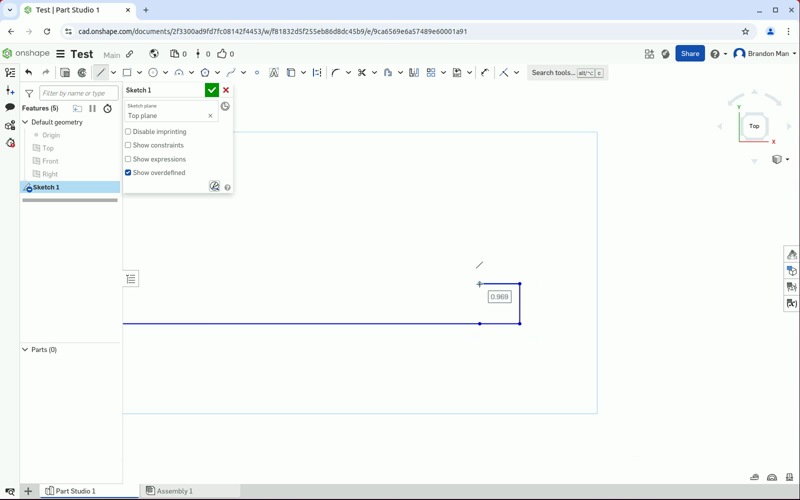
scroll(-6)
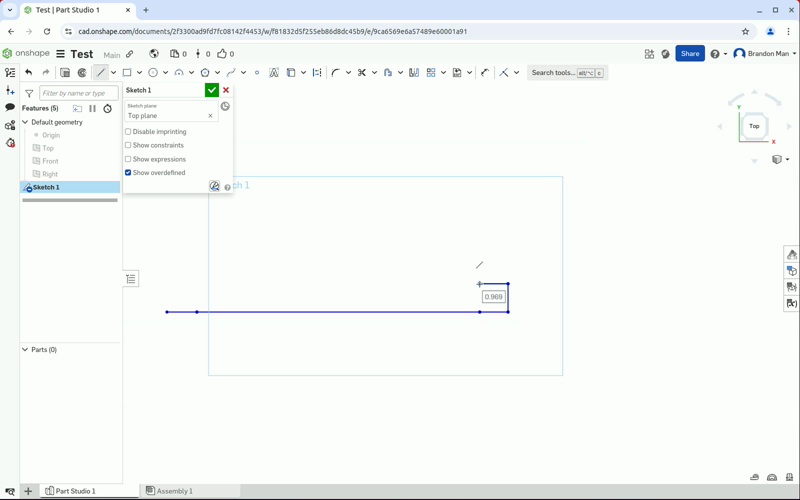
scroll(-6)
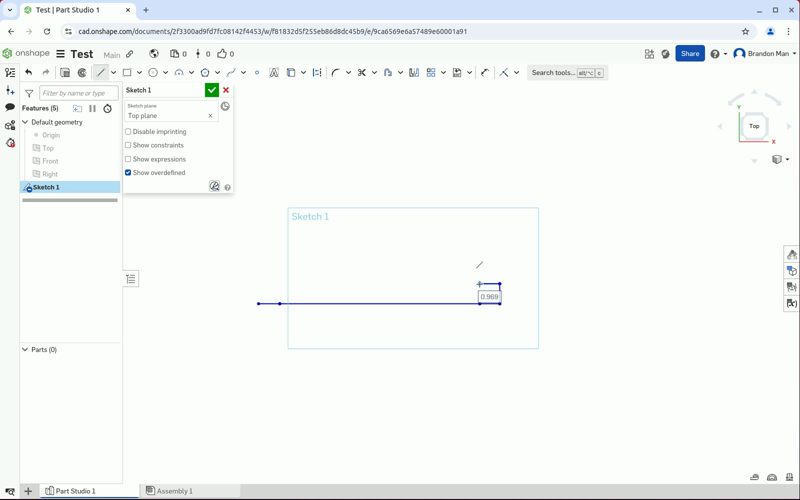
scroll(-6)
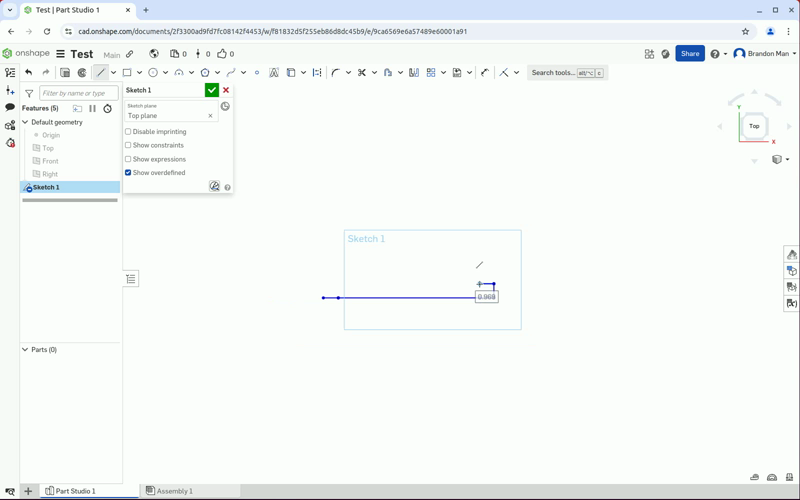
scroll(-6)
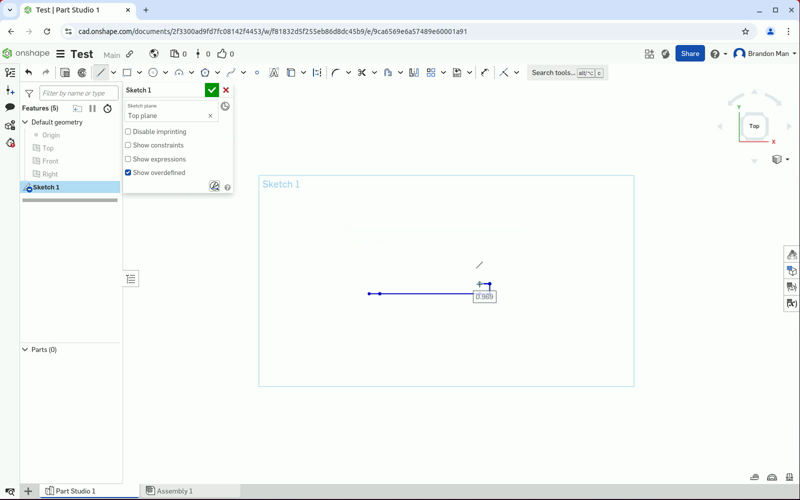
scroll(-6)
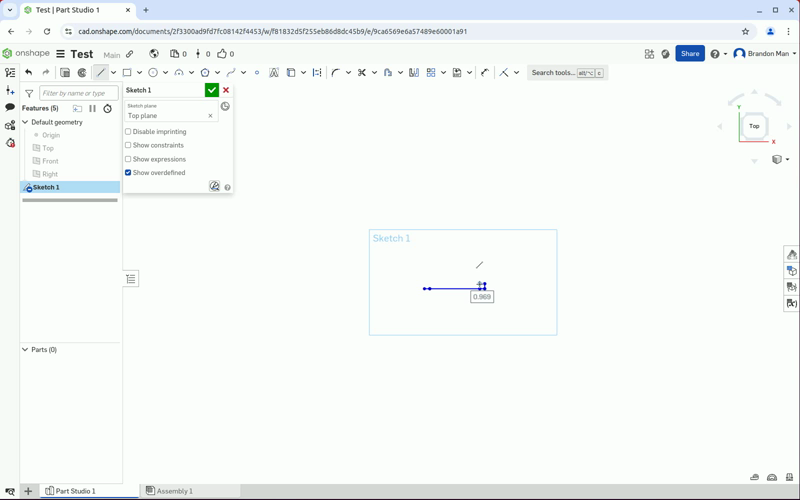
key_up(shift)
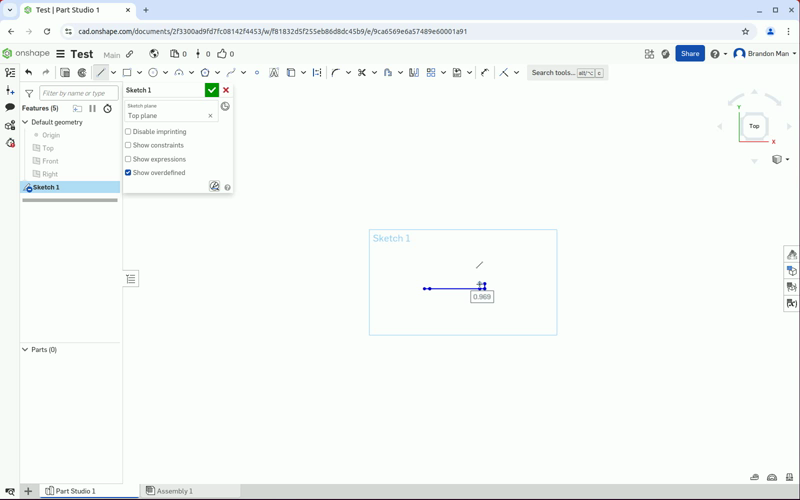
key_down(shift)
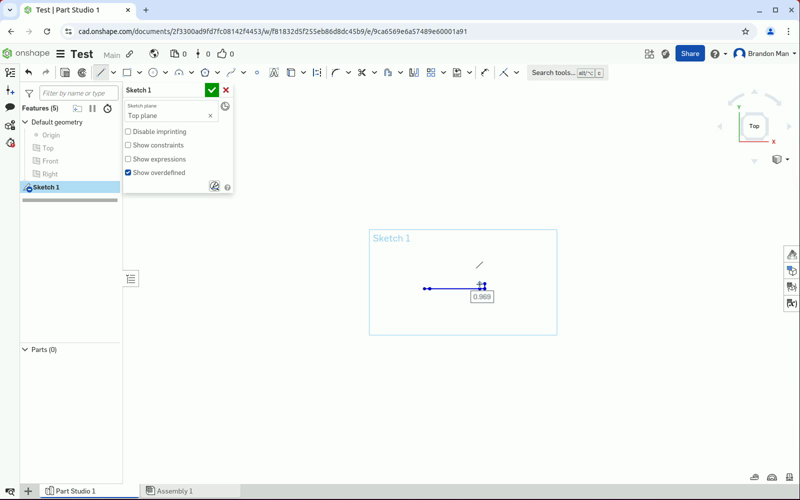
mouse_move(509, 283)
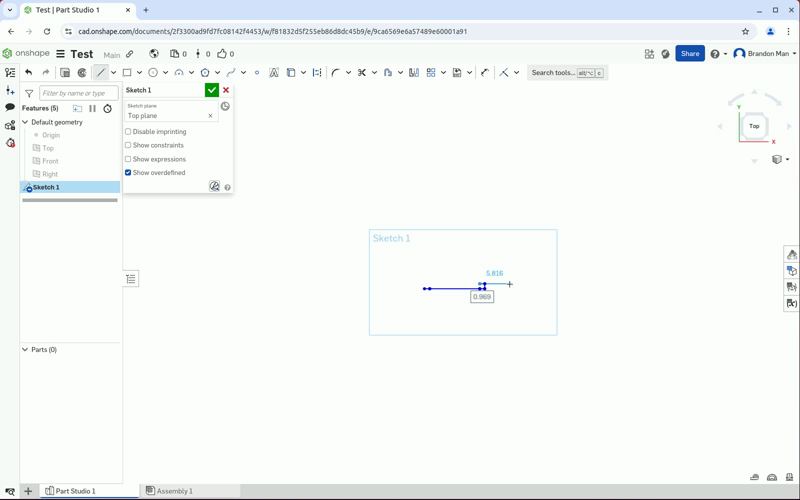
mouse_move(429, 283)
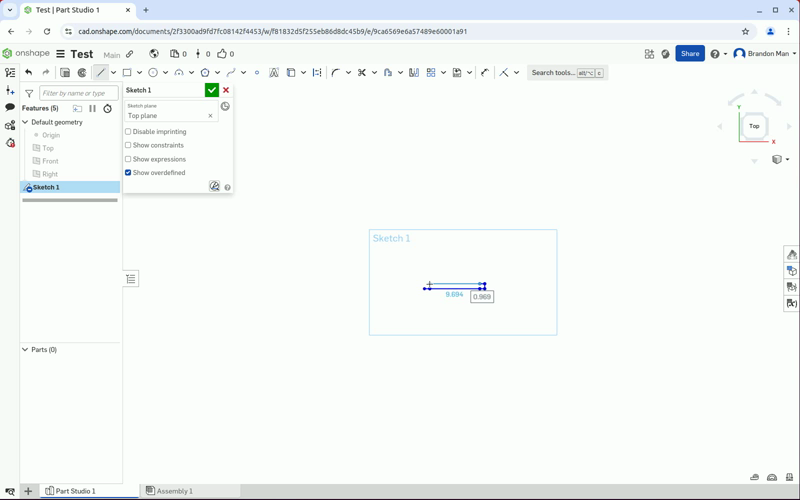
click(429, 283)
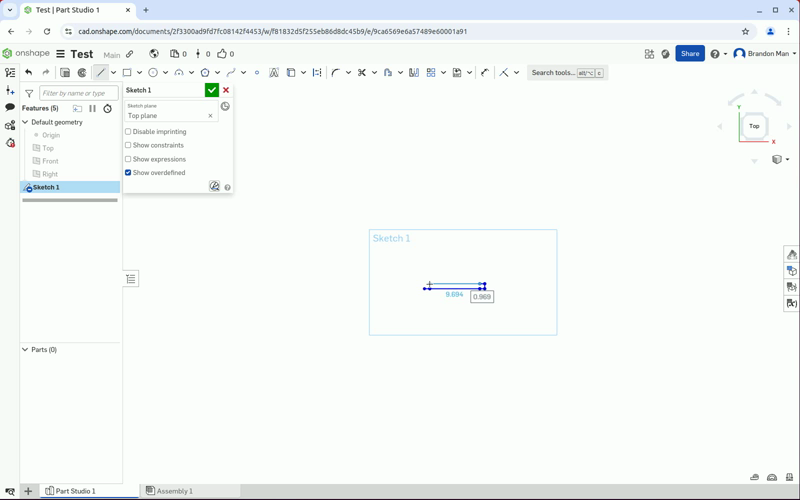
key_up(shift)
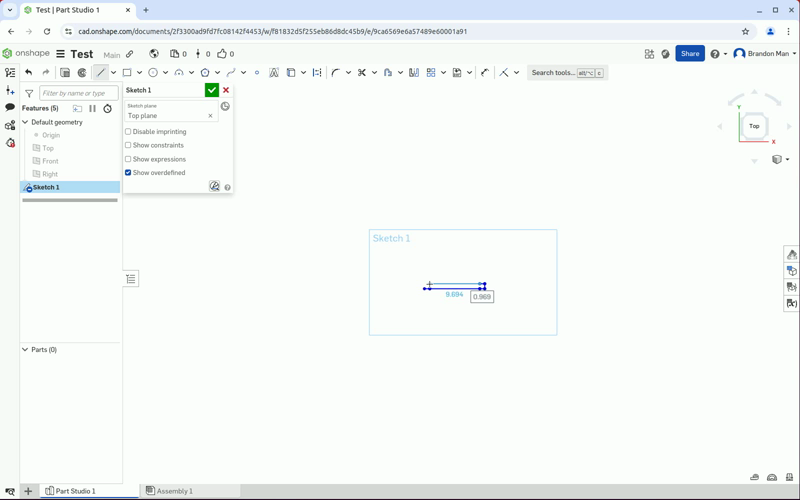
key_down(shift)
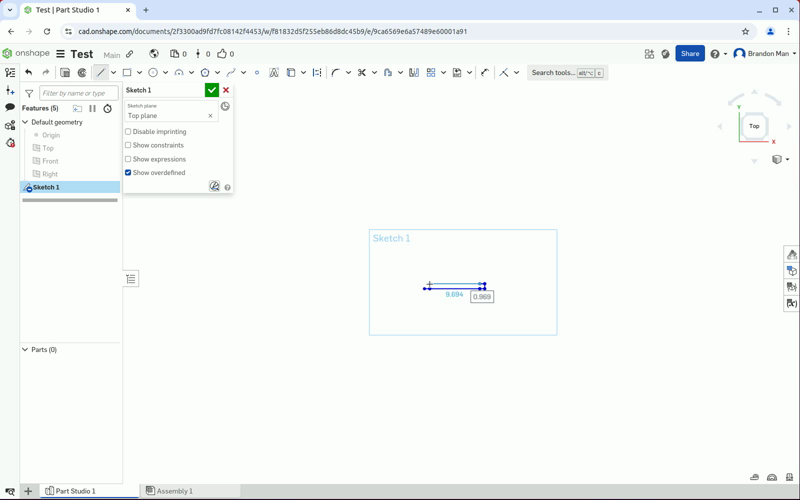
mouse_move(459, 283)
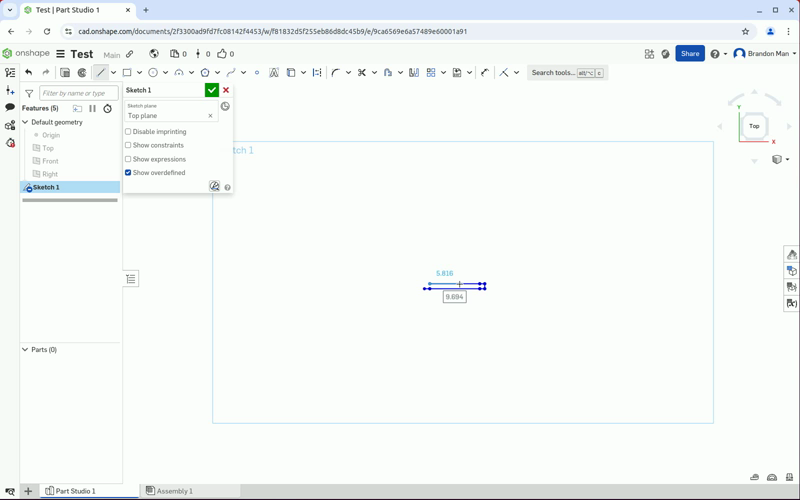
mouse_move(424, 283)
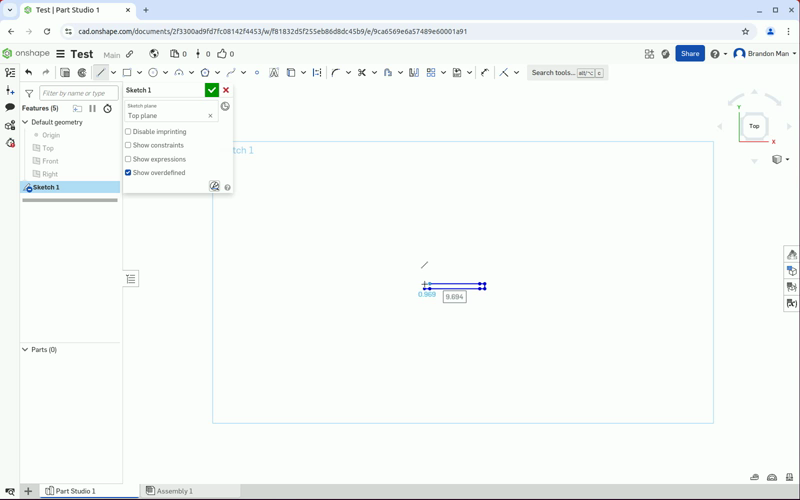
scroll(6)
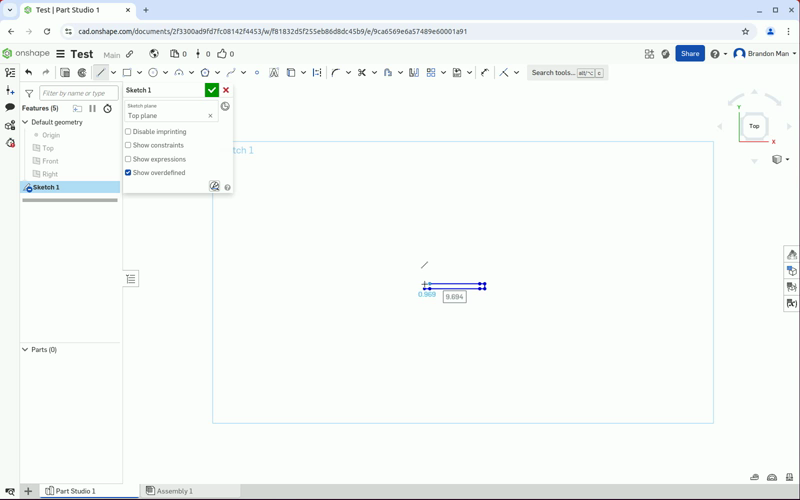
scroll(6)
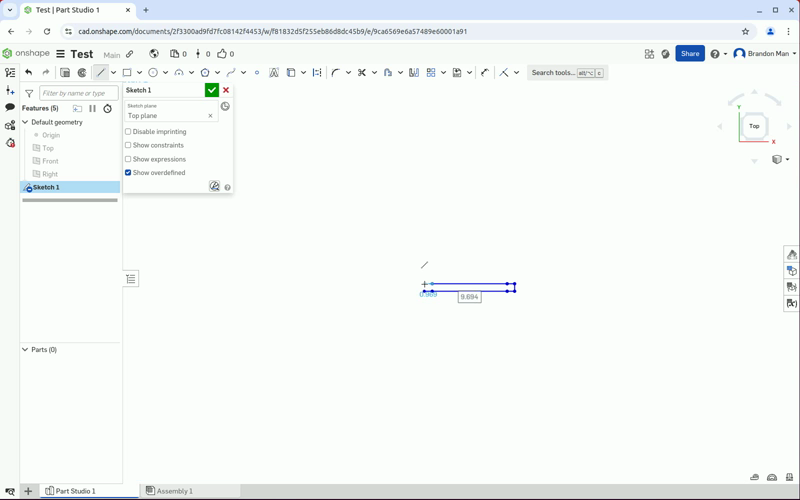
scroll(6)
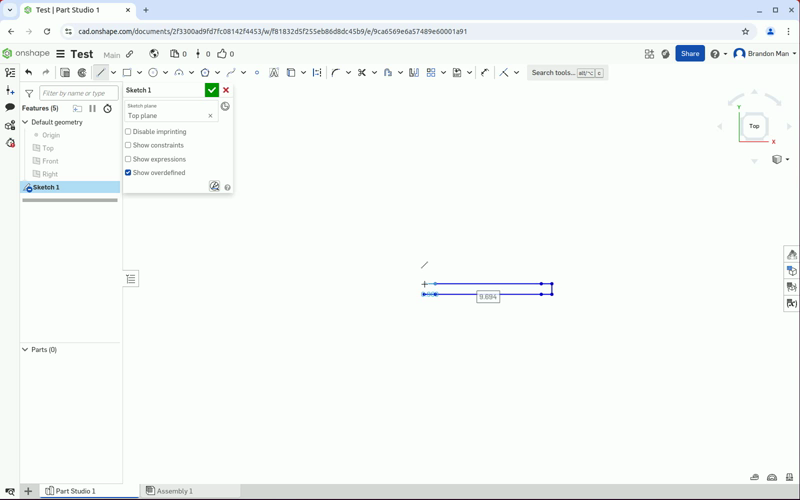
scroll(6)
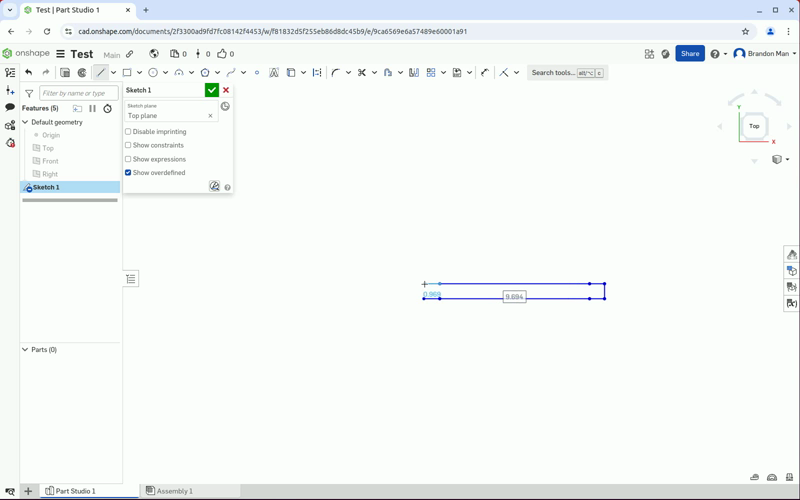
scroll(6)
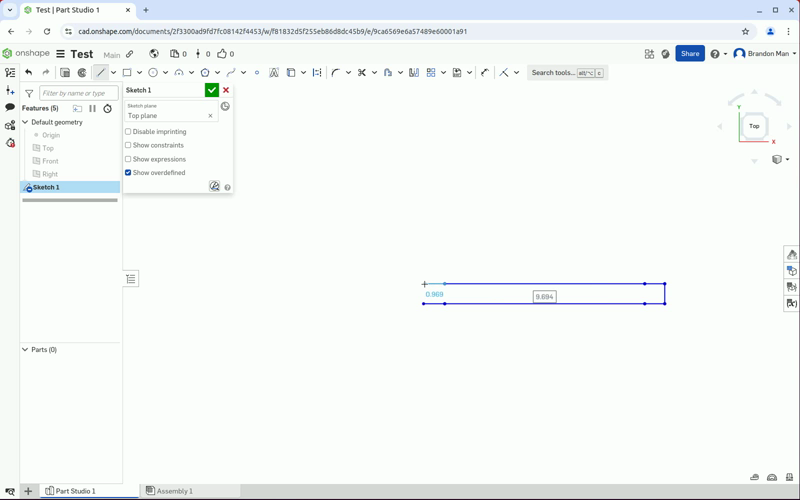
scroll(6)
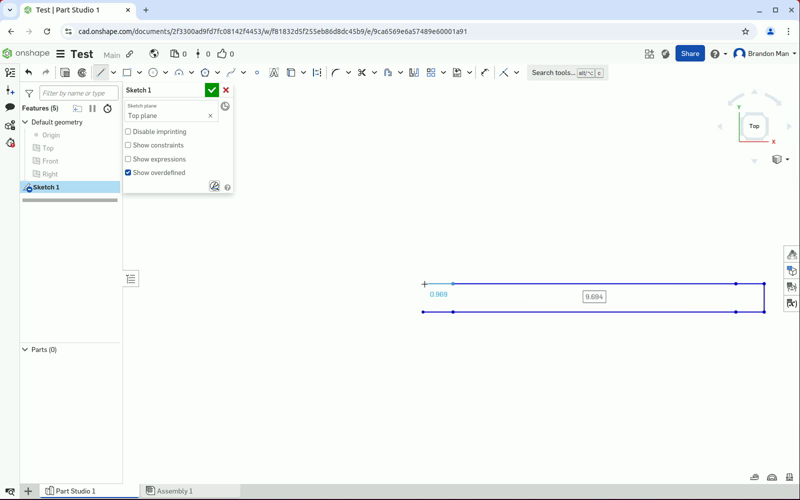
scroll(6)
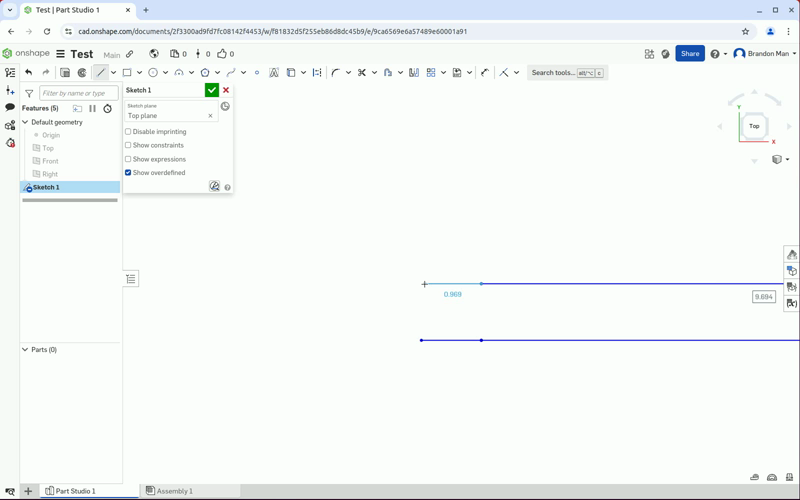
click(424, 283)
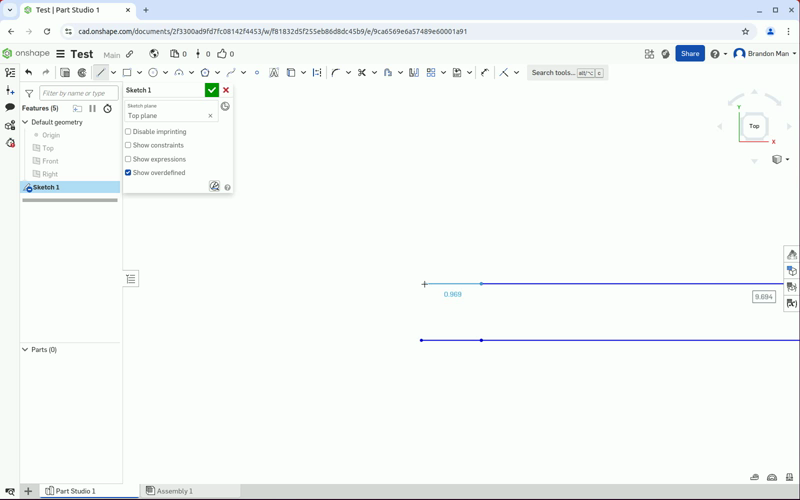
scroll(-6)
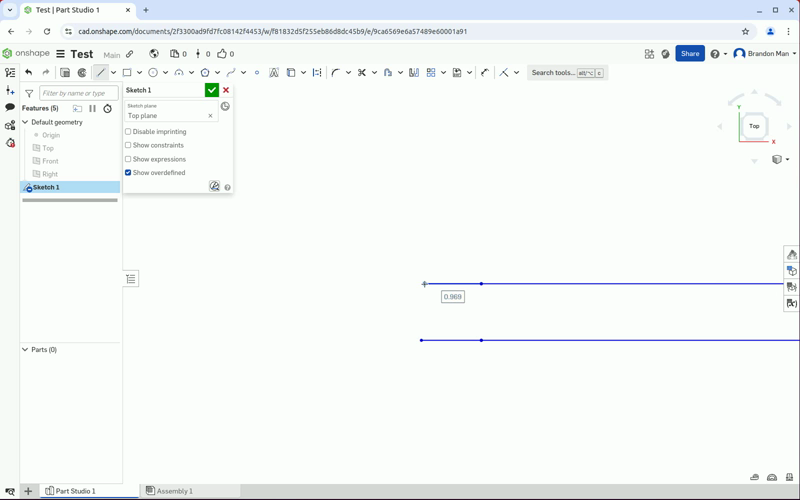
scroll(-6)
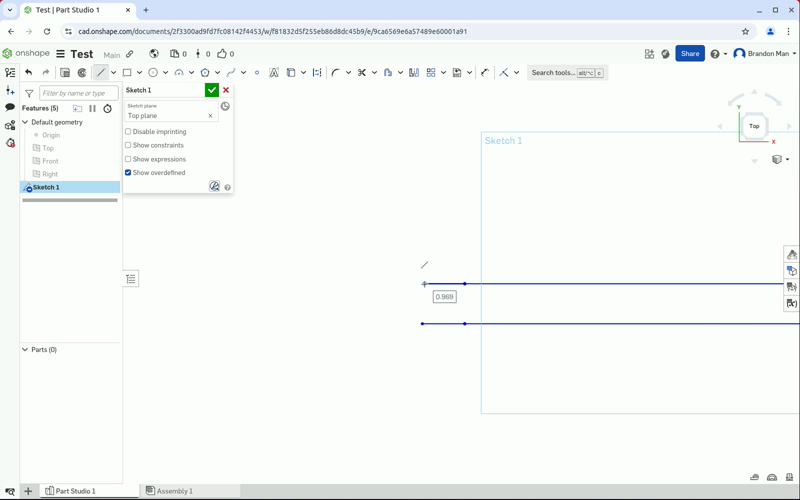
scroll(-6)
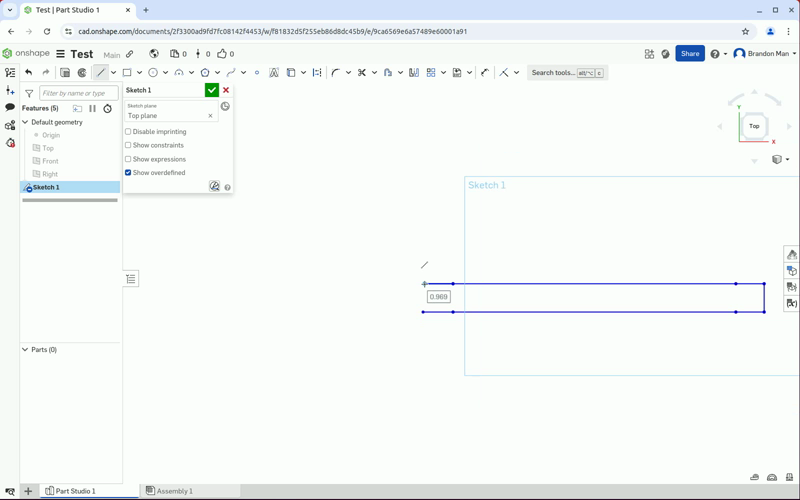
scroll(-6)
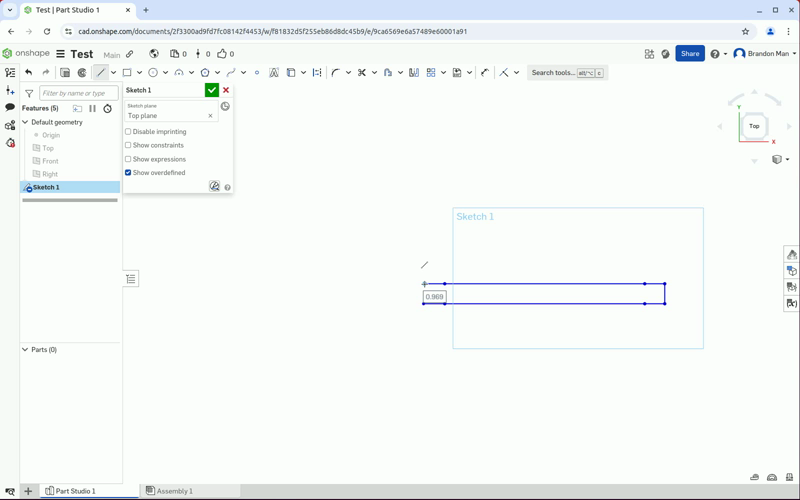
scroll(-6)
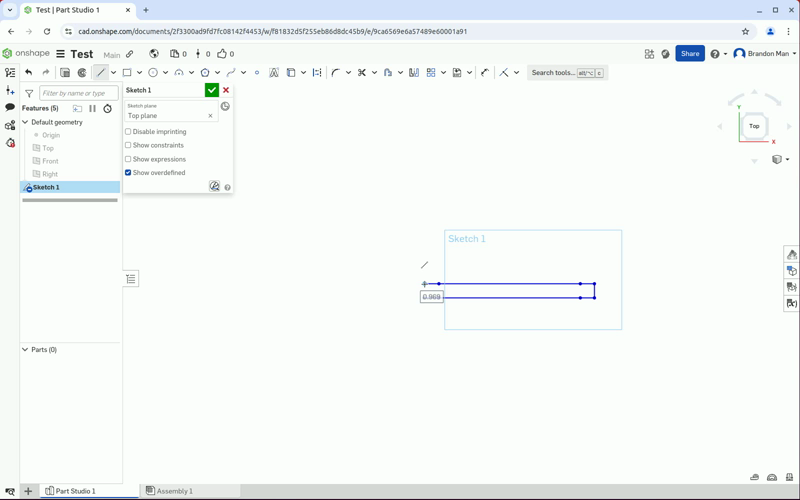
scroll(-6)
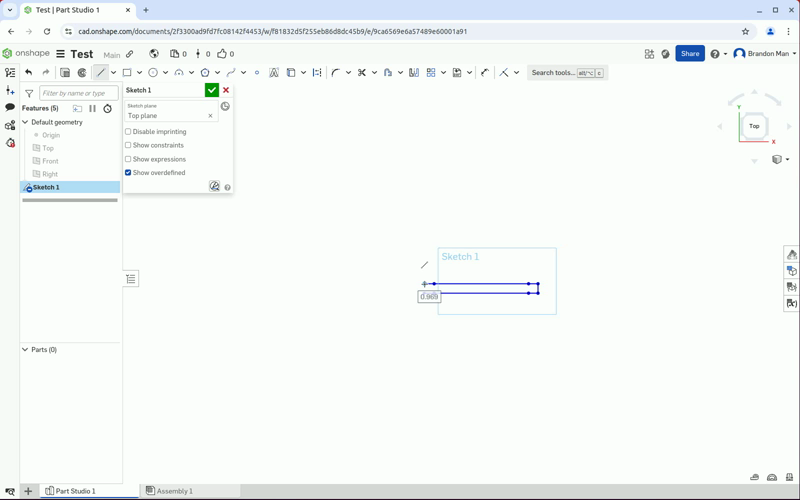
scroll(-6)
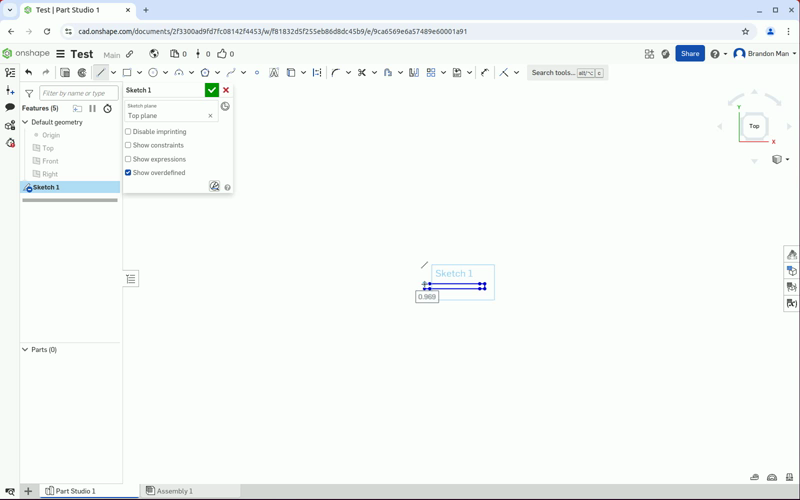
key_up(shift)
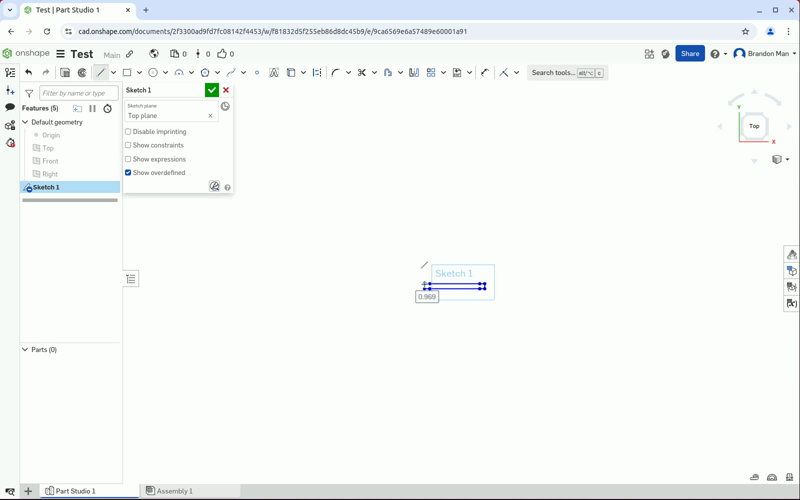
mouse_move(454, 283)
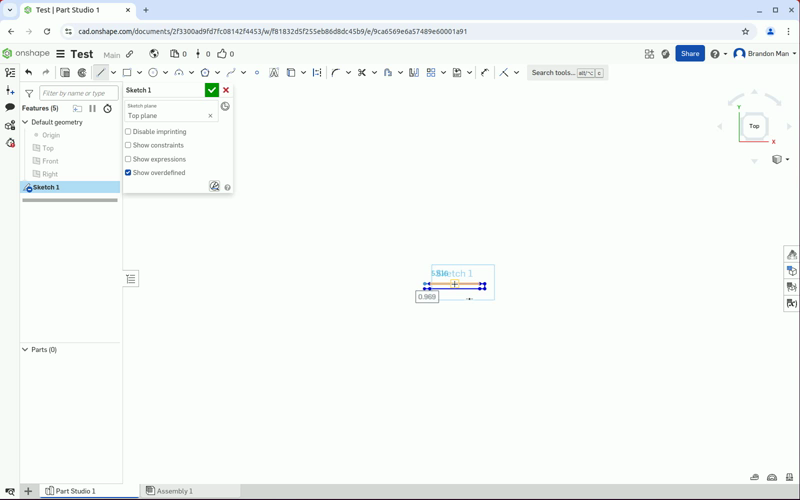
key_down(shift)
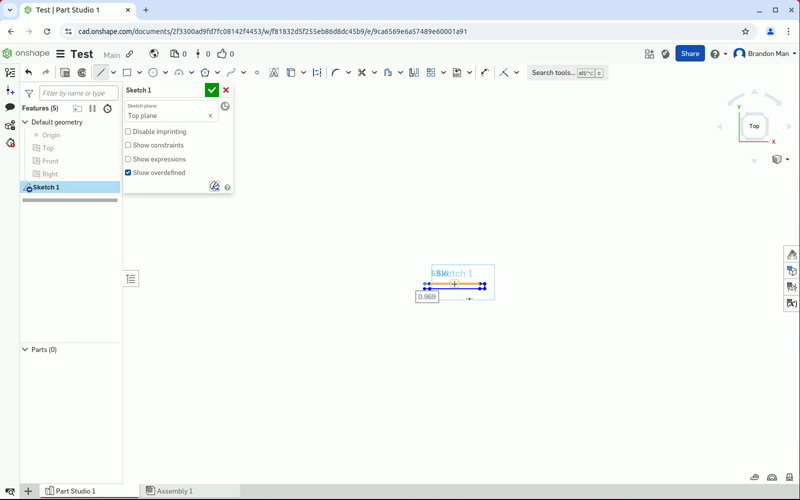
mouse_move(424, 288)
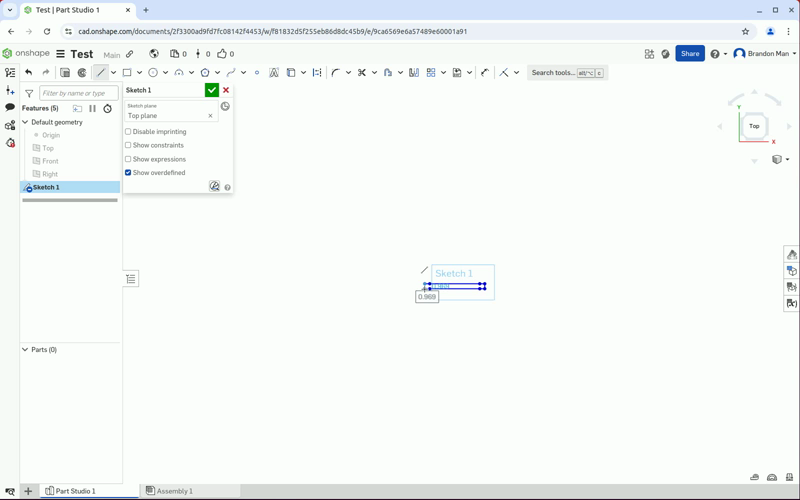
scroll(6)
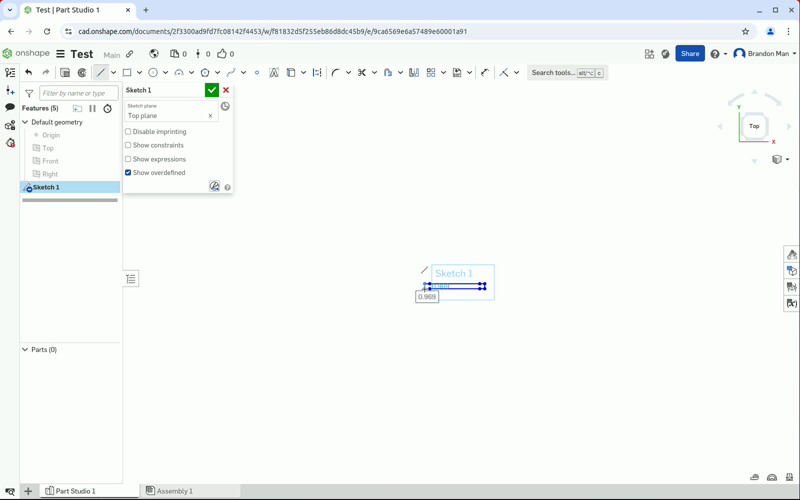
scroll(6)
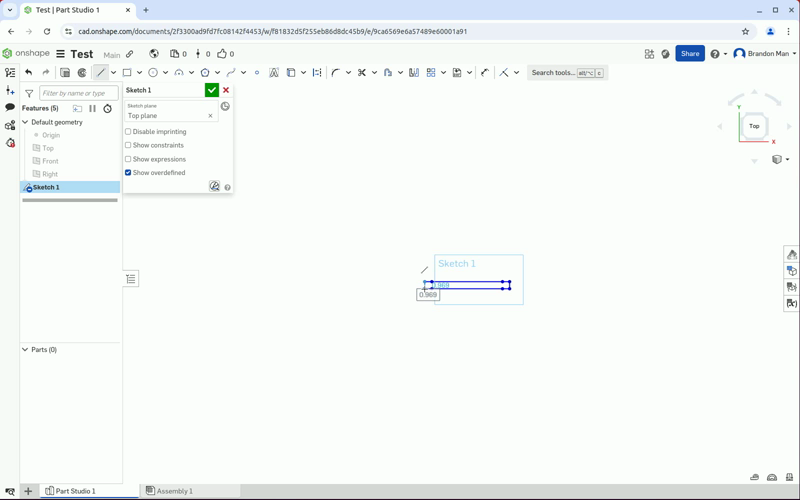
scroll(6)
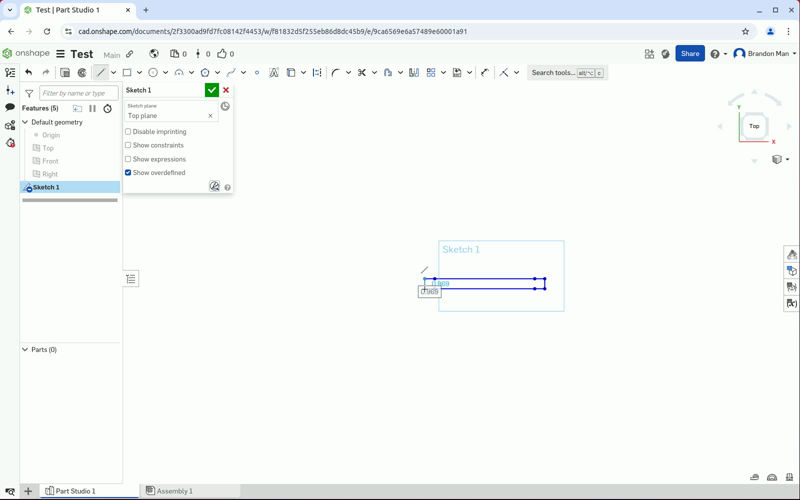
scroll(6)
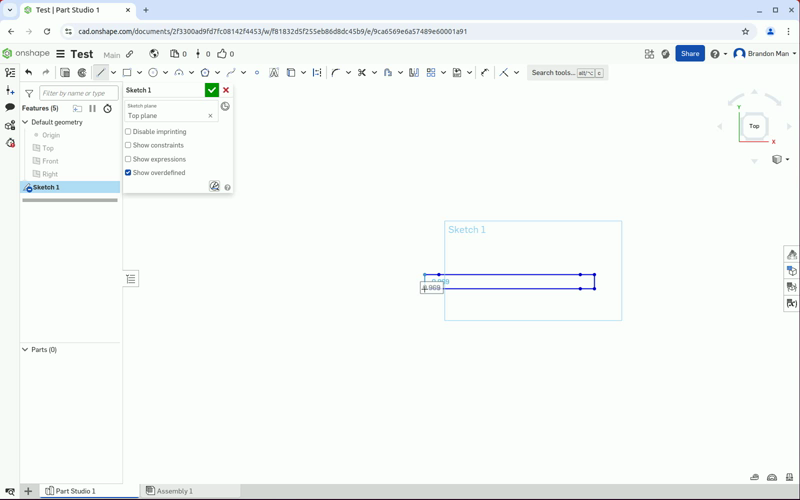
scroll(6)
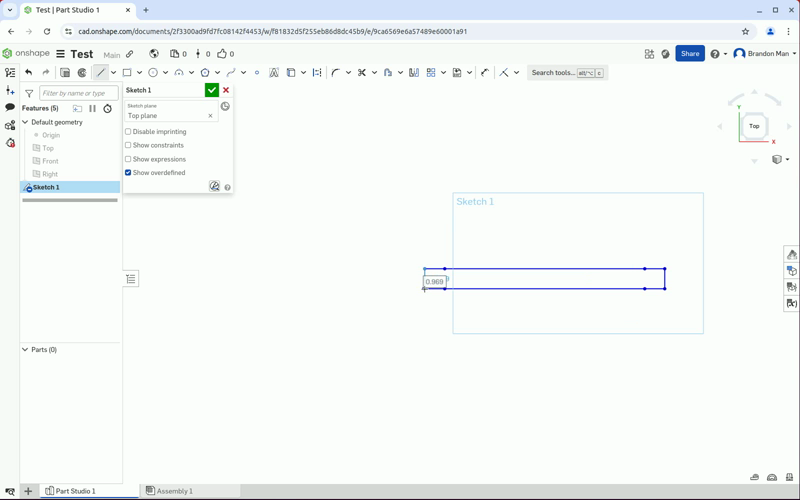
scroll(6)
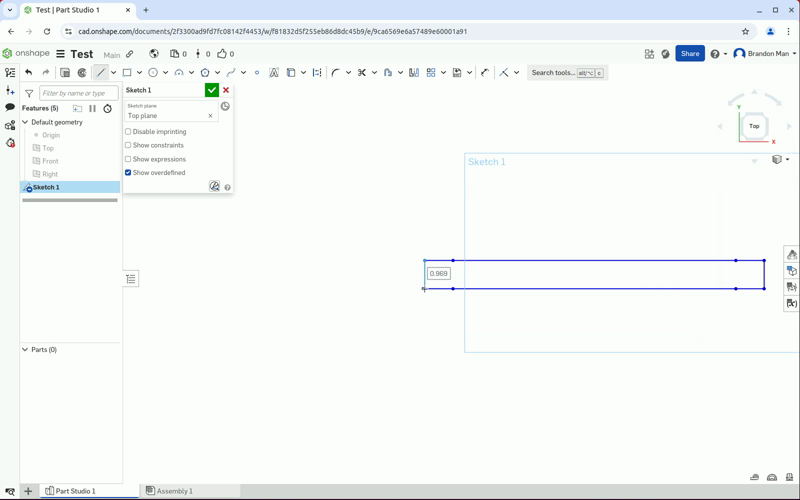
scroll(6)
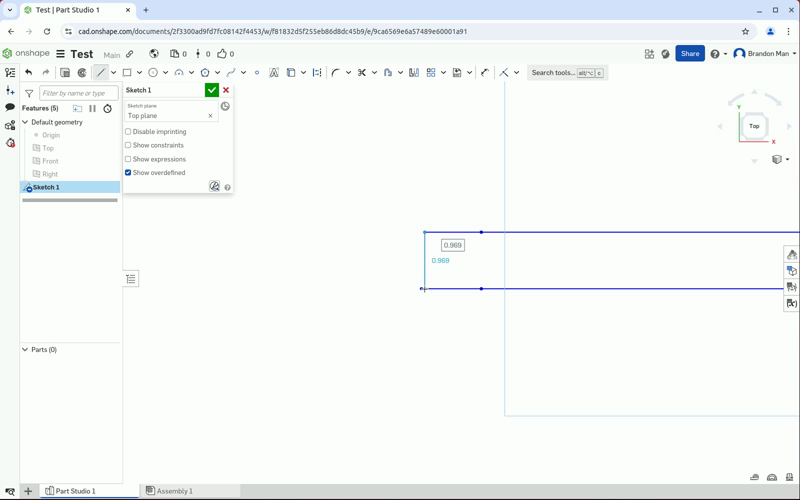
key_up(shift)
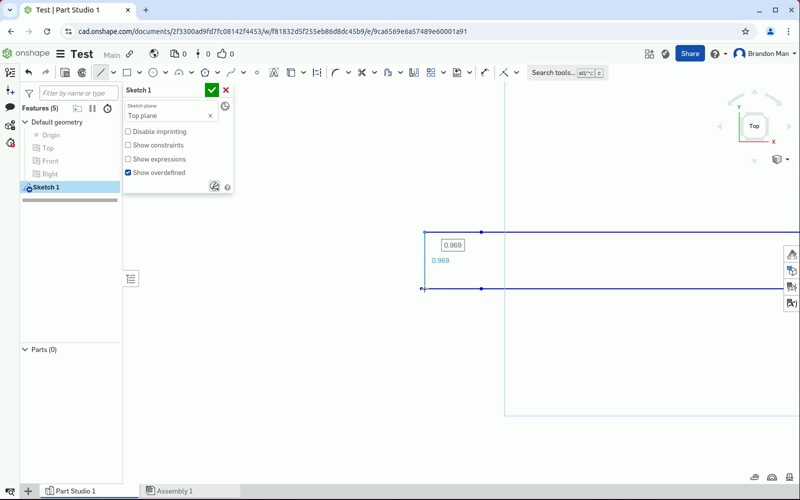
click(424, 288)
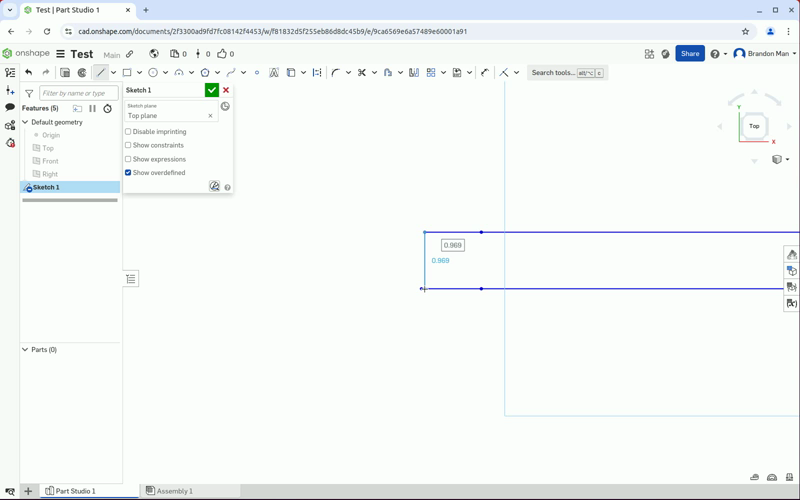
scroll(-6)
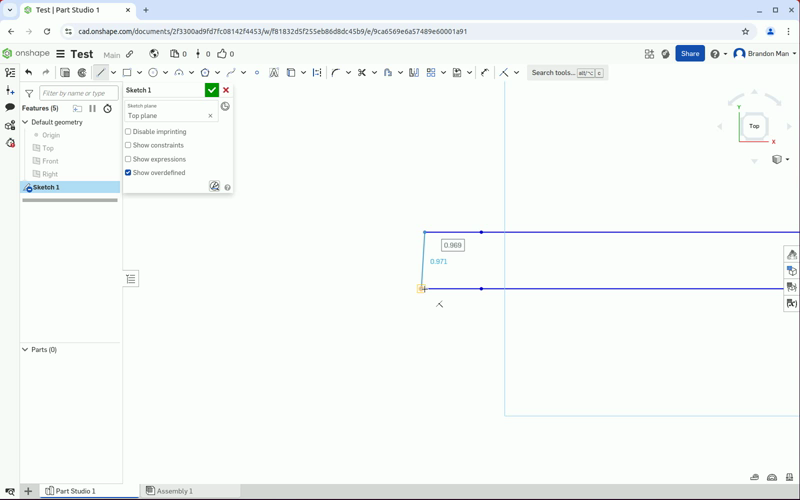
scroll(-6)
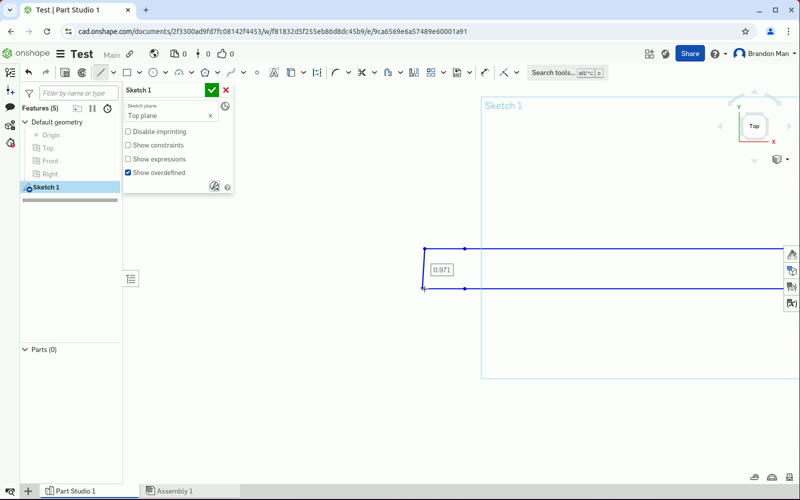
scroll(-6)
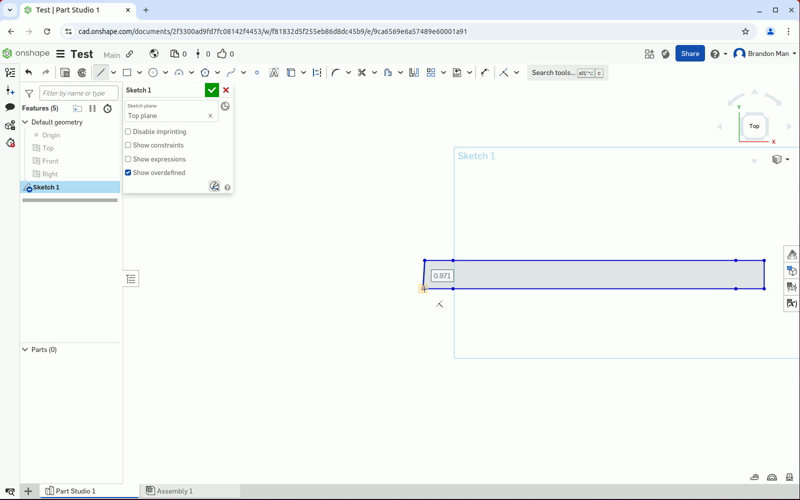
scroll(-6)
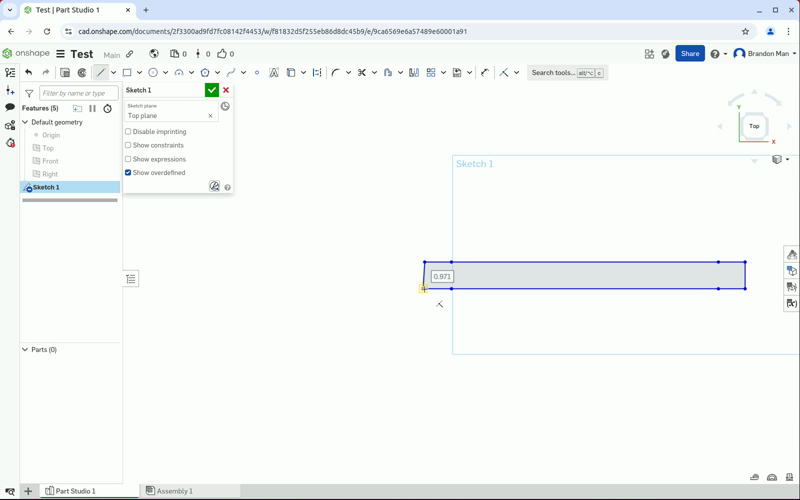
scroll(-6)
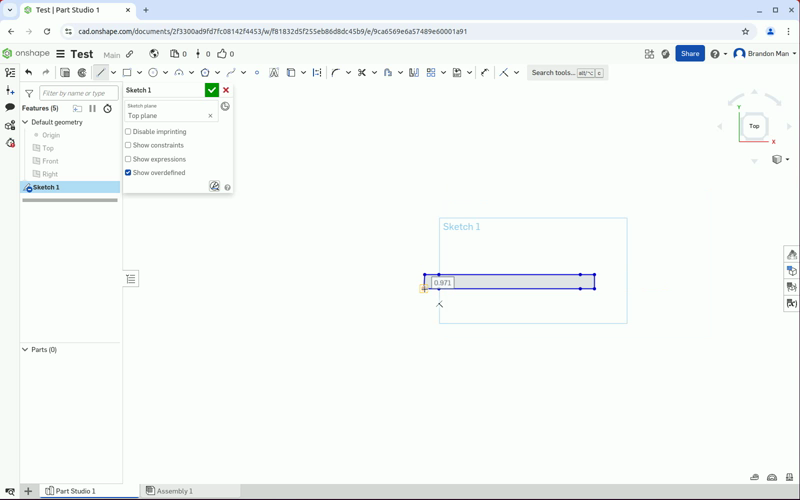
scroll(-6)
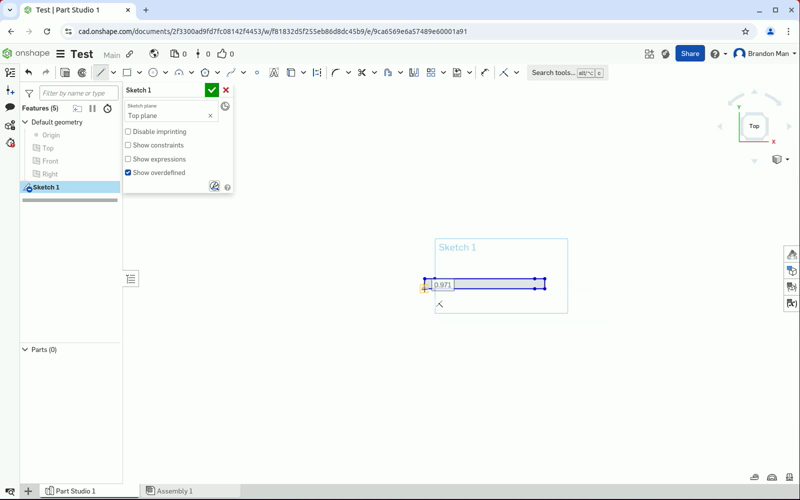
scroll(-6)
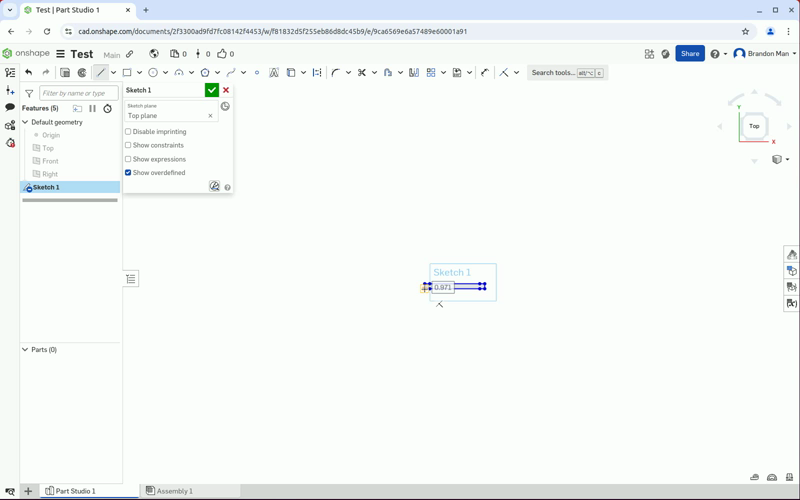
key(esc)
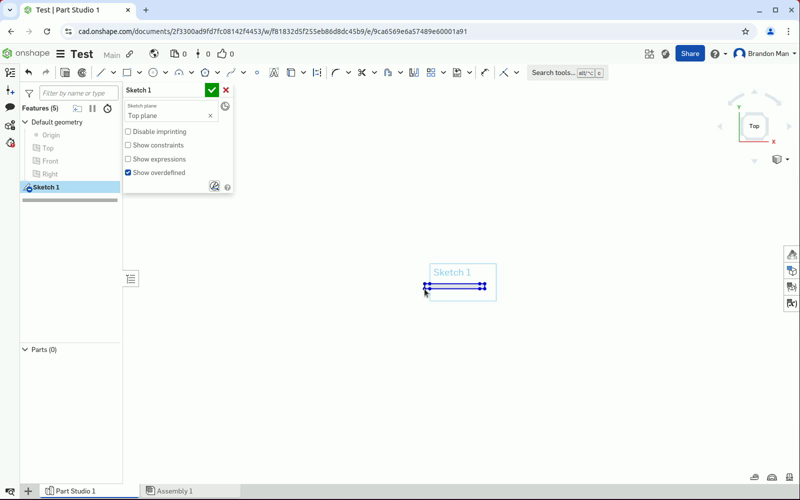
key(c)
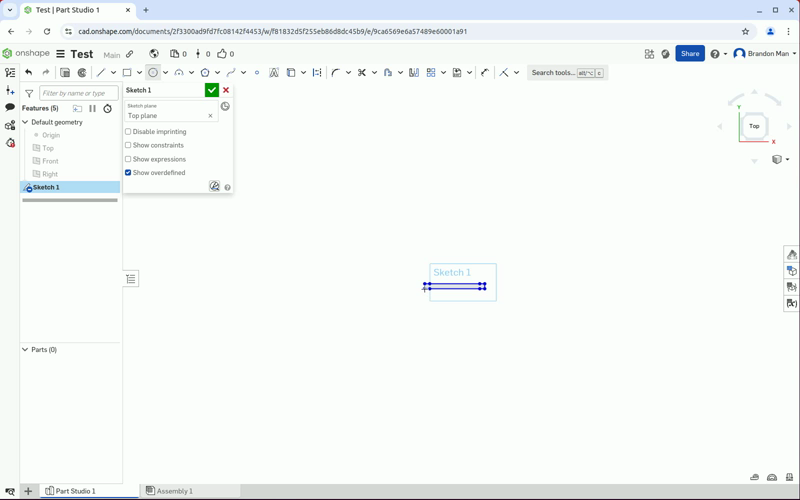
key_down(shift)
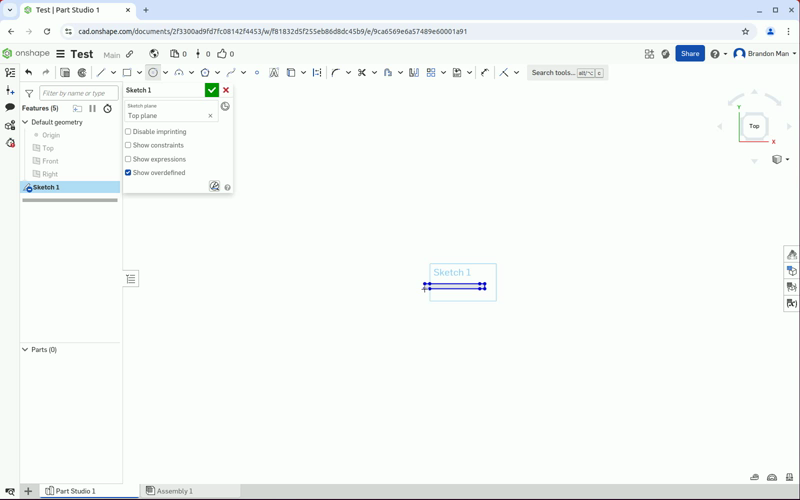
mouse_move(426, 286)
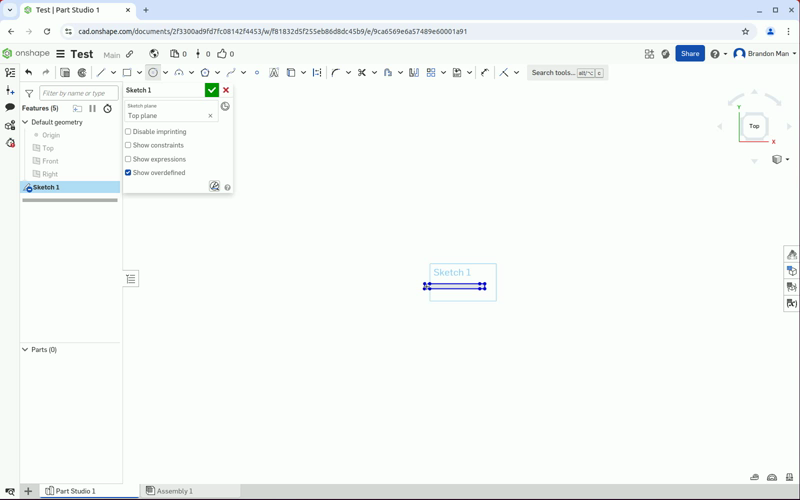
scroll(6)
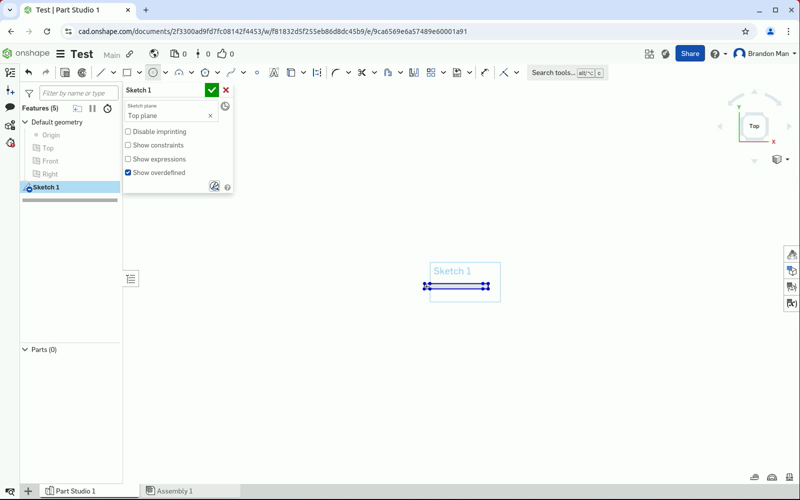
scroll(6)
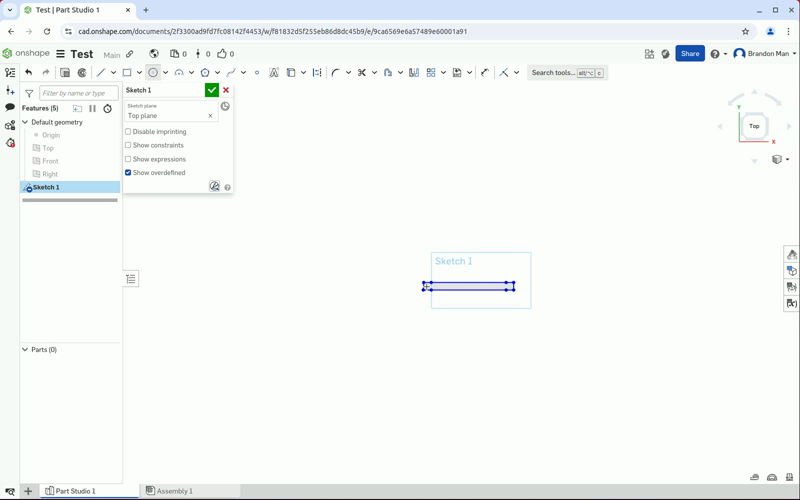
scroll(6)
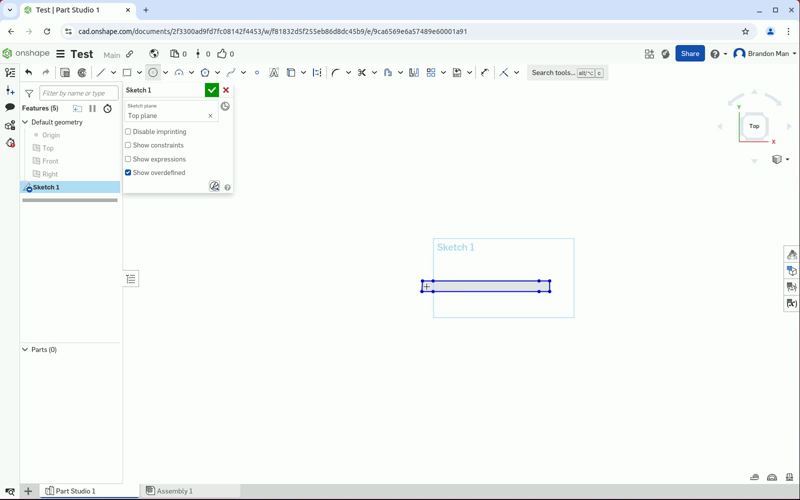
scroll(6)
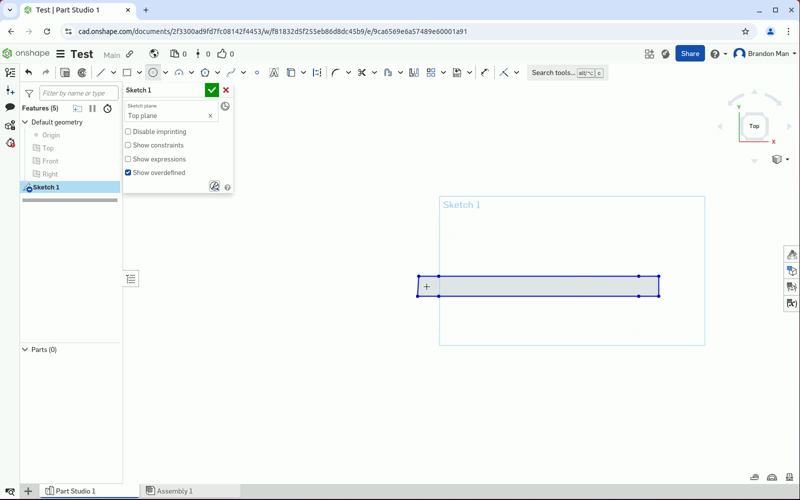
scroll(6)
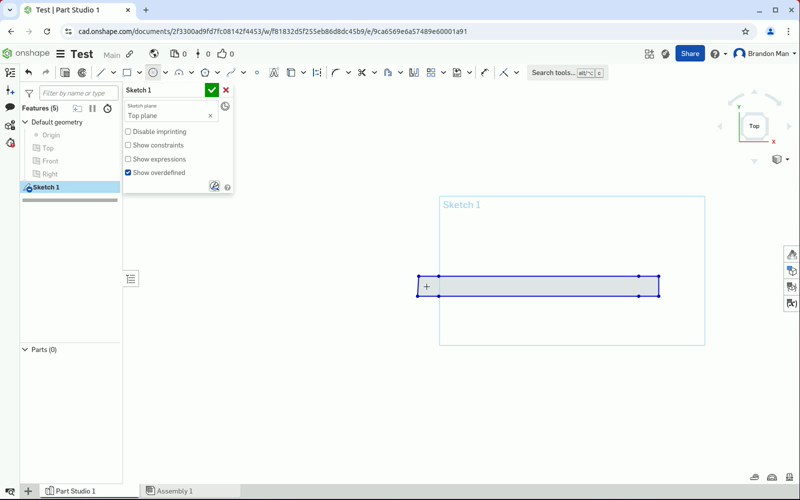
scroll(6)
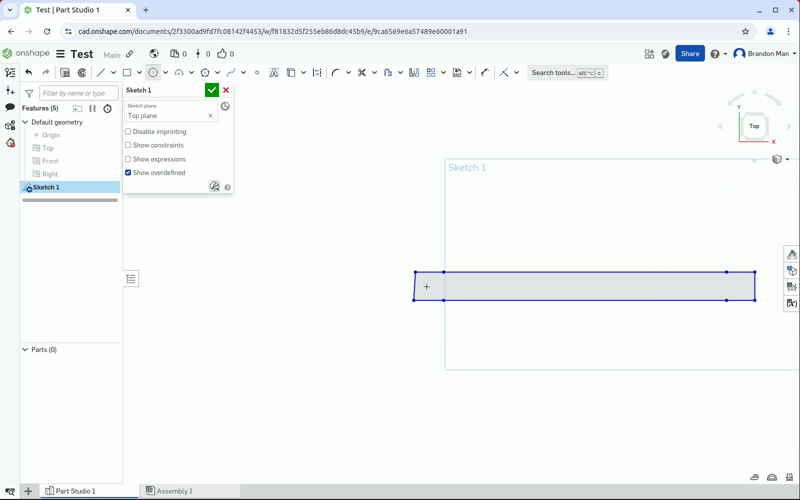
scroll(6)
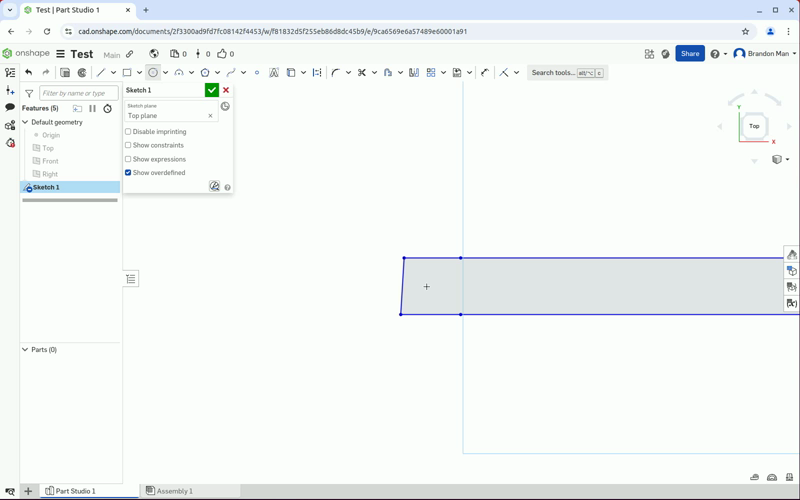
click(426, 286)
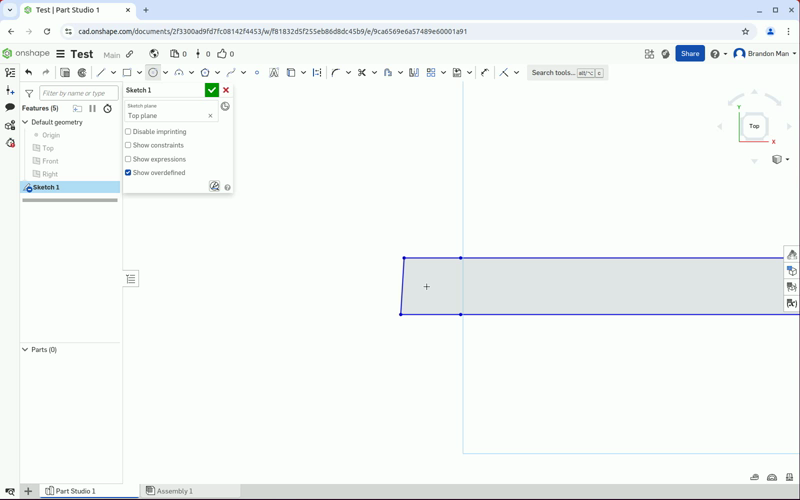
scroll(-6)
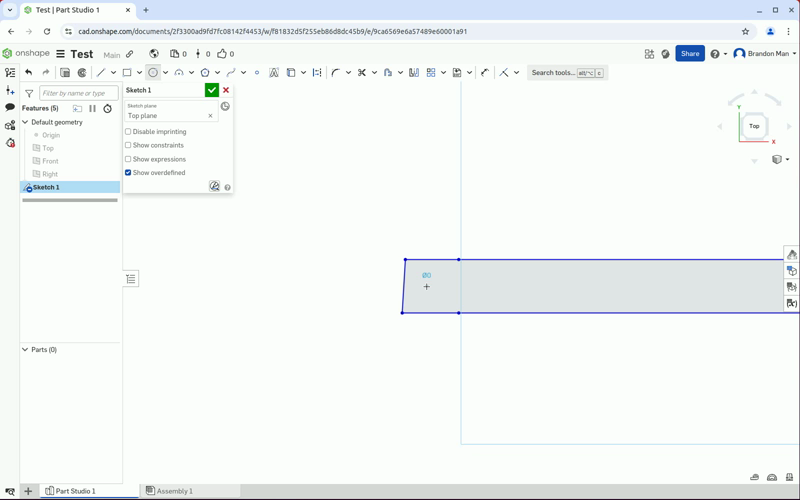
scroll(-6)
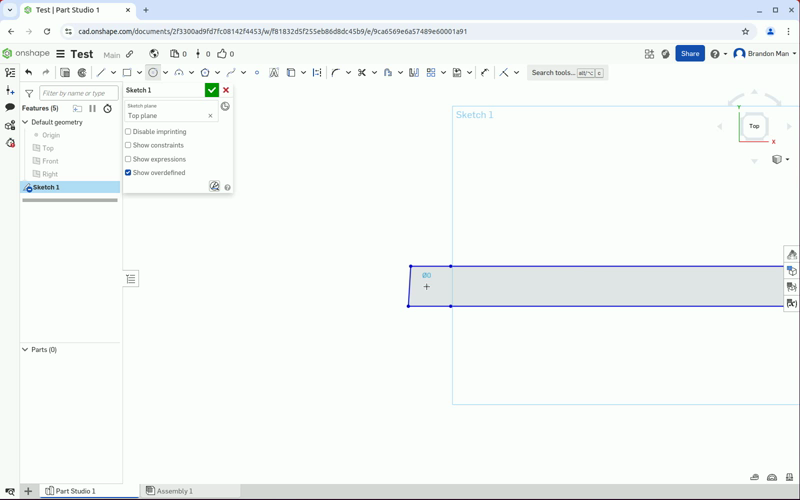
scroll(-6)
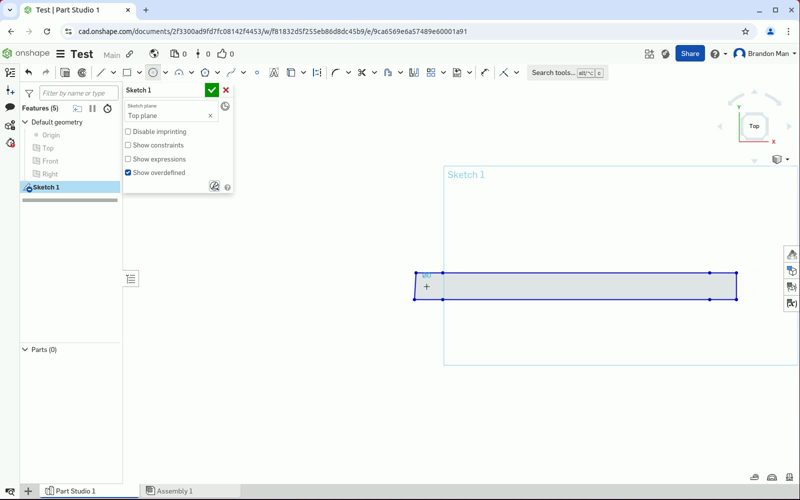
scroll(-6)
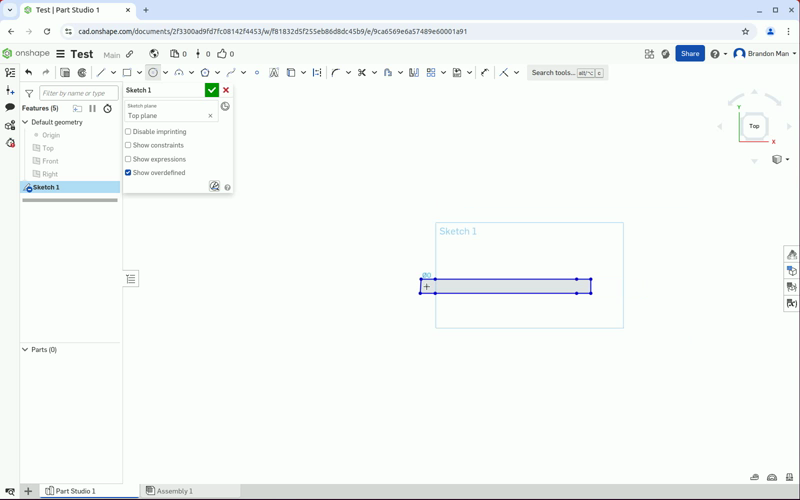
scroll(-6)
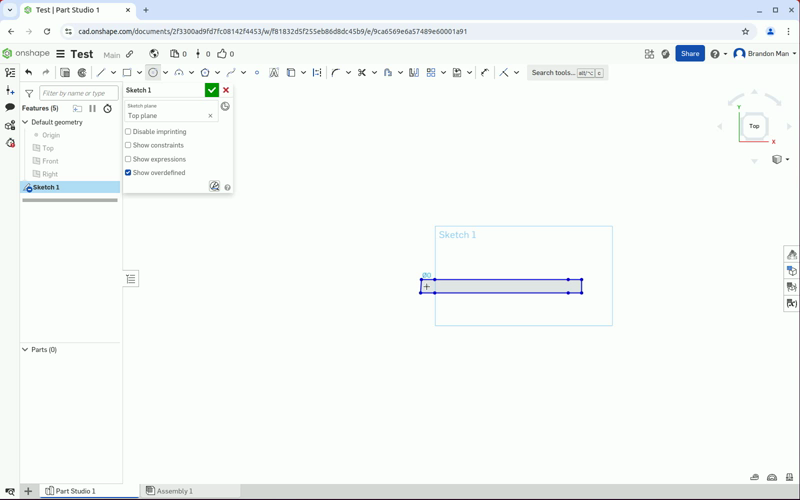
scroll(-6)
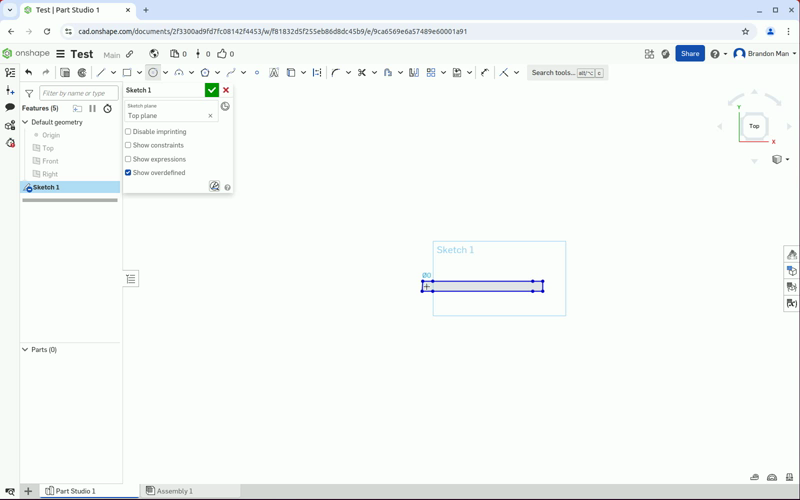
scroll(-6)
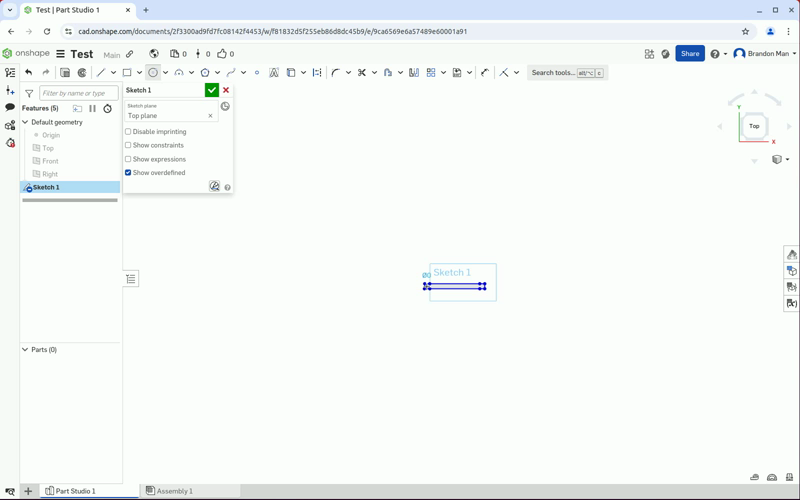
key_up(shift)
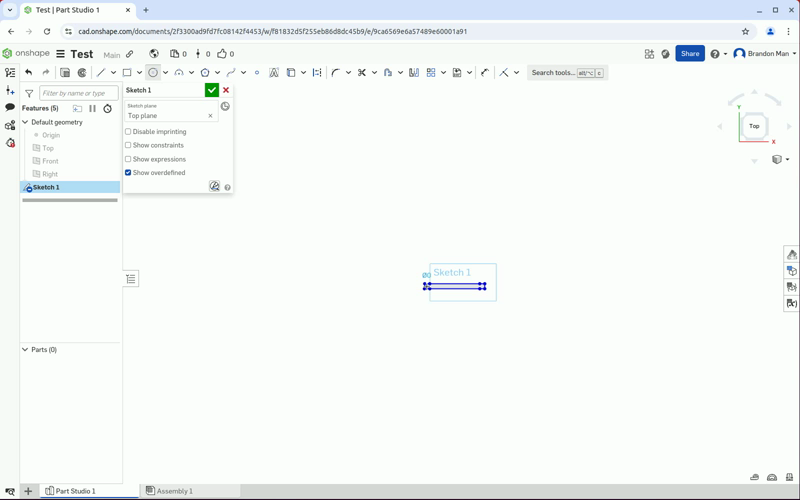
mouse_move(428, 286)
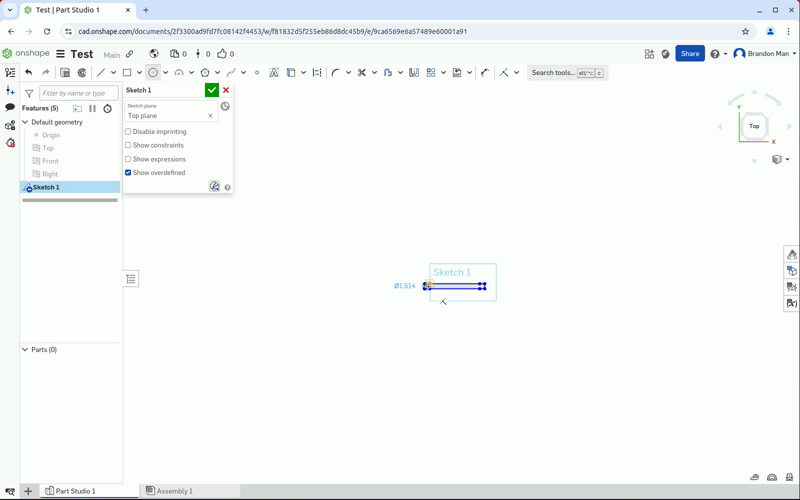
scroll(6)
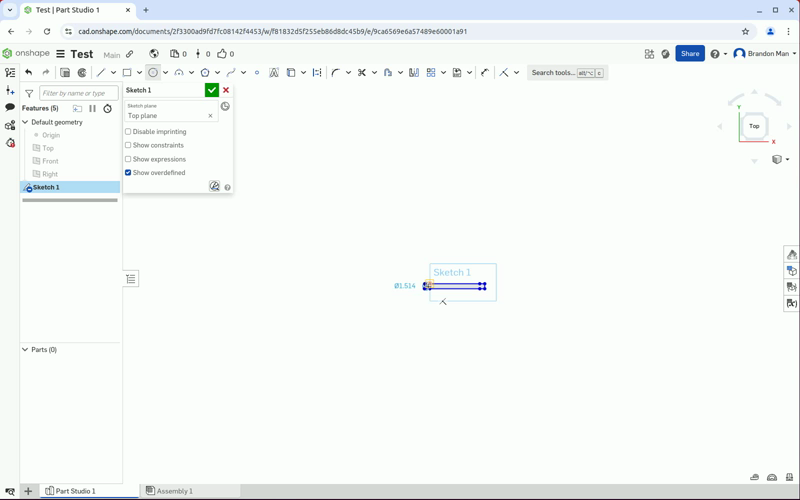
scroll(6)
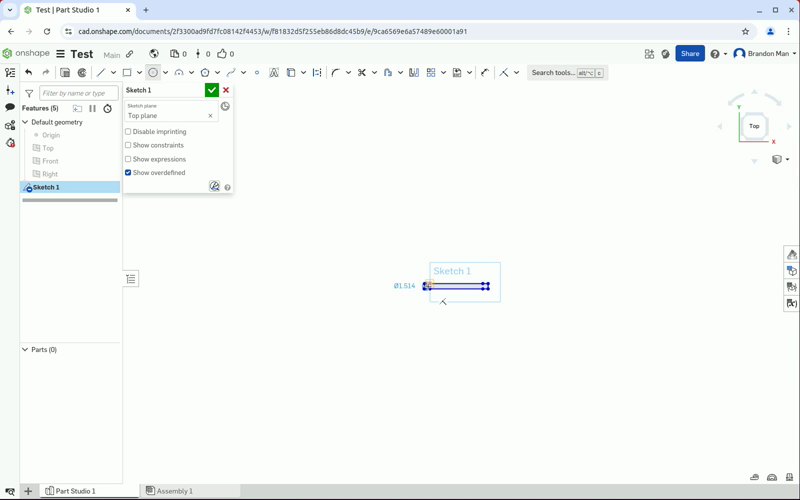
scroll(6)
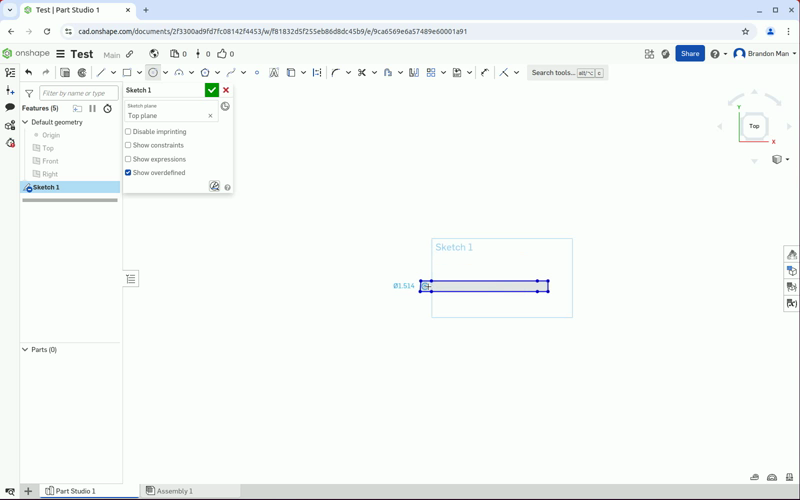
scroll(6)
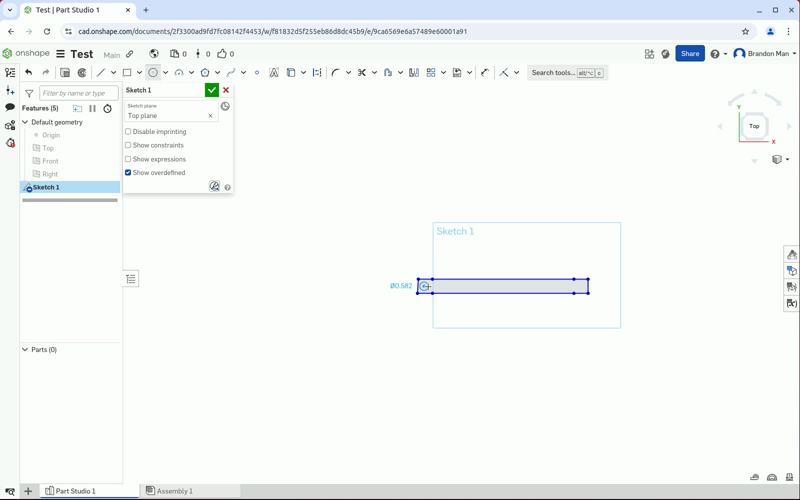
scroll(6)
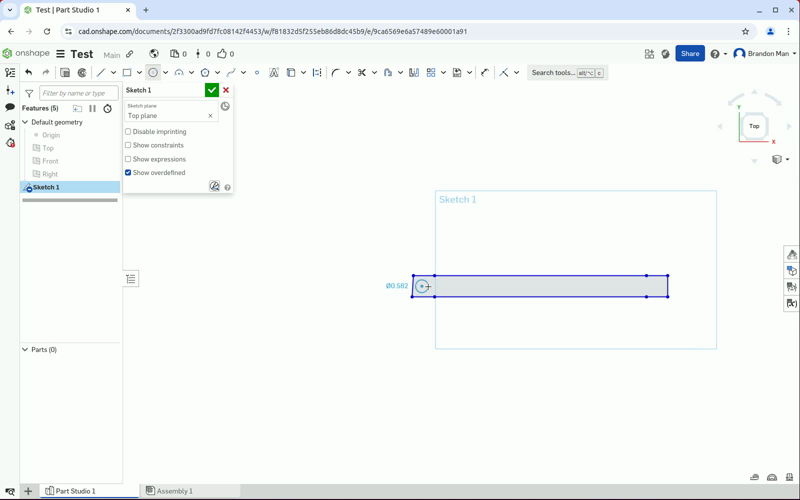
scroll(6)
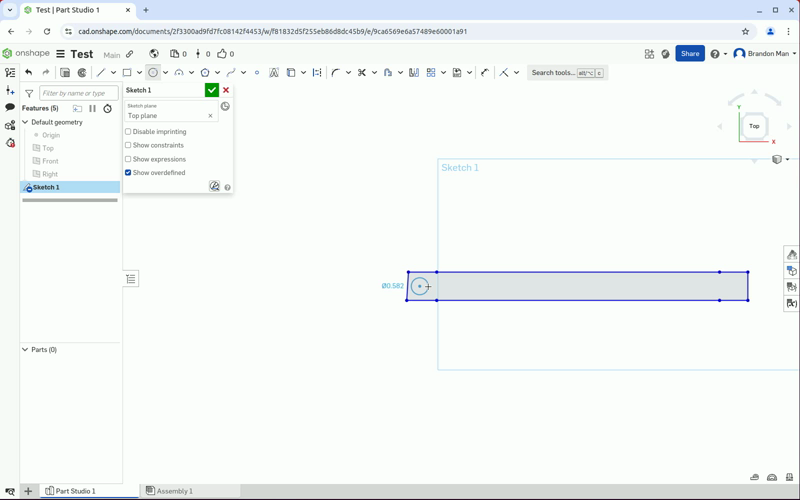
scroll(6)
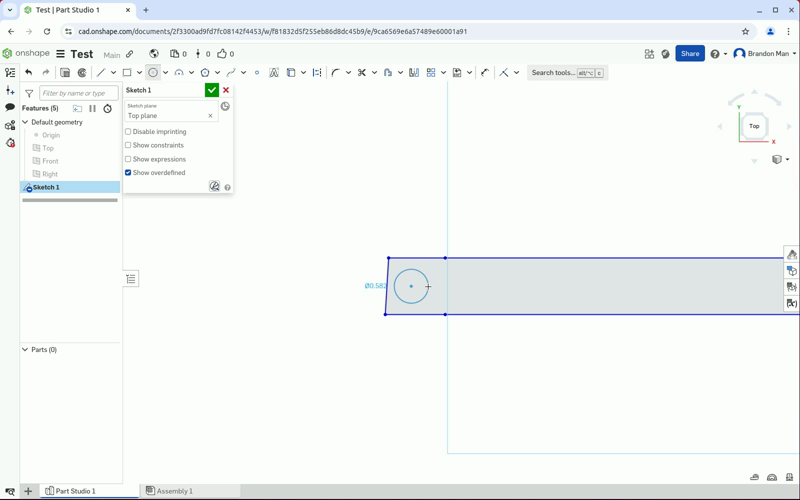
click(428, 286)
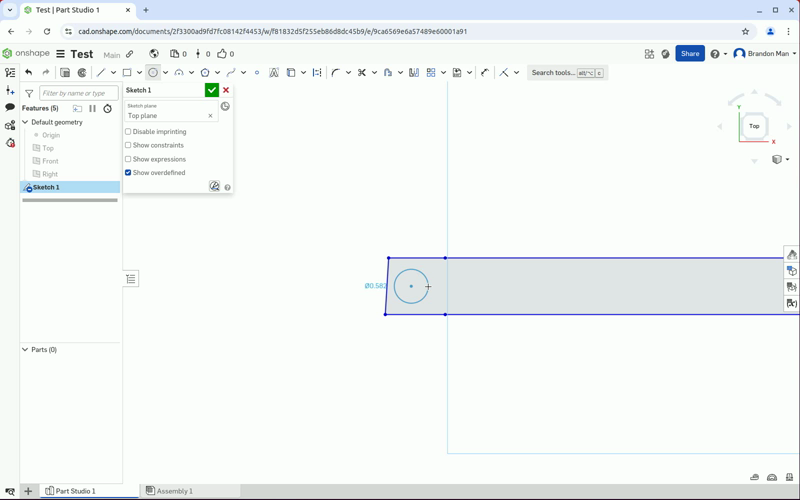
scroll(-6)
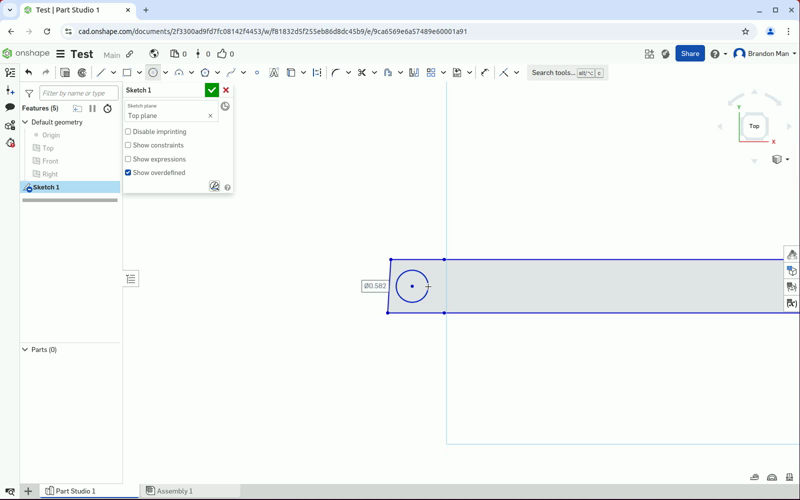
scroll(-6)
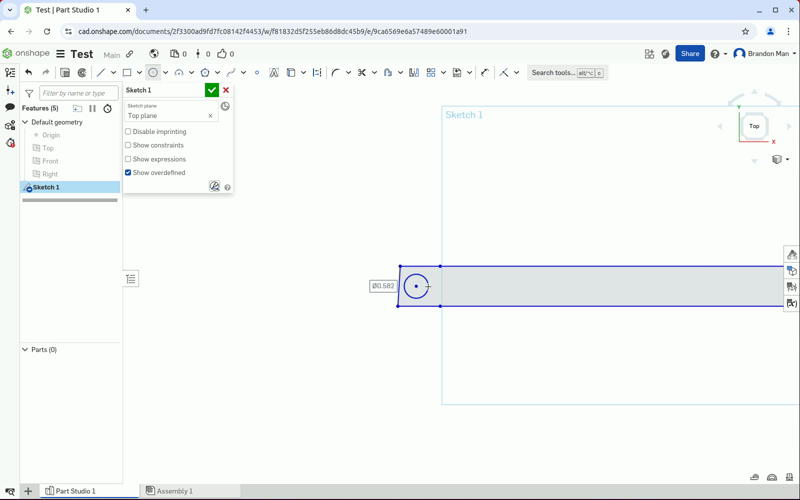
scroll(-6)
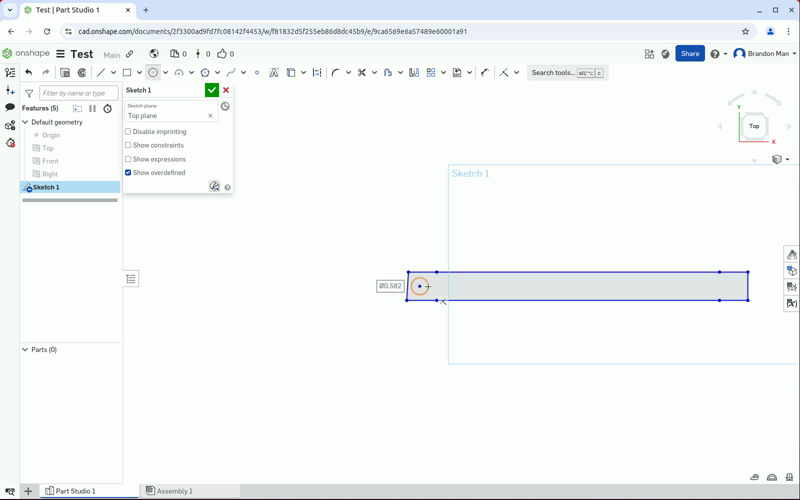
scroll(-6)
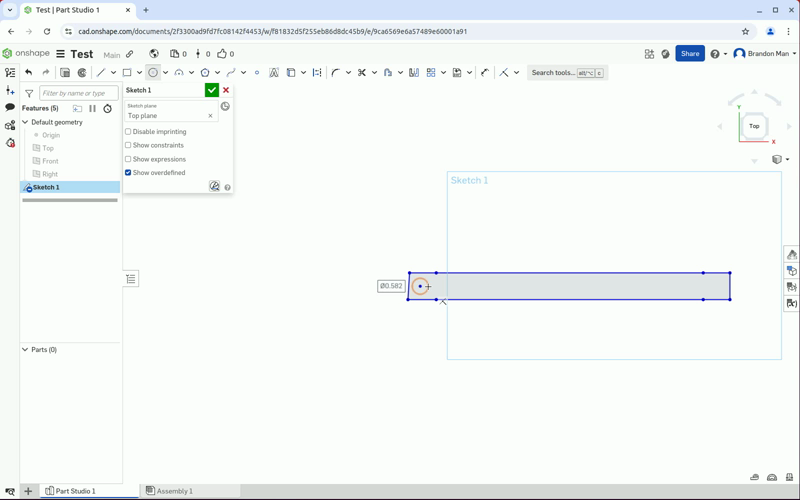
scroll(-6)
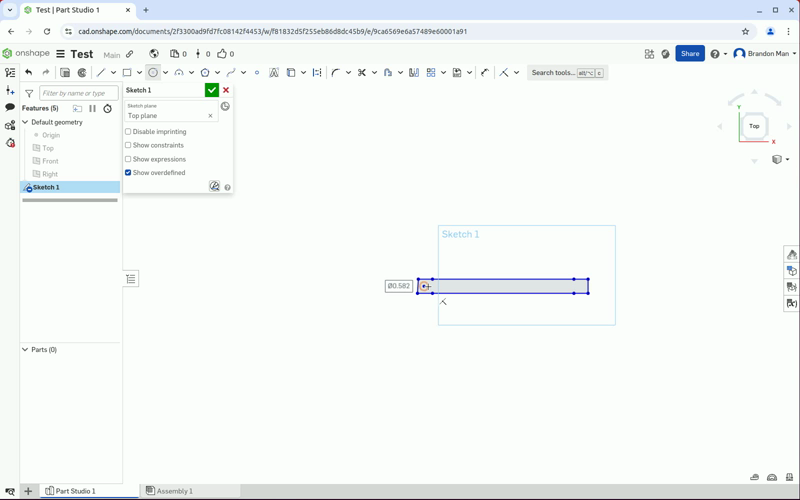
scroll(-6)
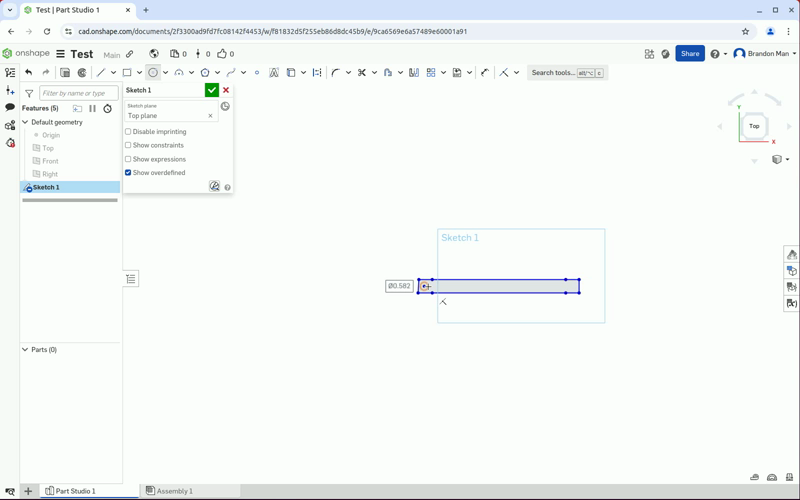
scroll(-6)
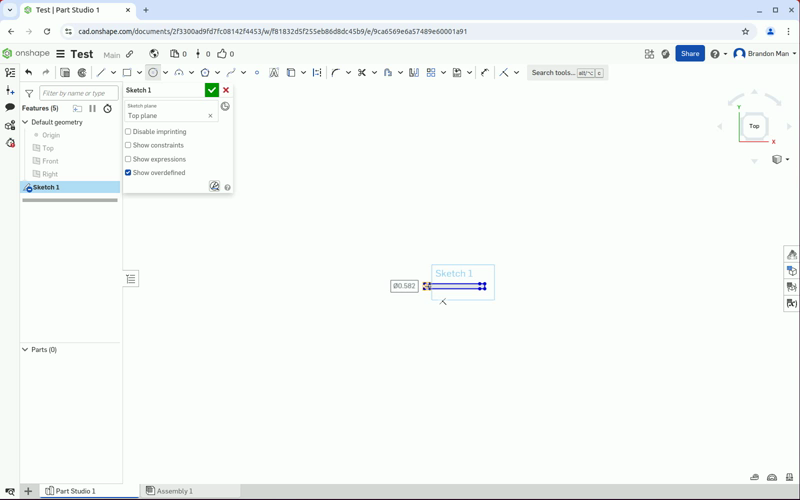
key(esc)
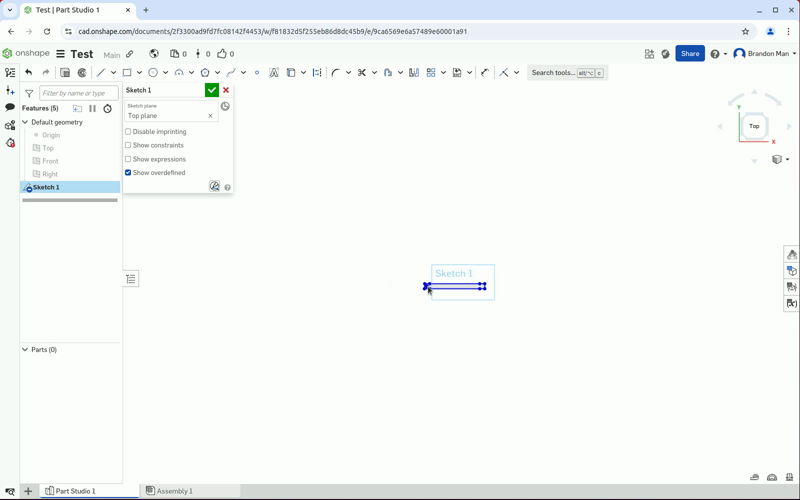
key(c)
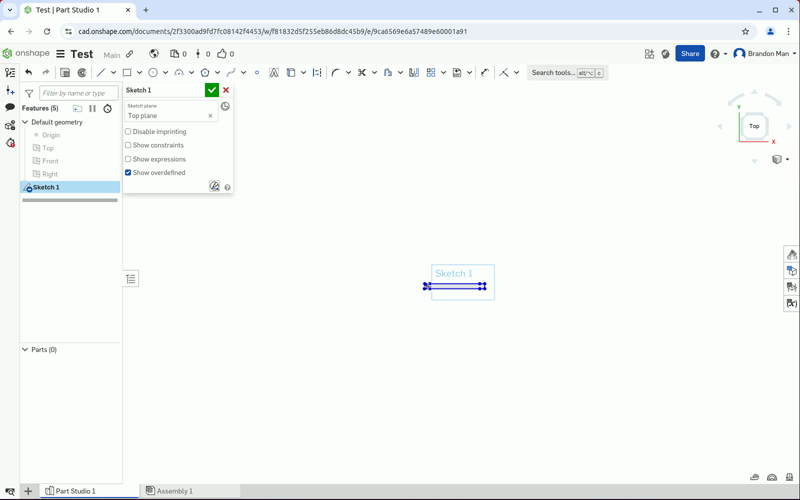
key_down(shift)
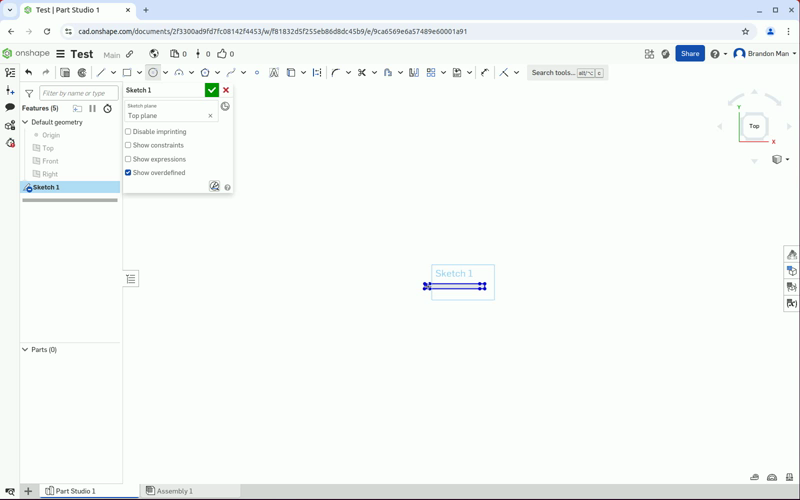
mouse_move(482, 286)
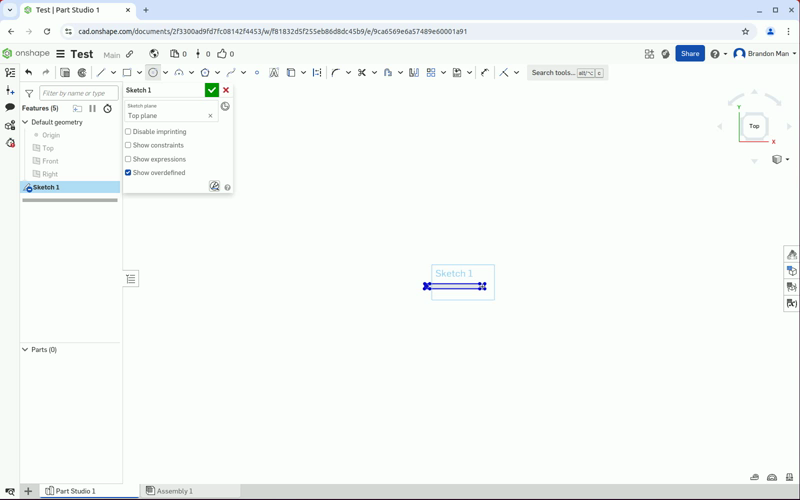
scroll(6)
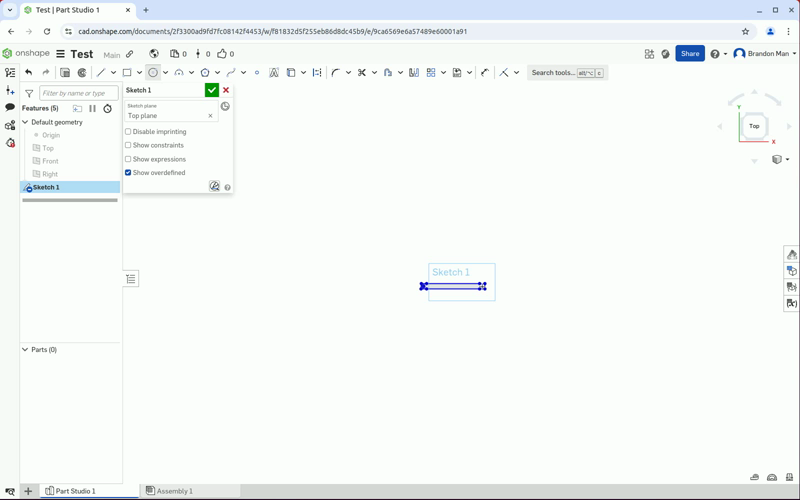
scroll(6)
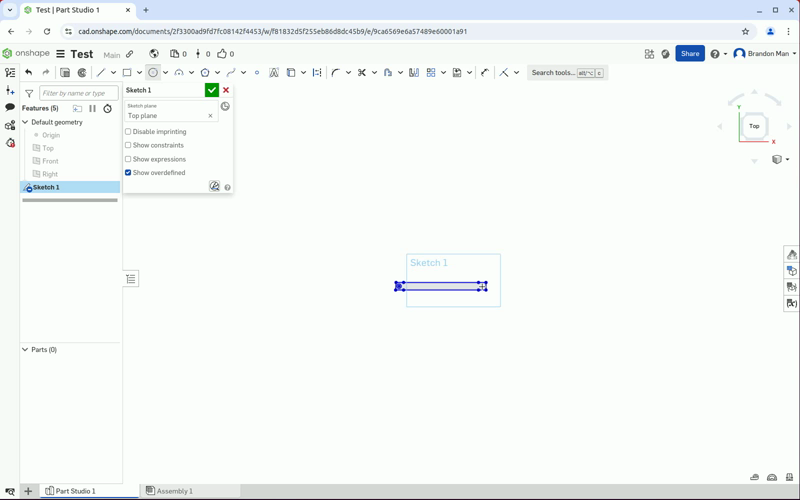
scroll(6)
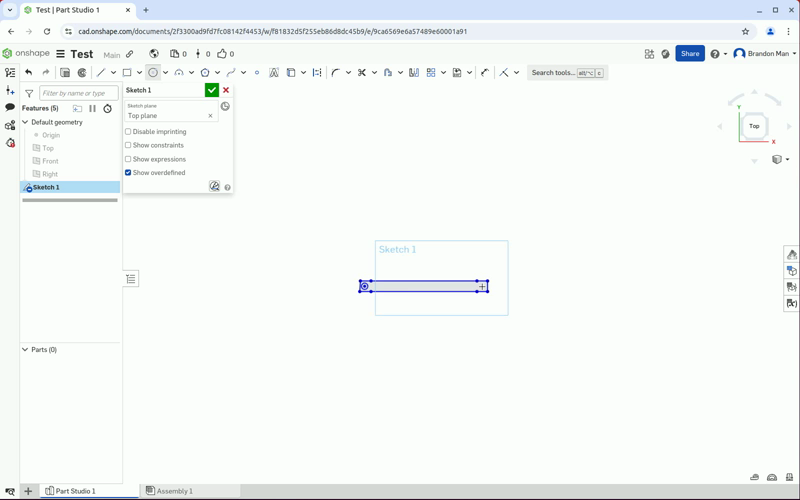
scroll(6)
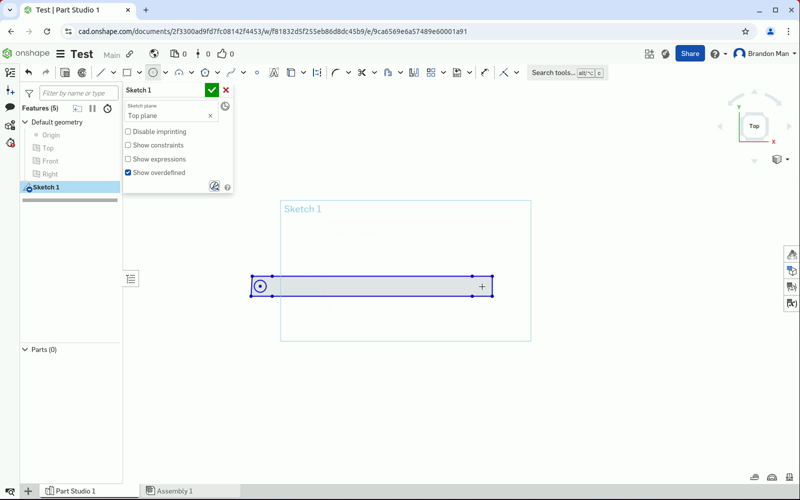
scroll(6)
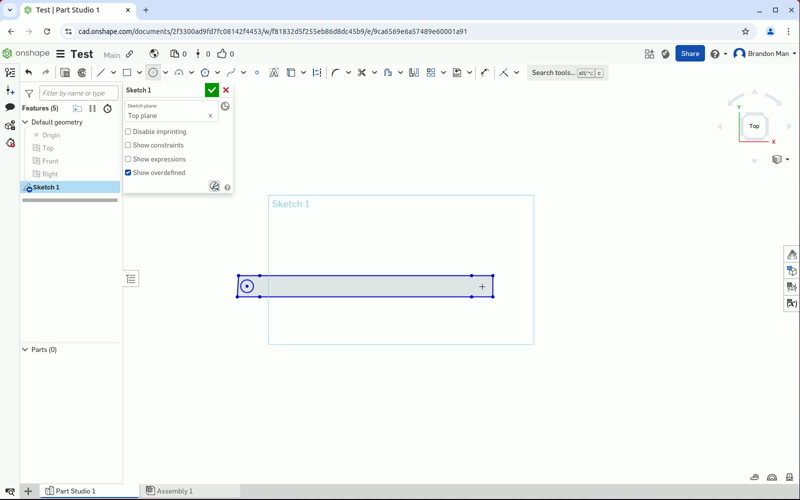
scroll(6)
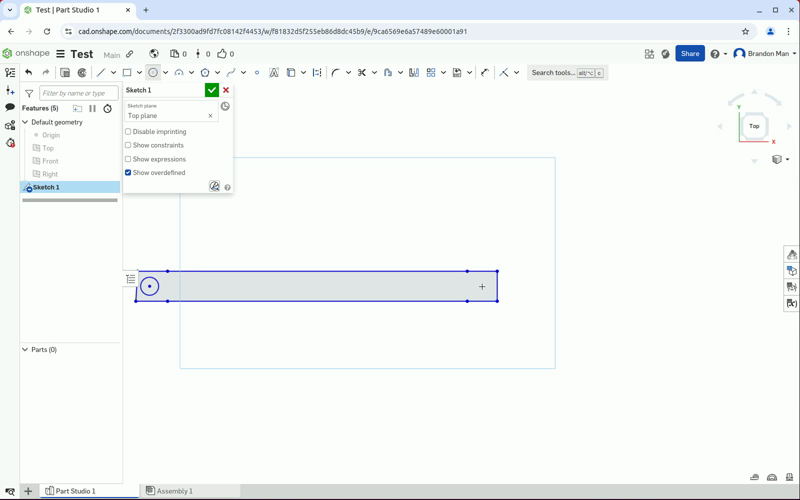
scroll(6)
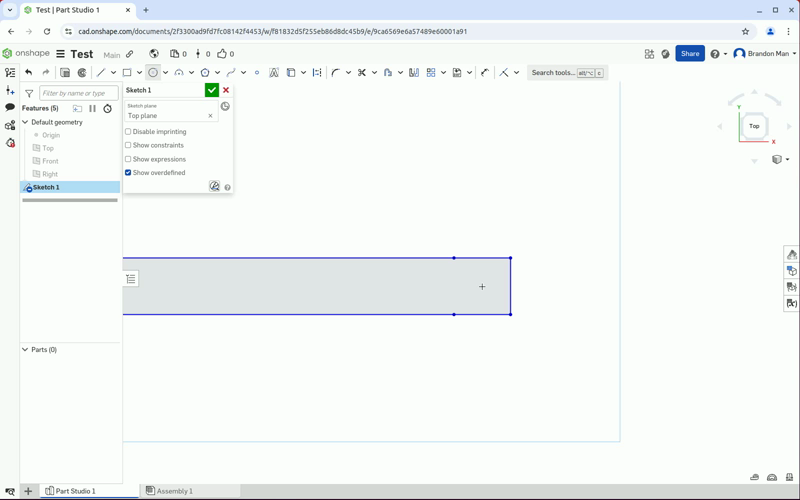
click(482, 286)
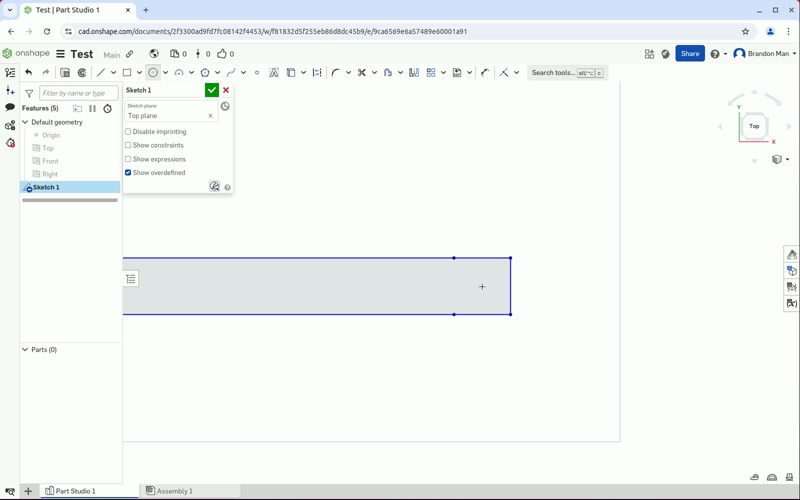
scroll(-6)
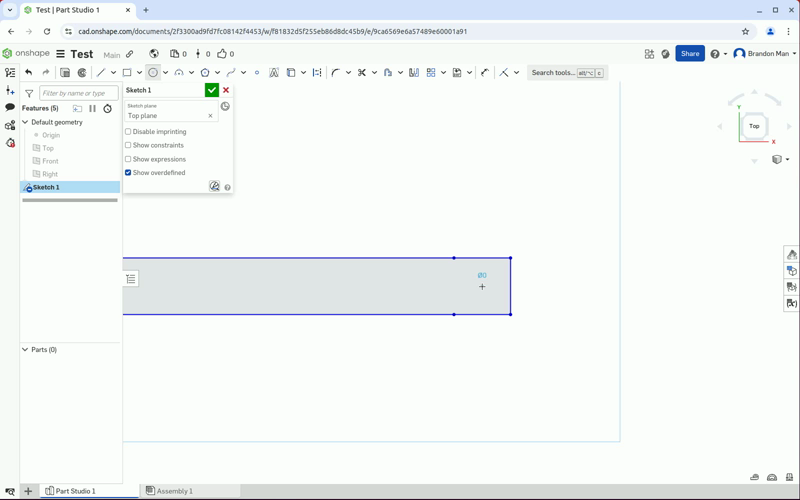
scroll(-6)
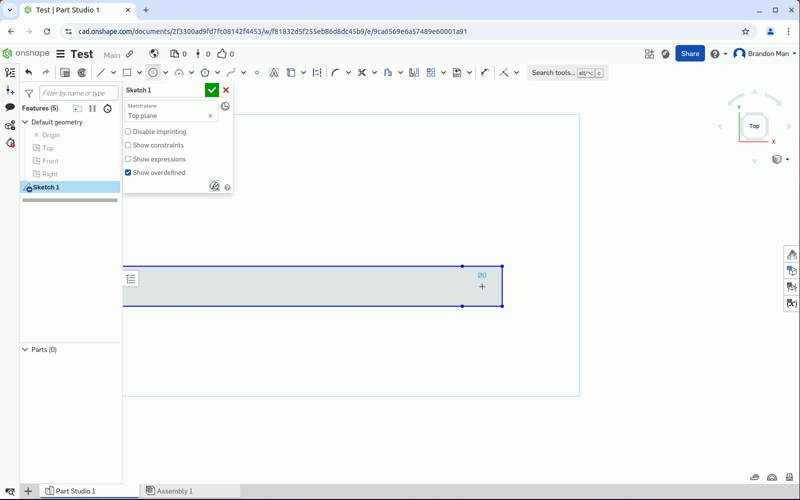
scroll(-6)
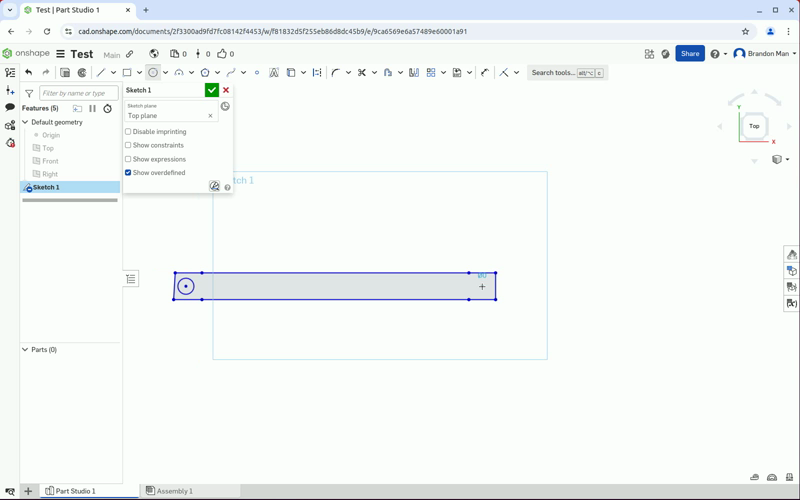
scroll(-6)
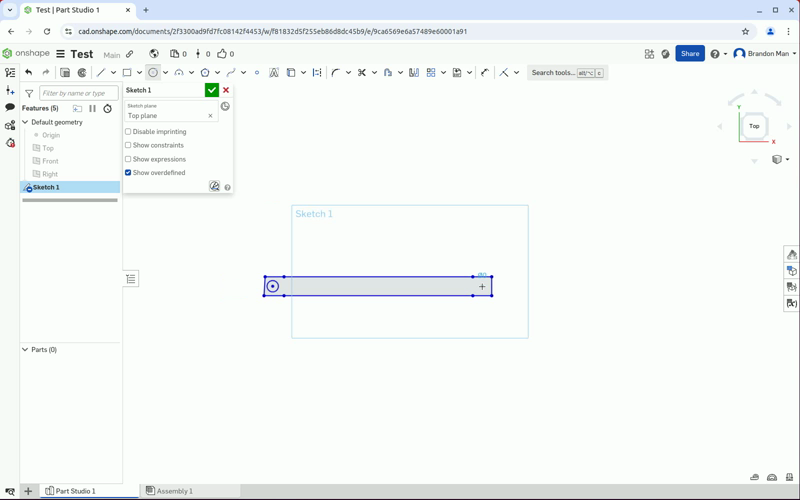
scroll(-6)
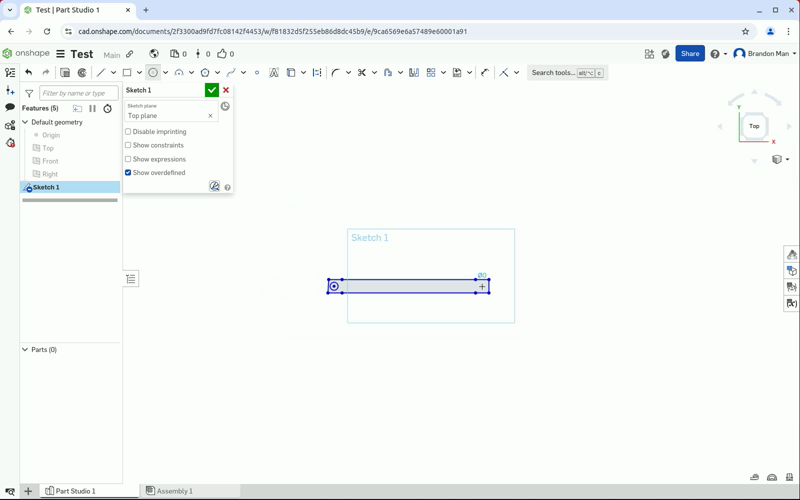
scroll(-6)
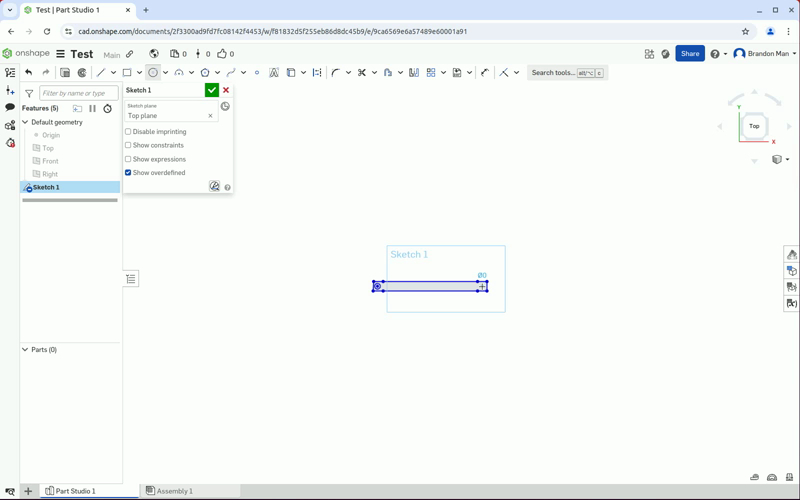
scroll(-6)
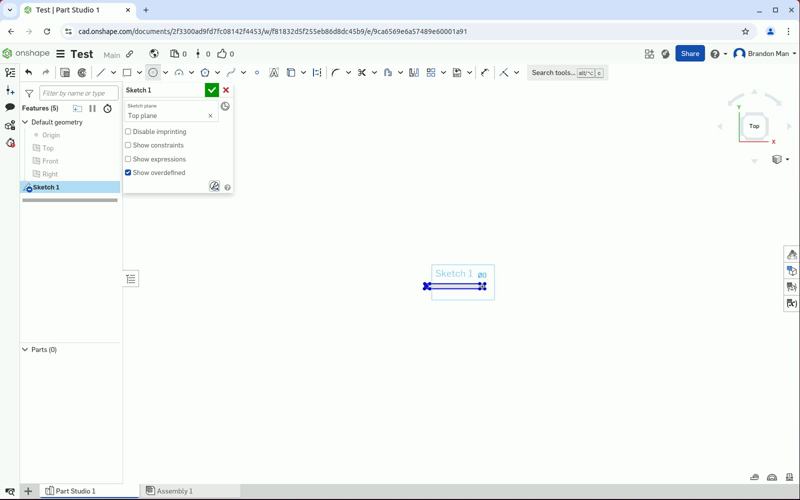
key_up(shift)
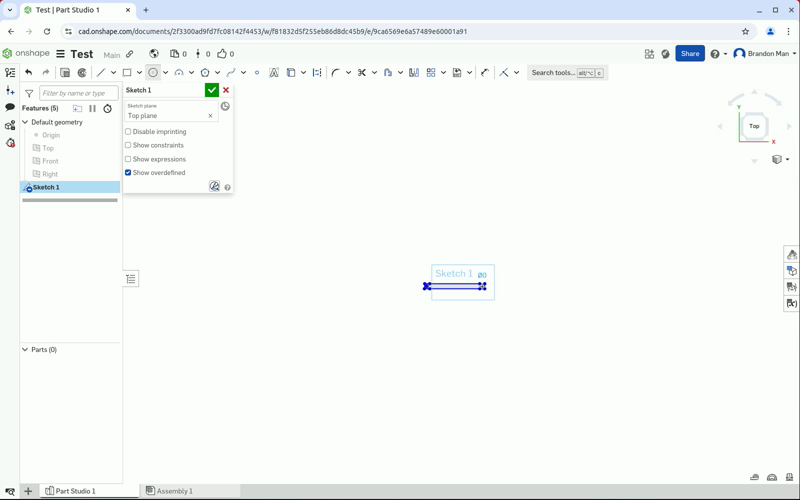
mouse_move(483, 286)
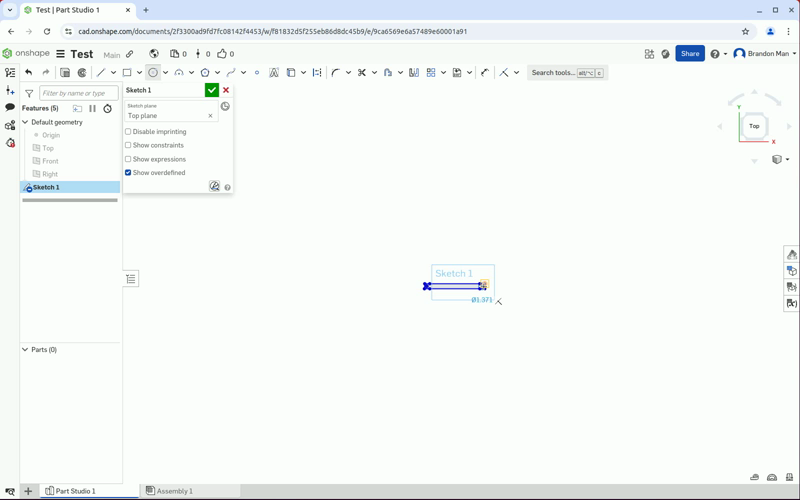
scroll(6)
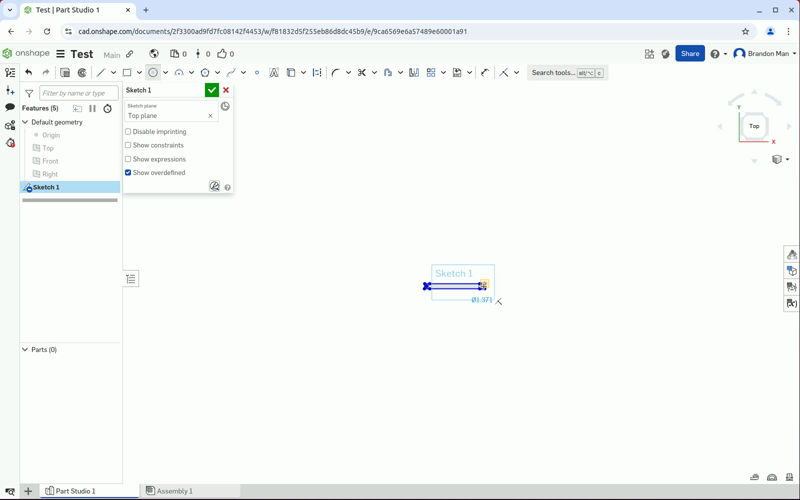
scroll(6)
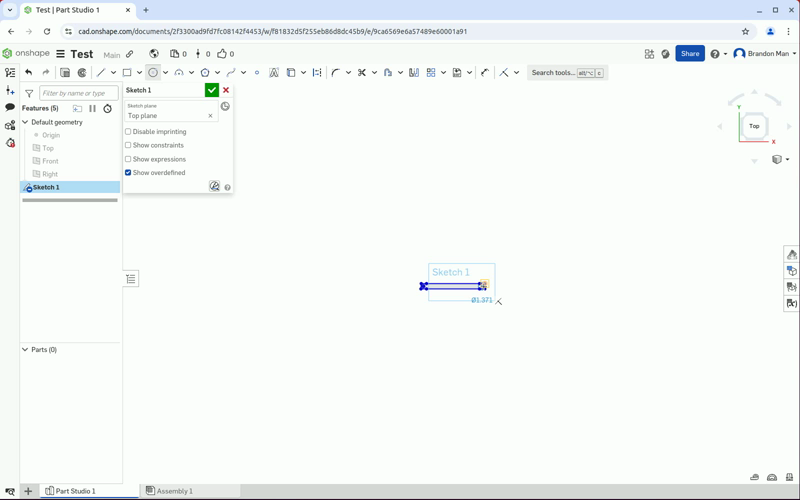
scroll(6)
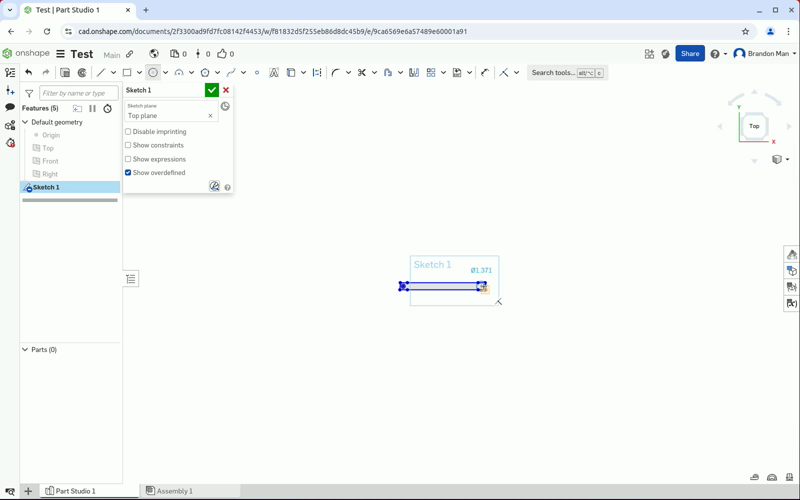
scroll(6)
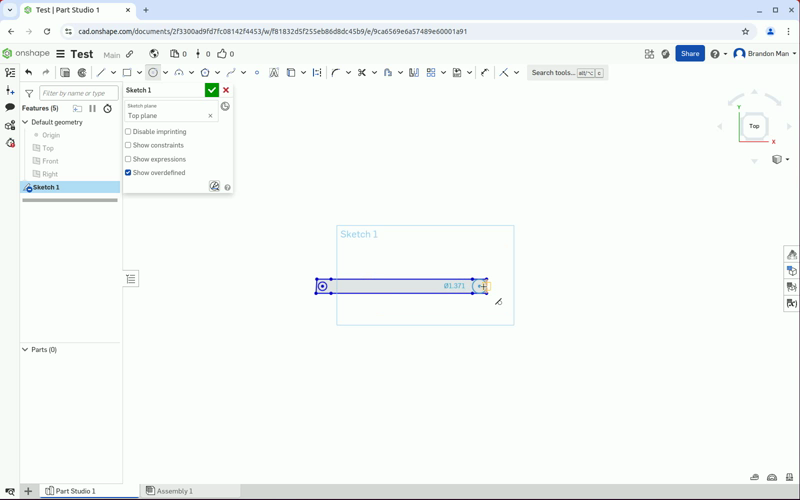
scroll(6)
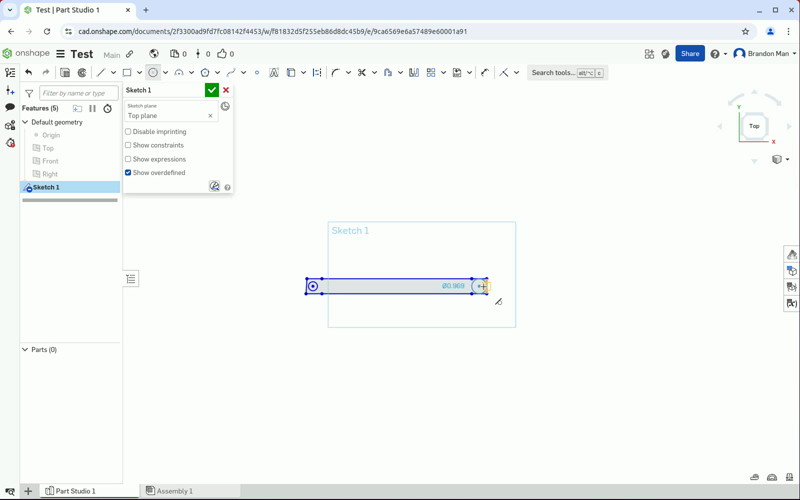
scroll(6)
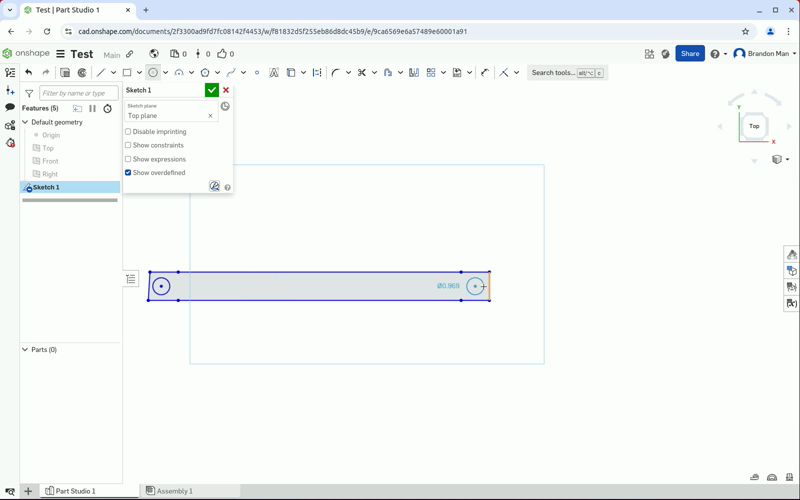
scroll(6)
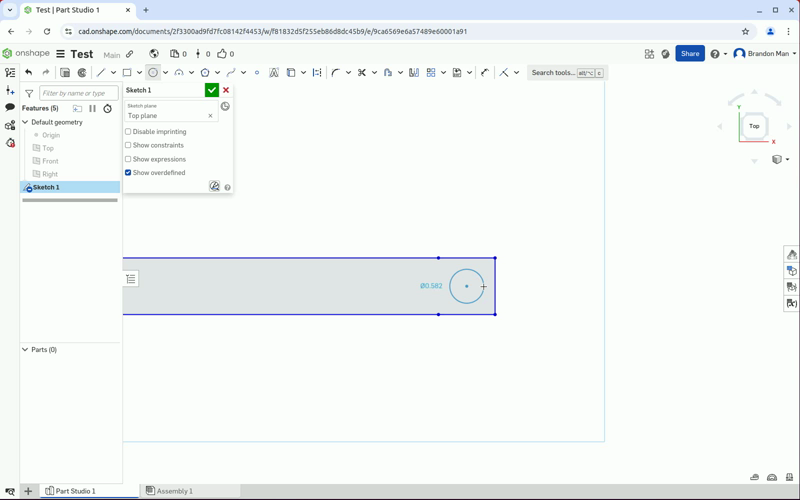
click(483, 286)
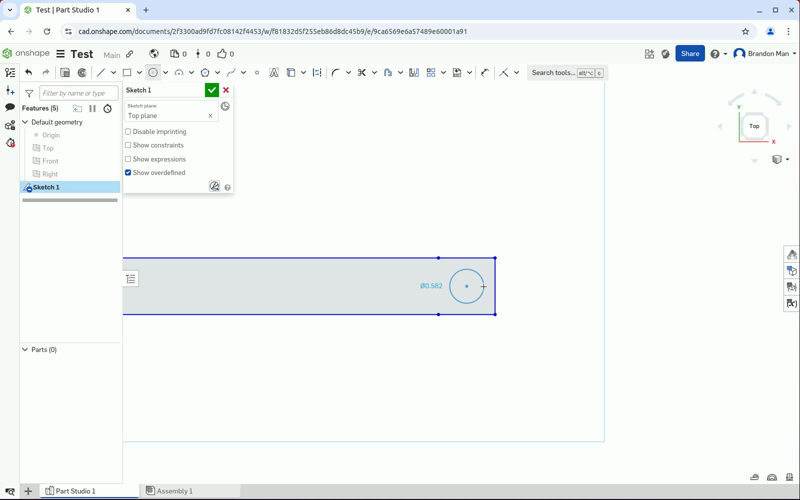
scroll(-6)
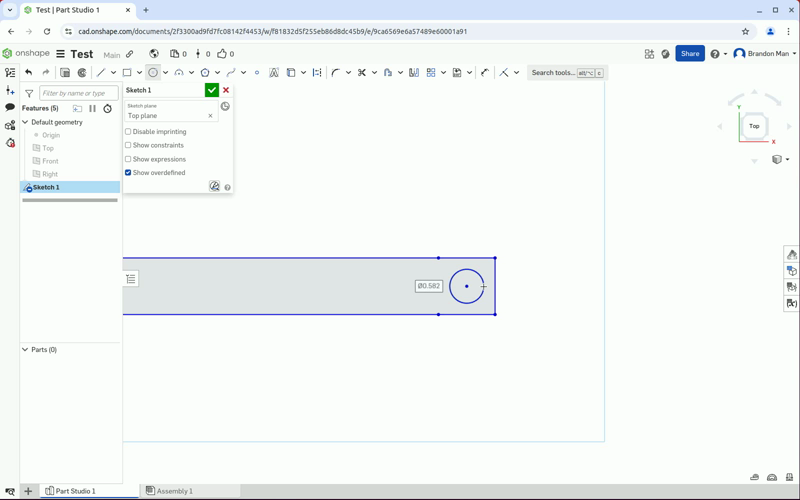
scroll(-6)
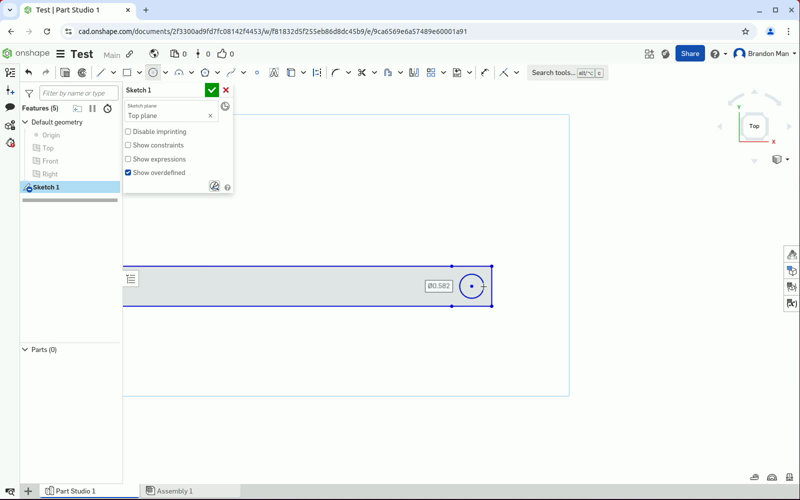
scroll(-6)
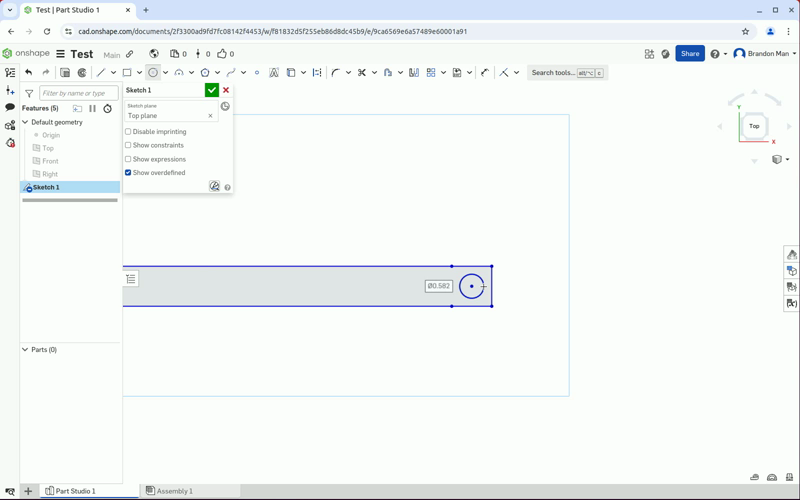
scroll(-6)
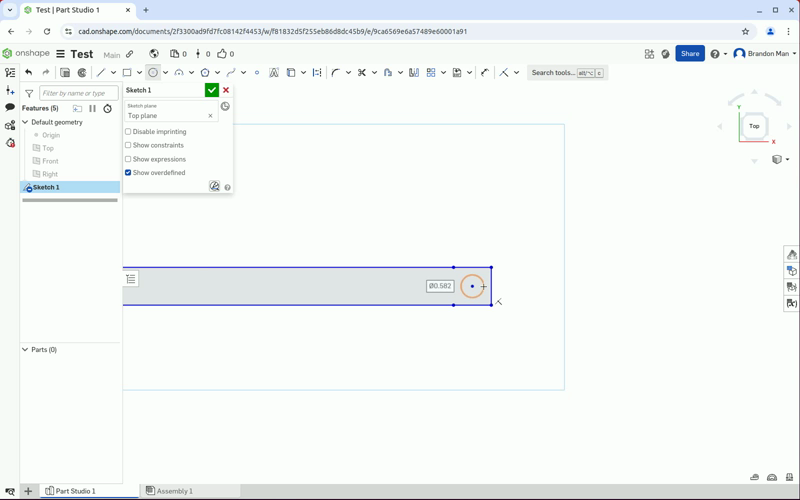
scroll(-6)
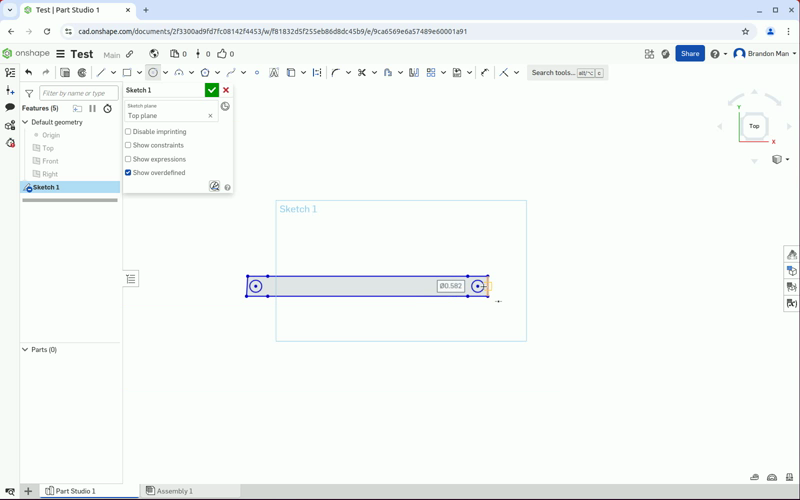
scroll(-6)
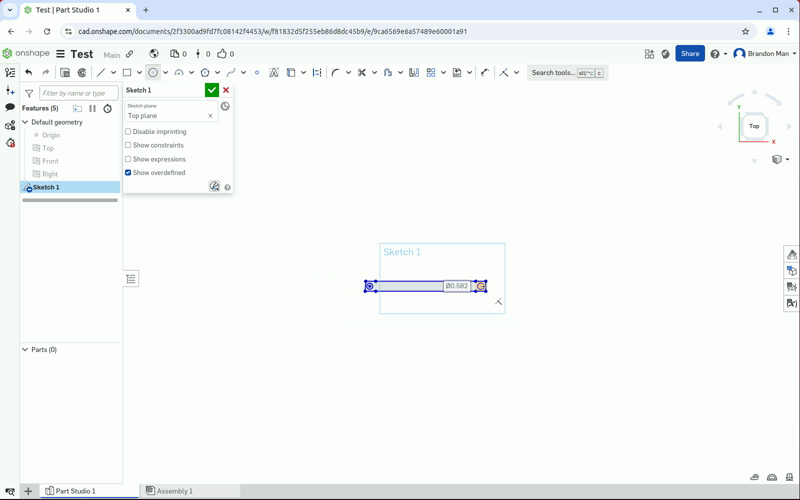
scroll(-6)
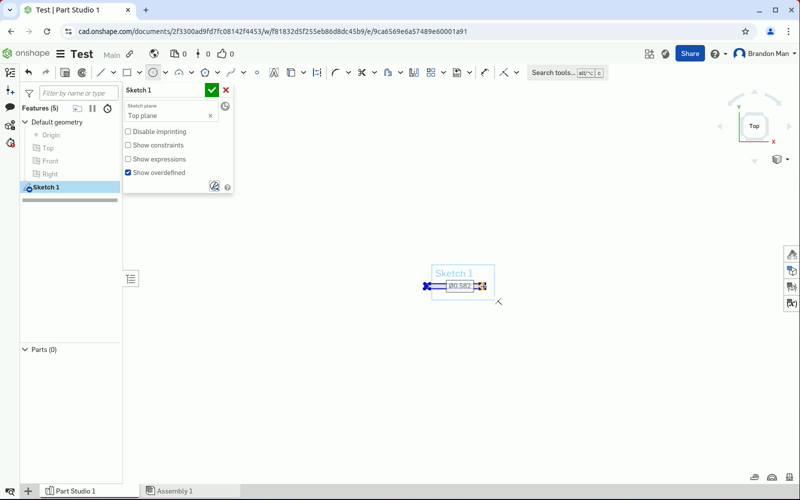
key(esc)
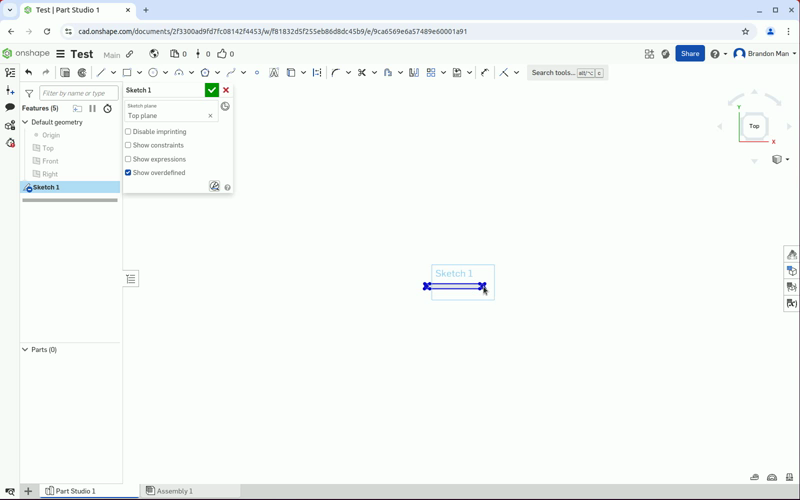
mouse_move(457, 288)
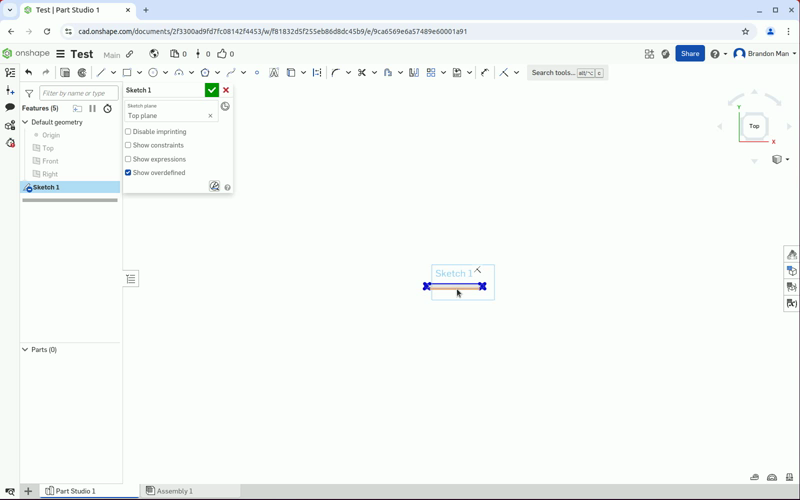
scroll(6)
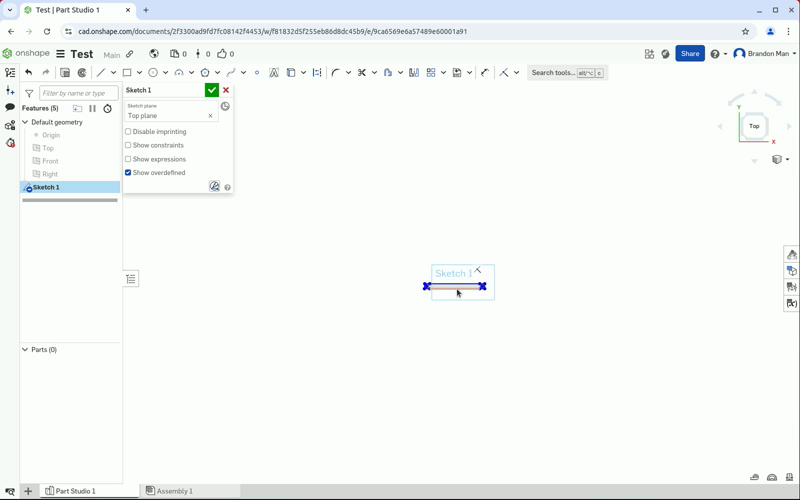
scroll(6)
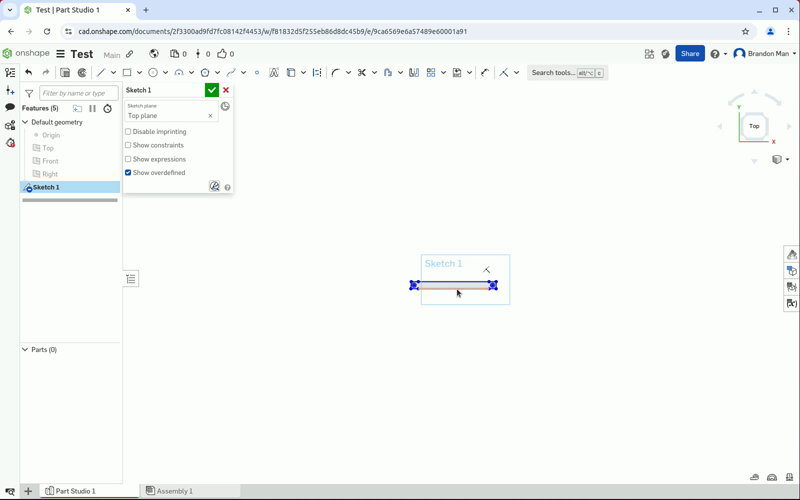
scroll(6)
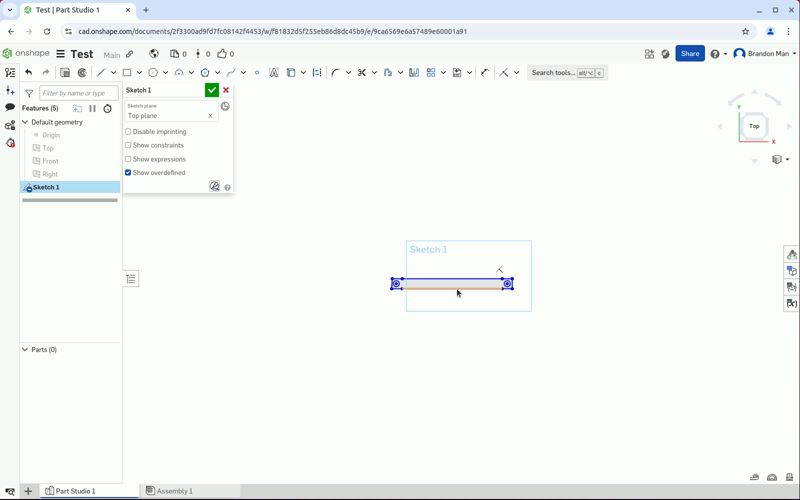
scroll(6)
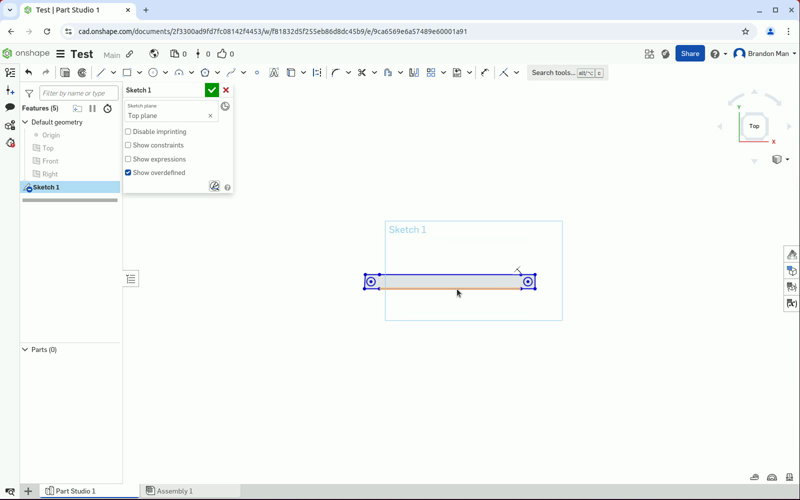
scroll(6)
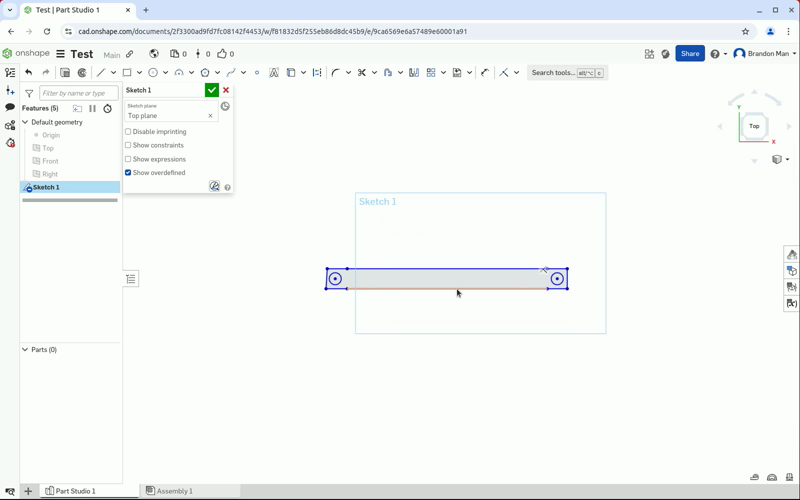
scroll(6)
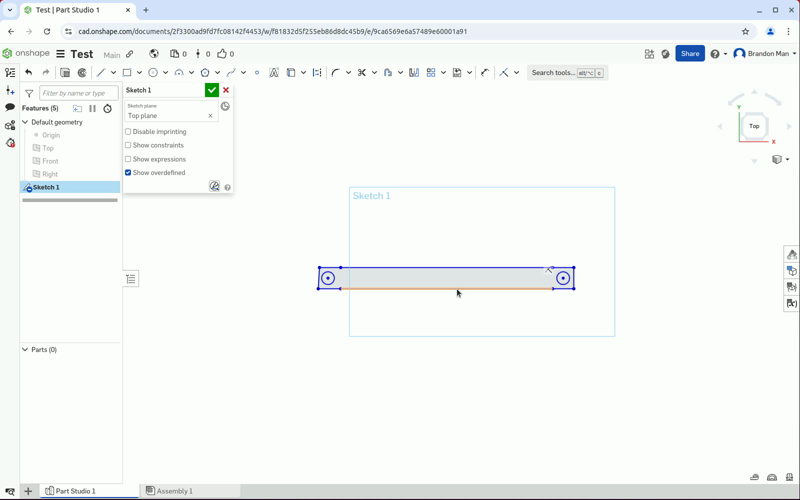
scroll(6)
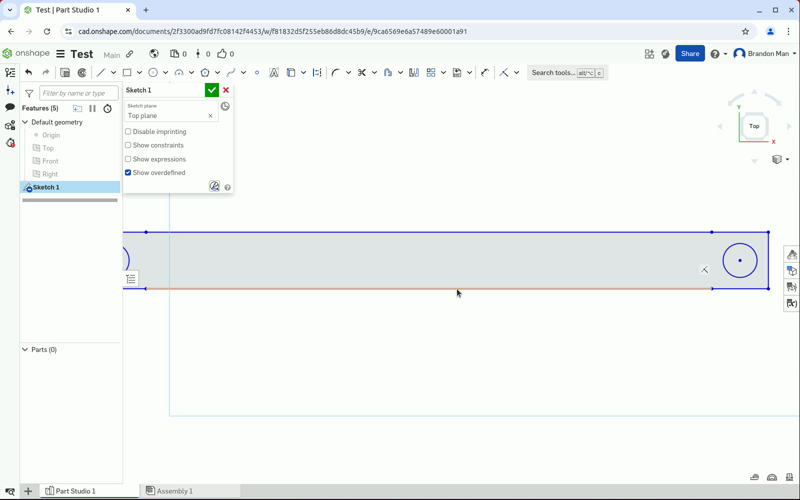
click(457, 288)
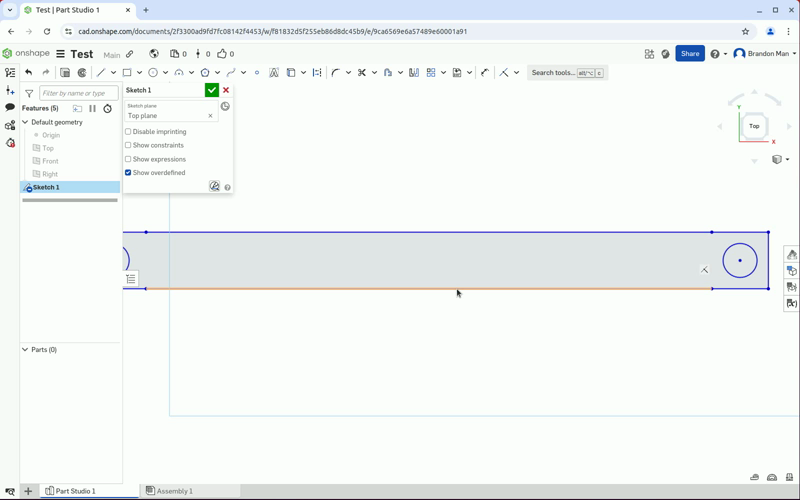
scroll(-6)
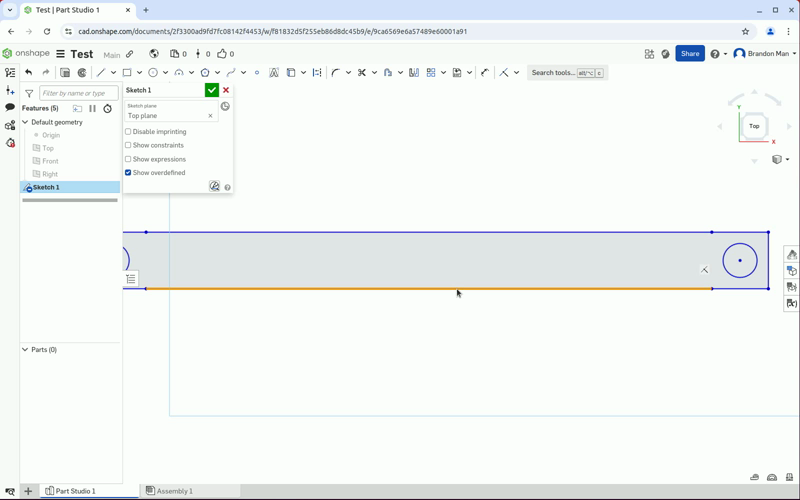
scroll(-6)
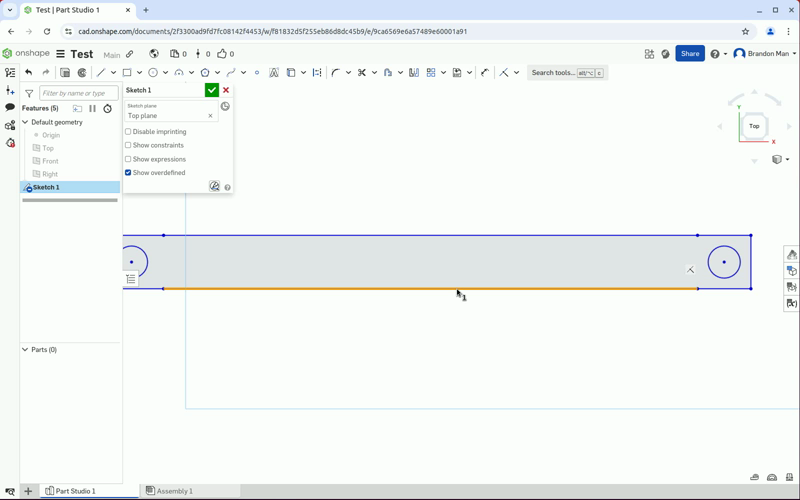
scroll(-6)
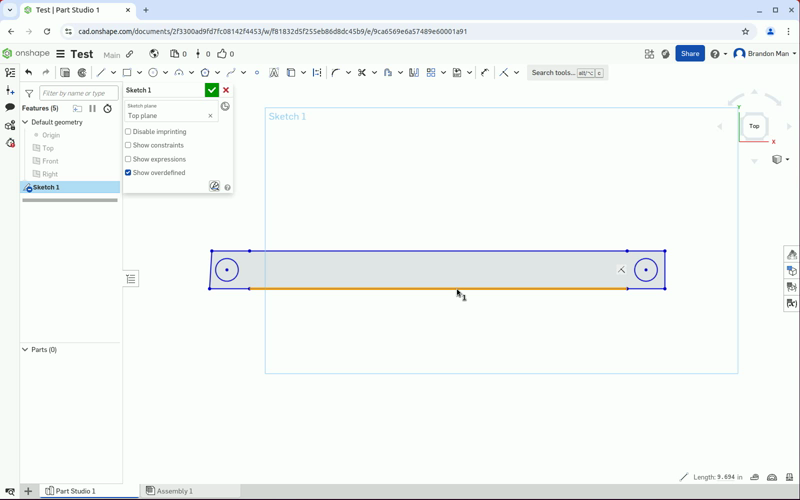
scroll(-6)
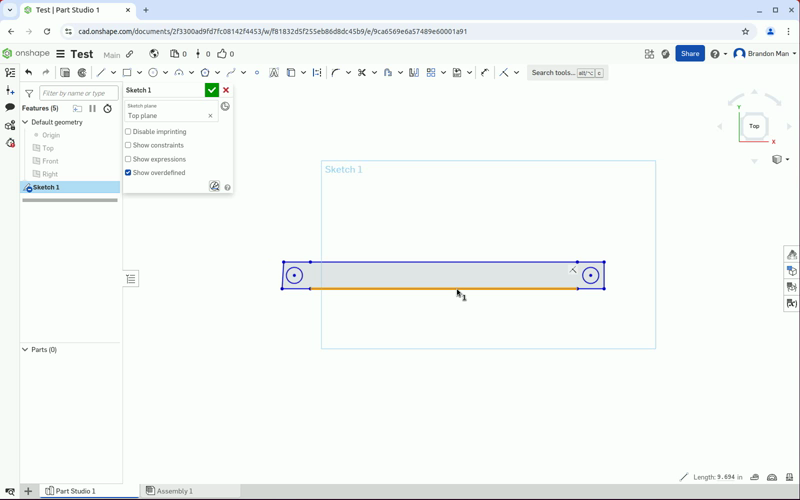
scroll(-6)
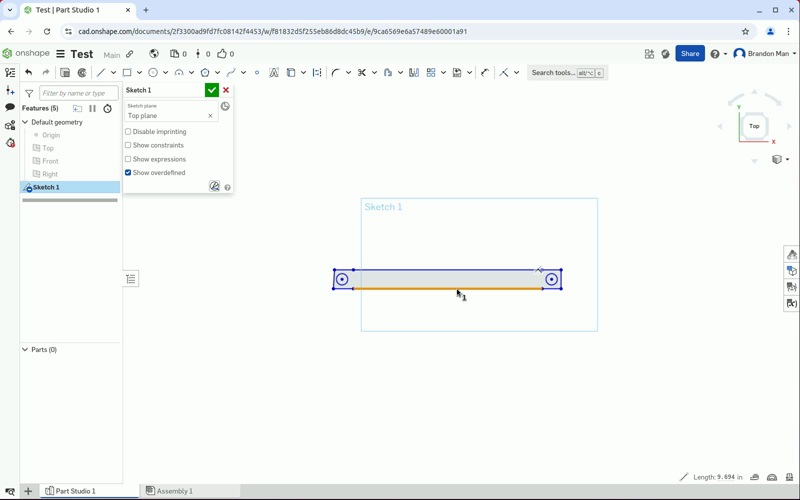
scroll(-6)
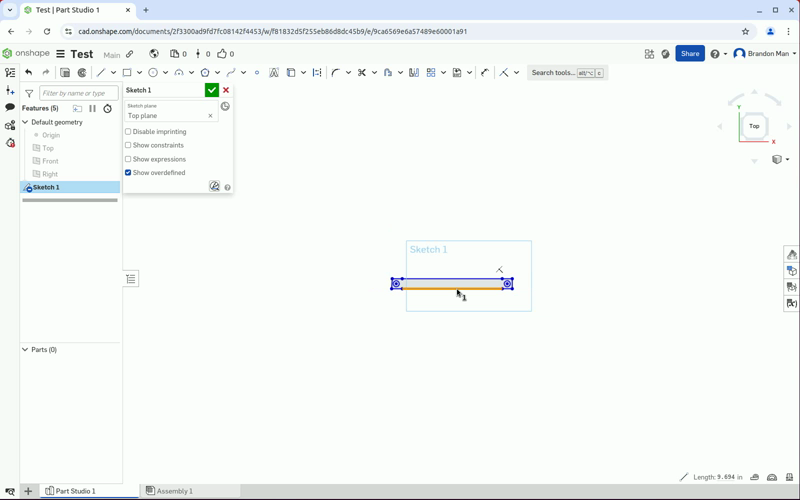
scroll(-6)
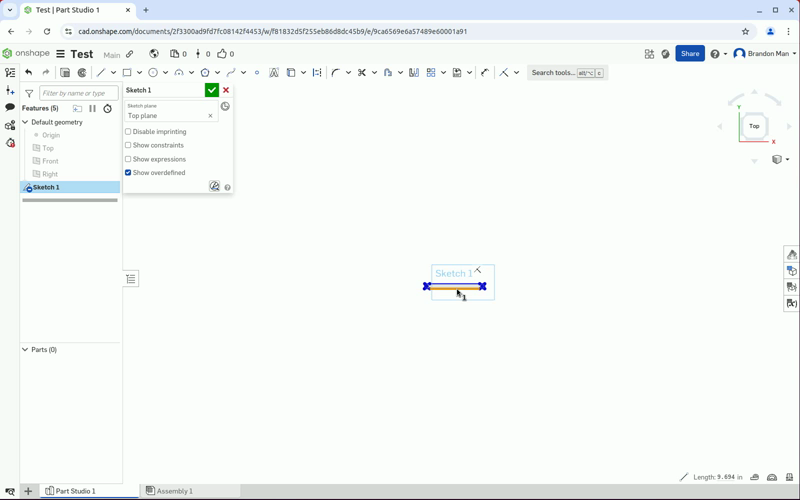
mouse_move(73, 352)
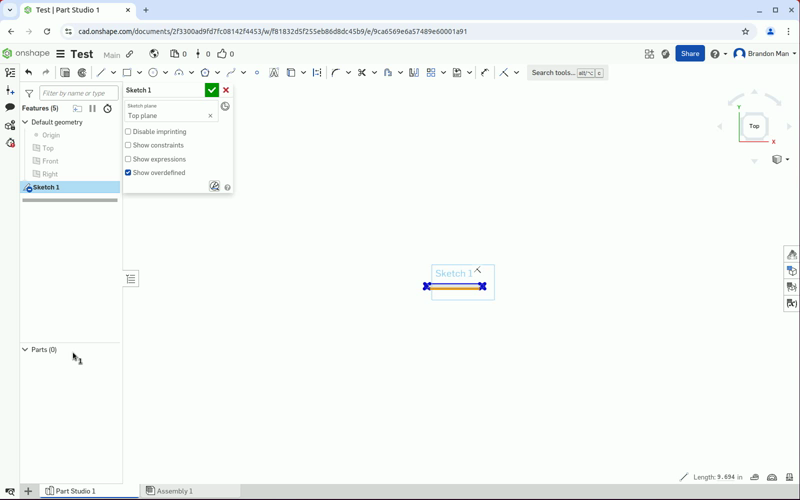
key(shift+y)
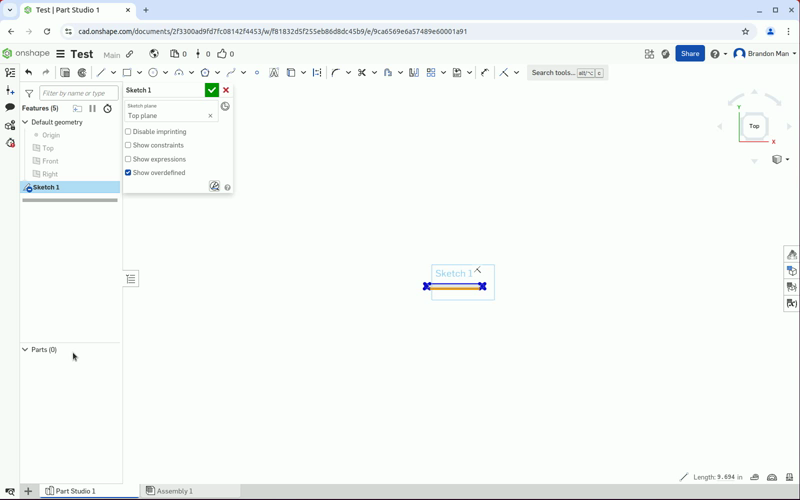
key(shift+e)
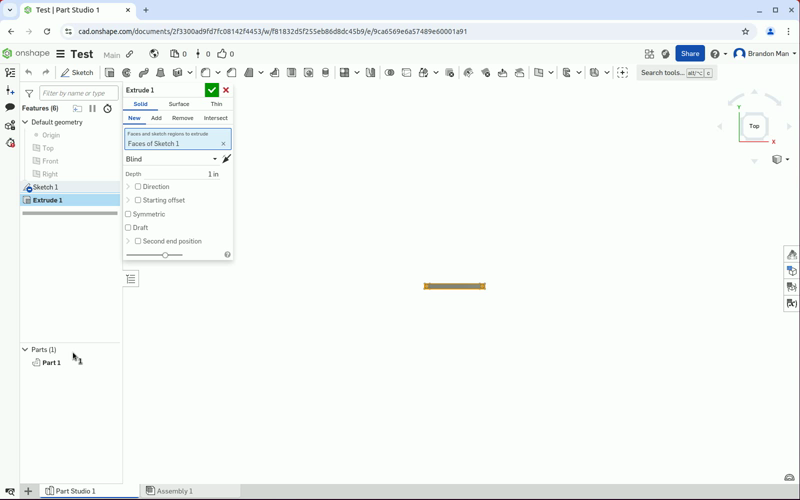
mouse_move(143, 106)
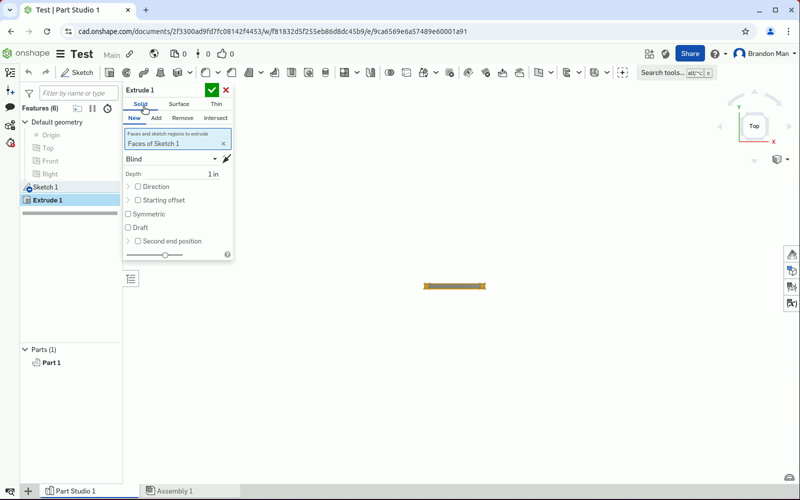
click(143, 106)
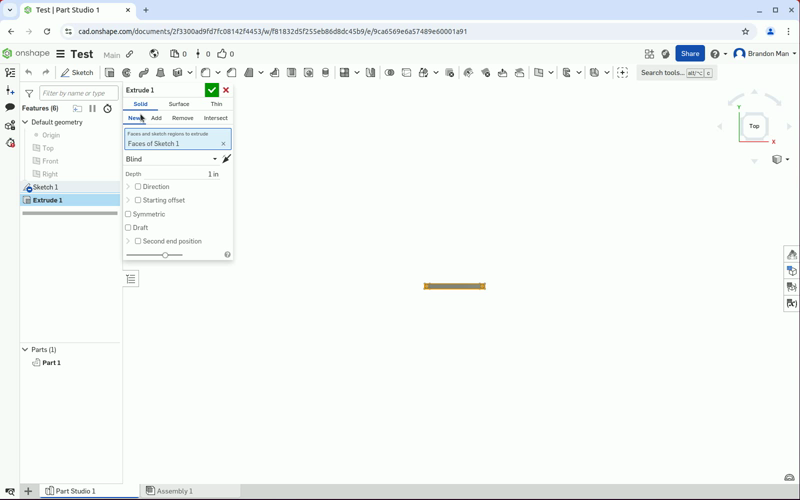
mouse_move(137, 120)
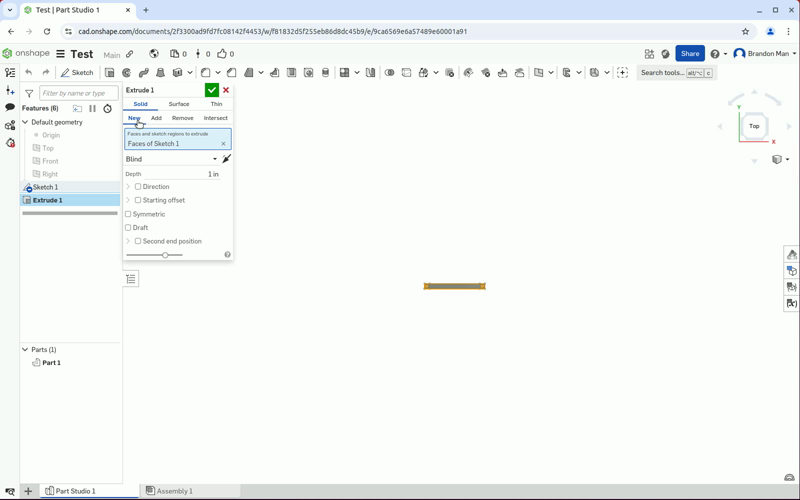
click(137, 120)
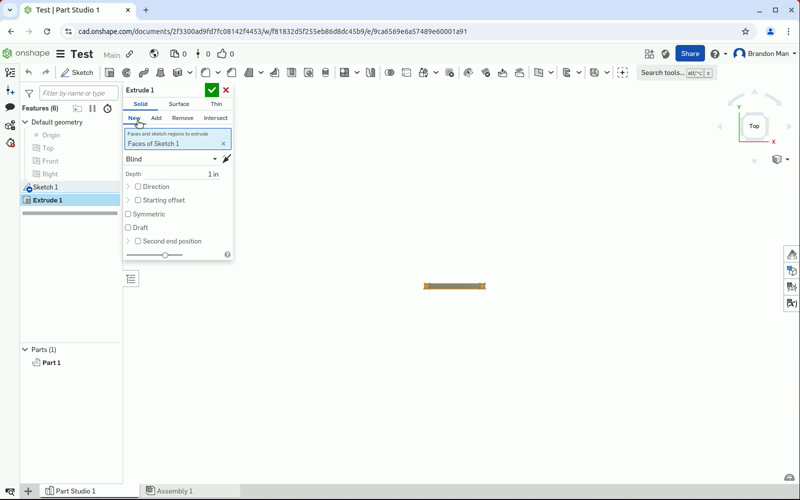
key(tab, 4)
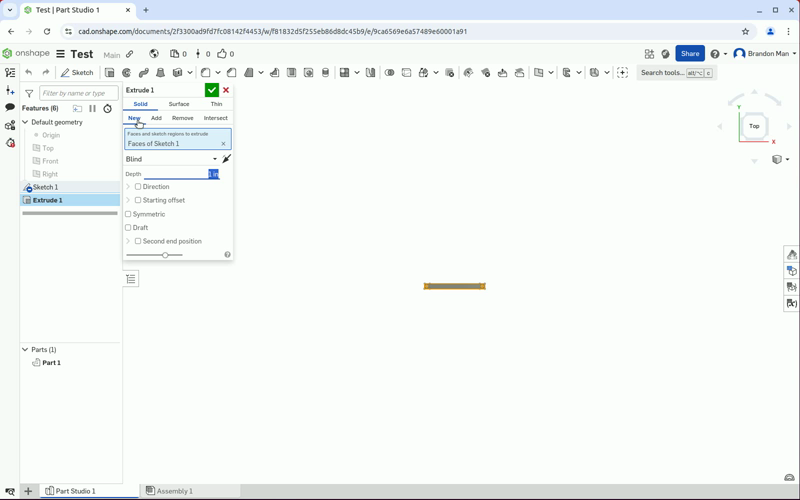
text(0.963)
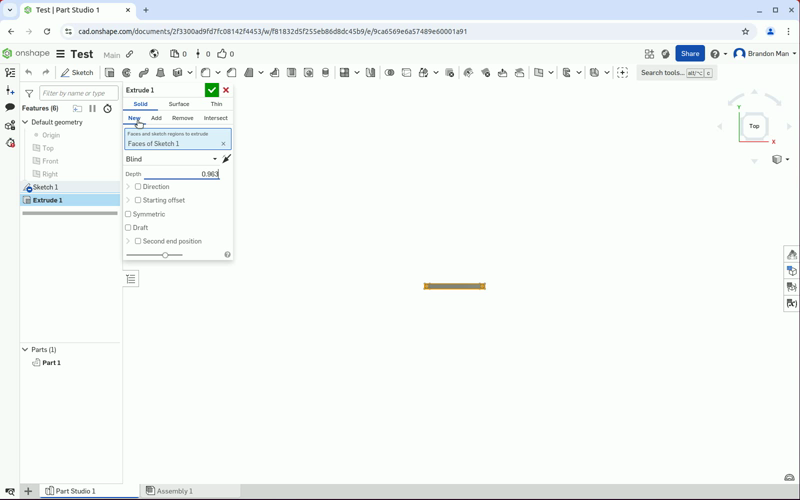
key(enter)
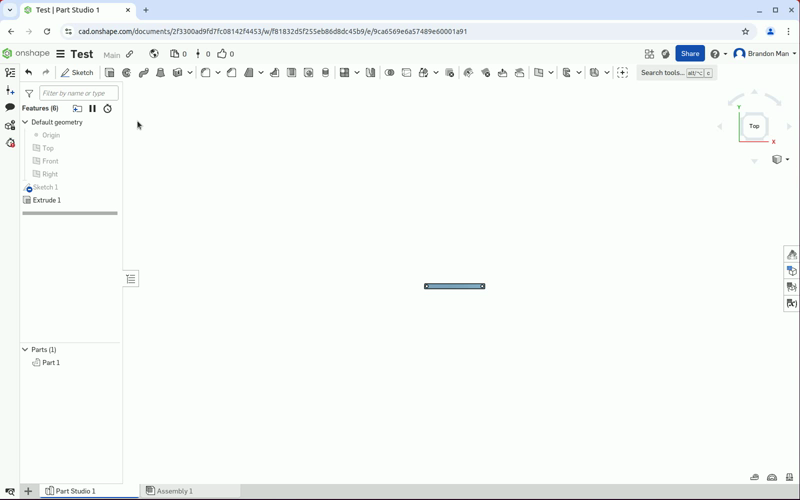
key(shift+h)
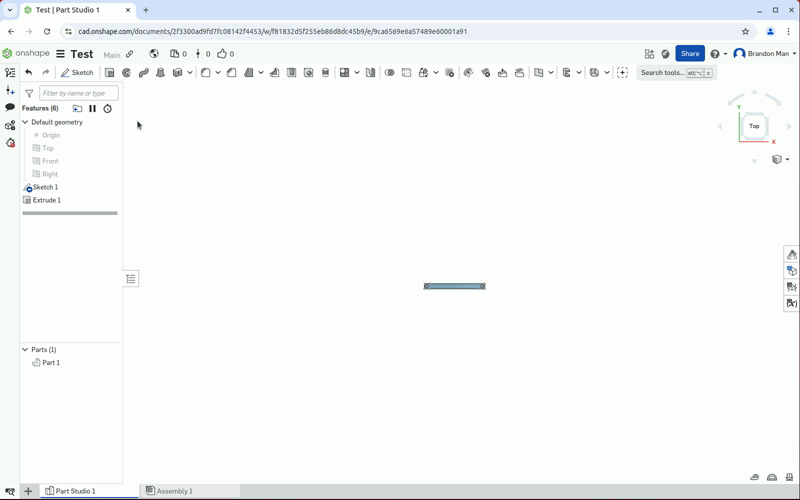
key(shift+h)
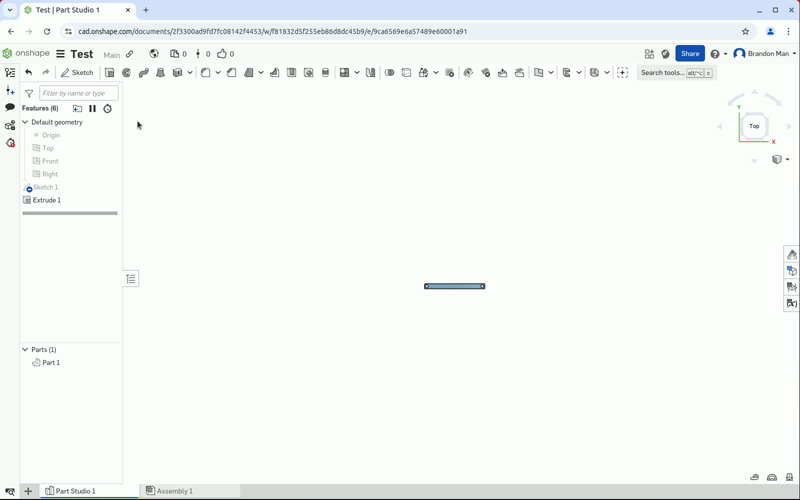
mouse_move(73, 189)
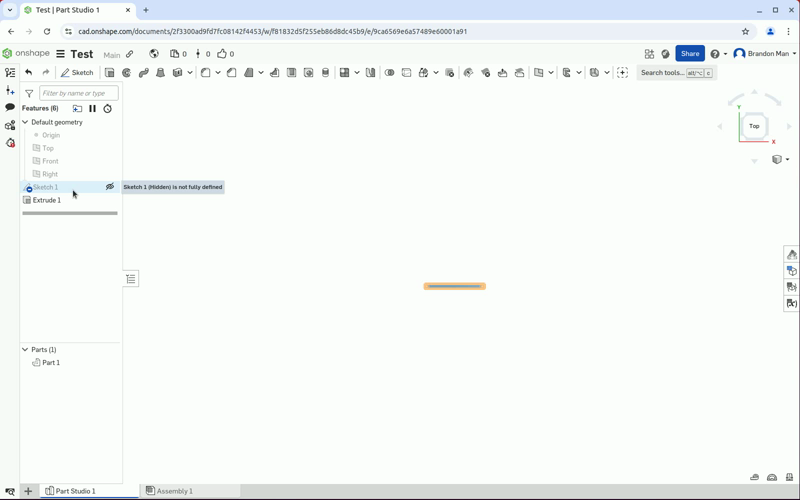
click(73, 189)
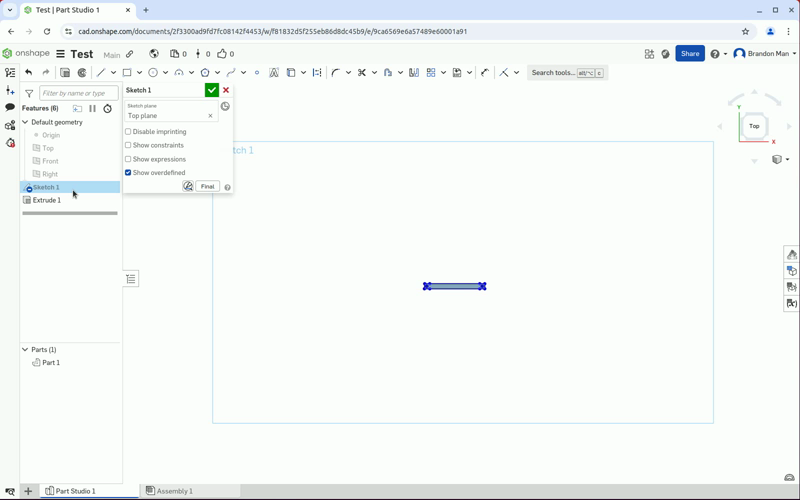
mouse_move(229, 92)
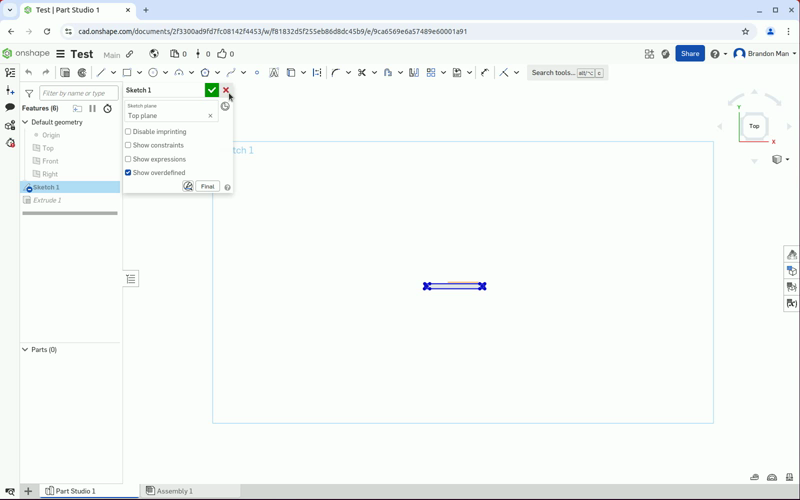
click(229, 92)
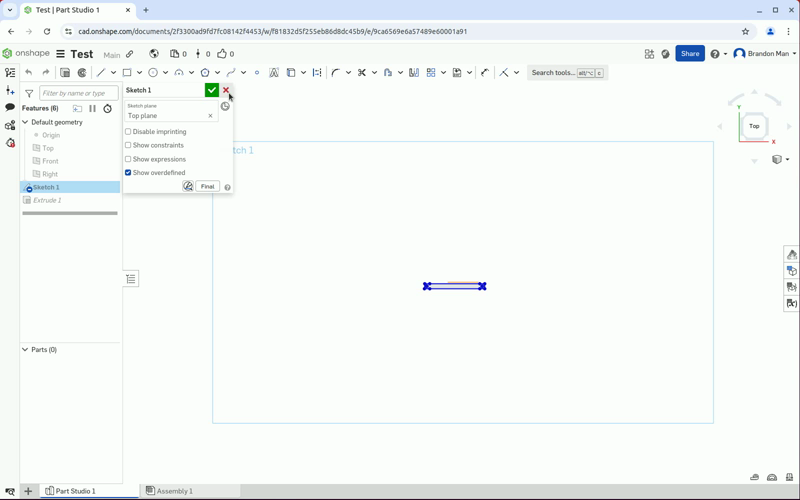
key(shift+s)
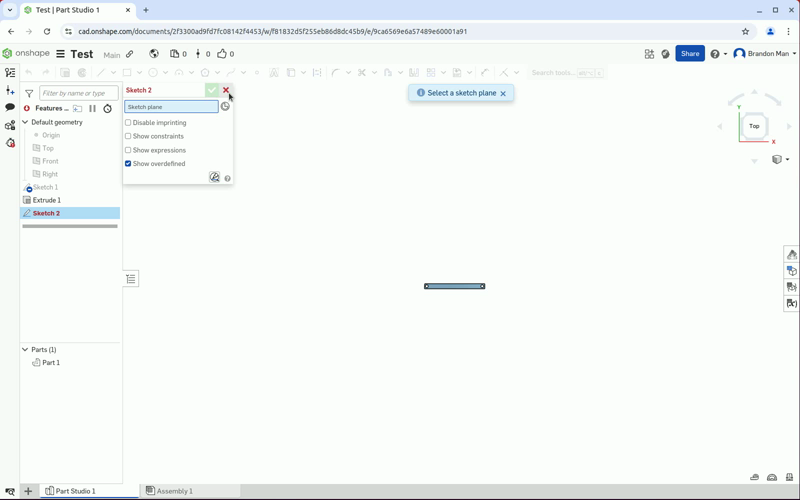
mouse_move(73, 150)
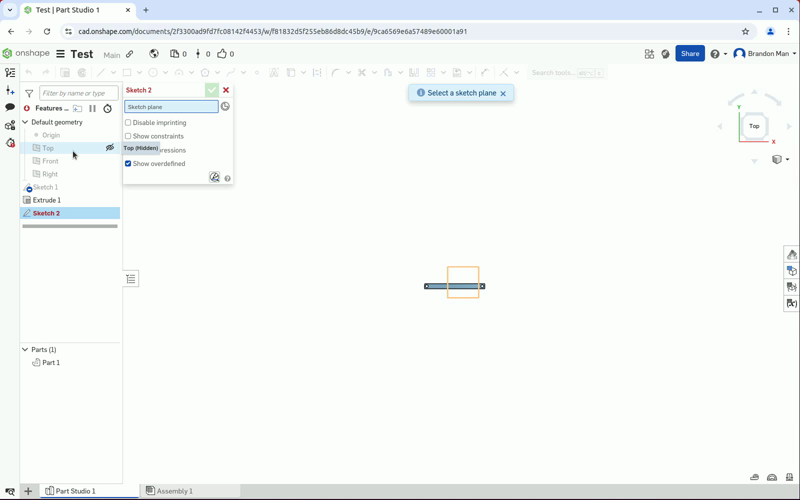
click(73, 150)
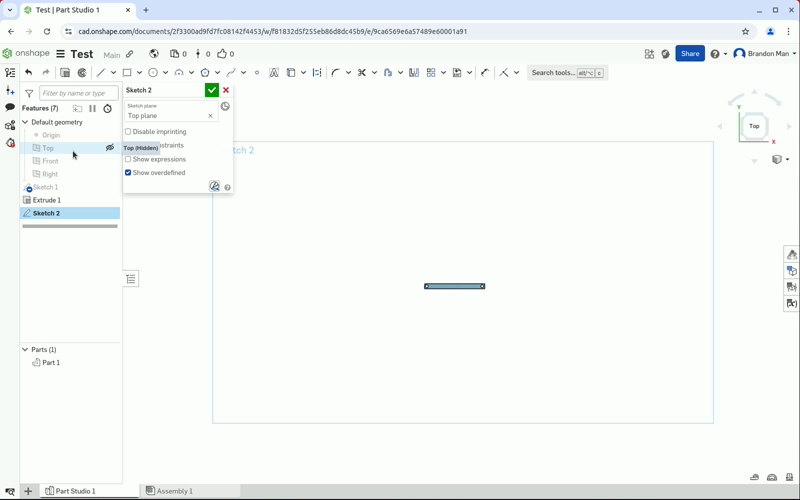
mouse_move(73, 352)
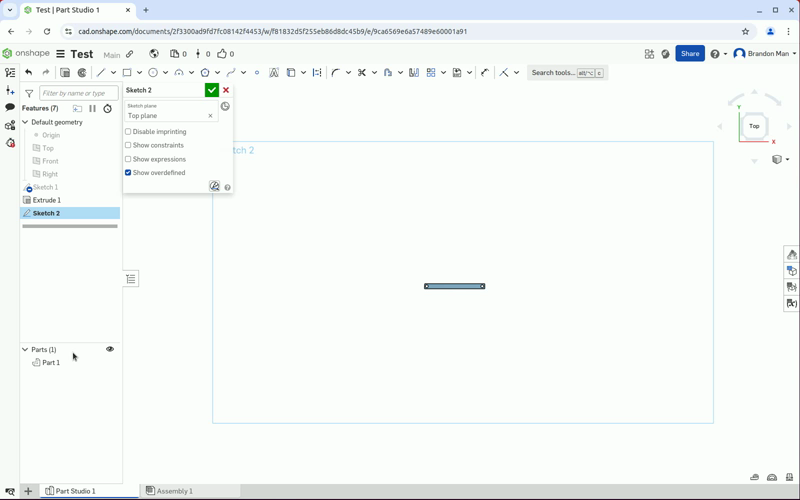
key(y)
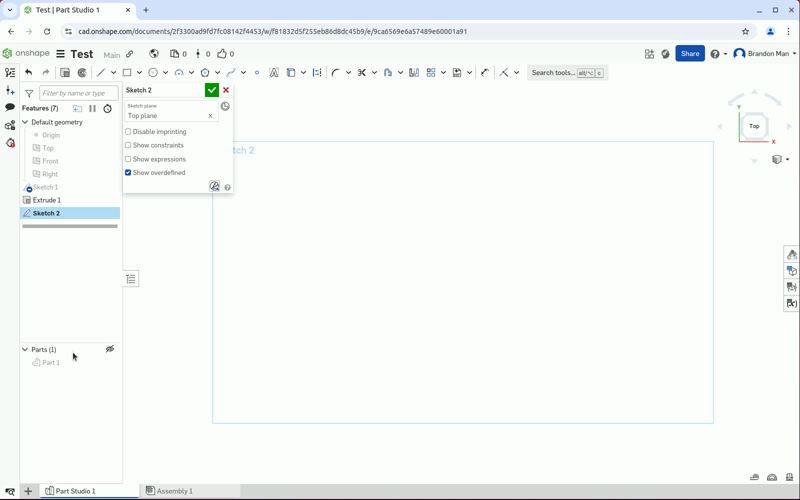
key(c)
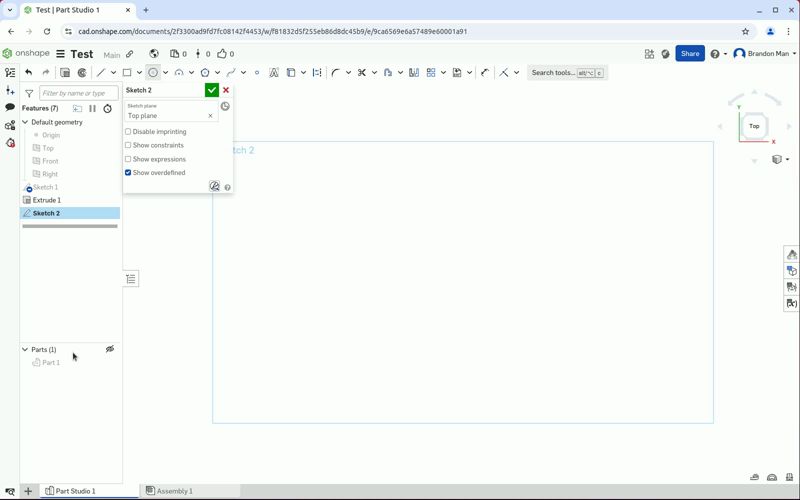
key_down(shift)
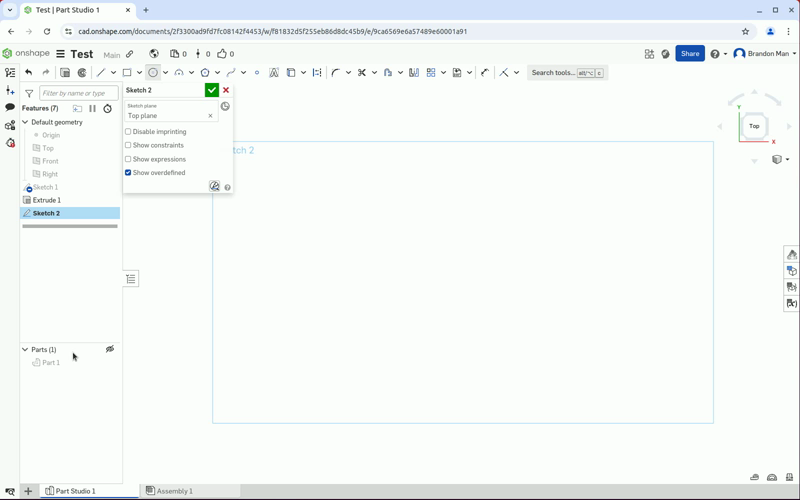
mouse_move(471, 185)
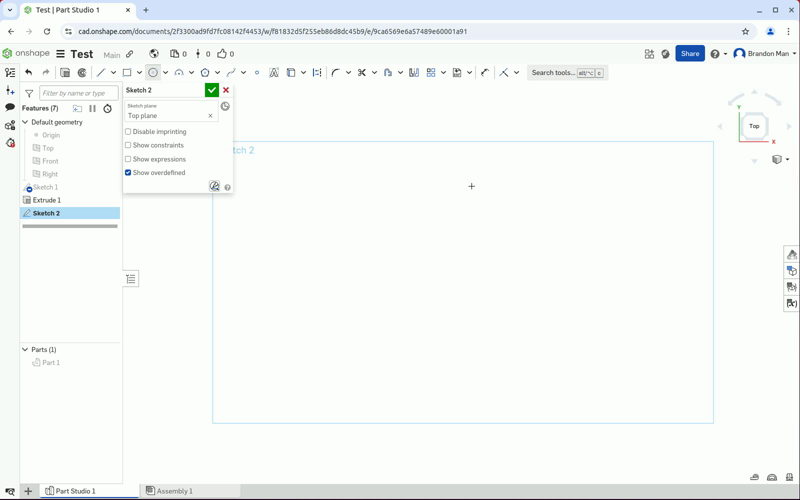
click(471, 185)
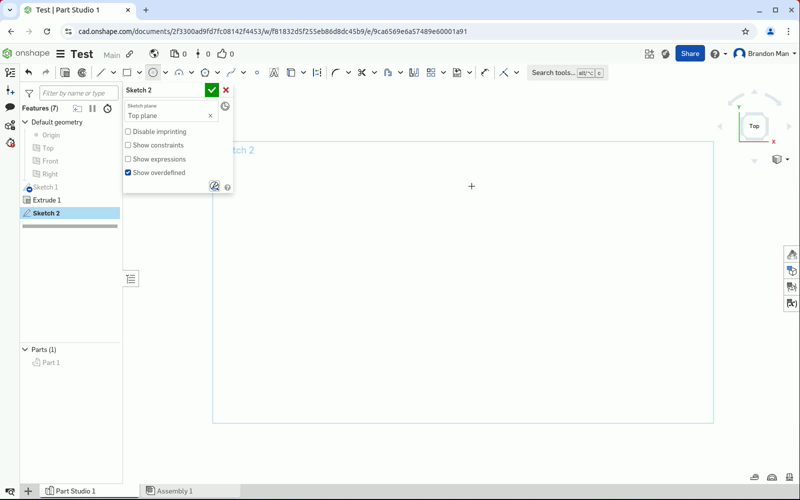
key_up(shift)
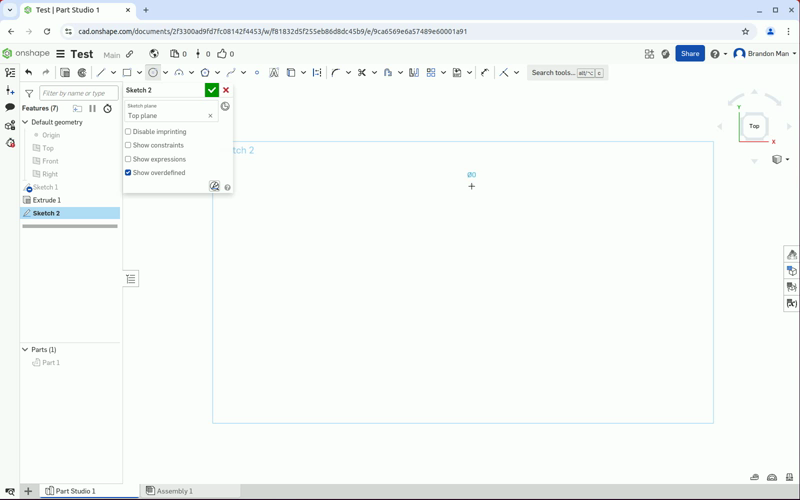
mouse_move(487, 185)
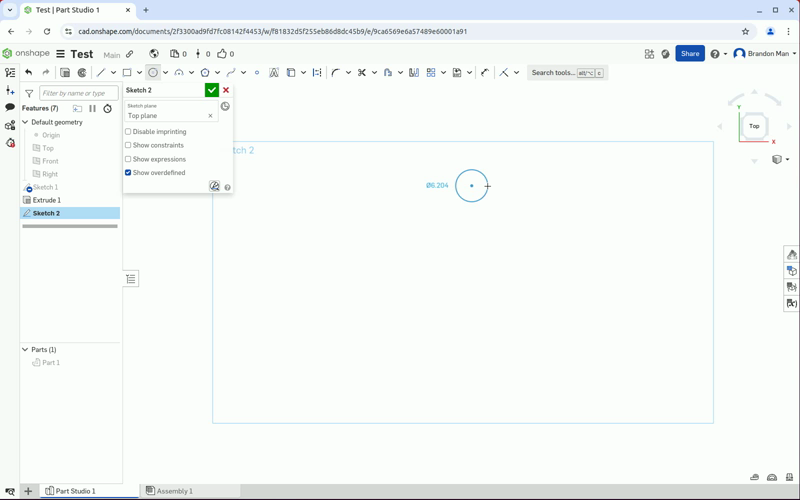
click(487, 185)
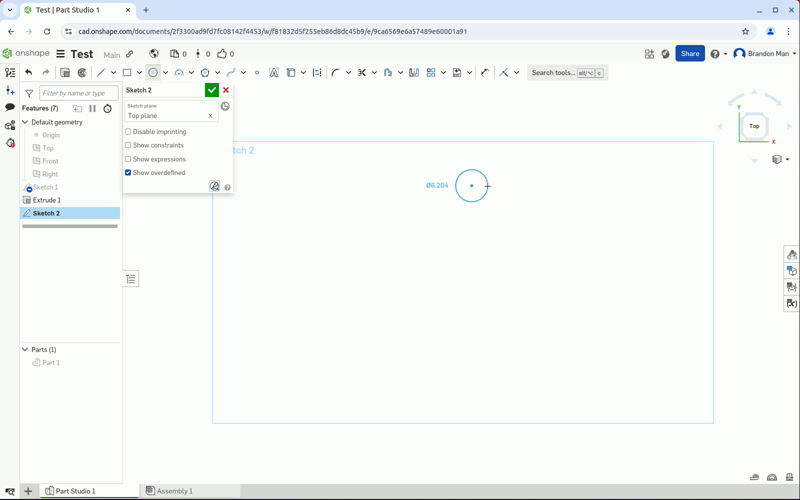
key(esc)
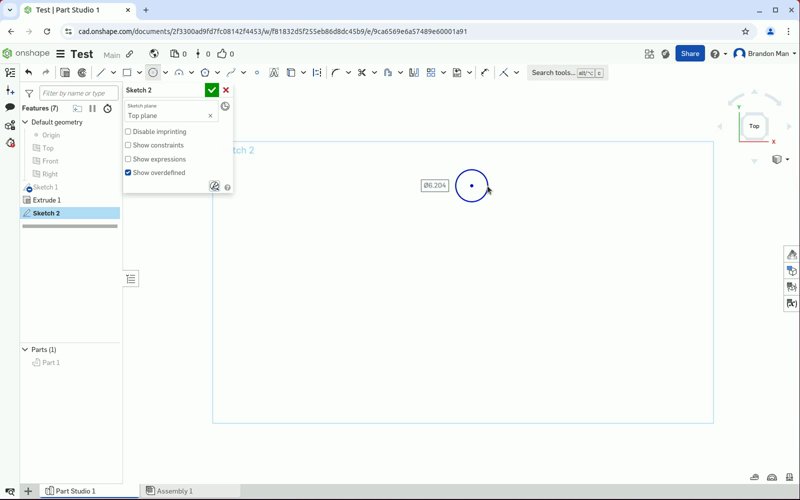
key(c)
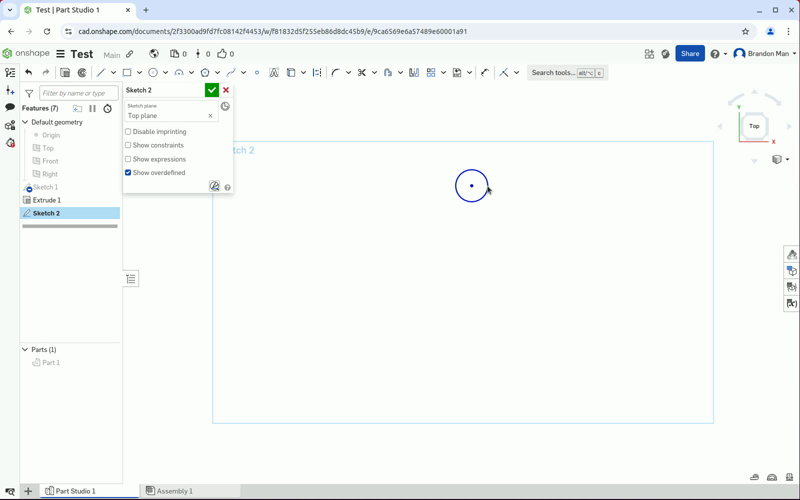
key_down(shift)
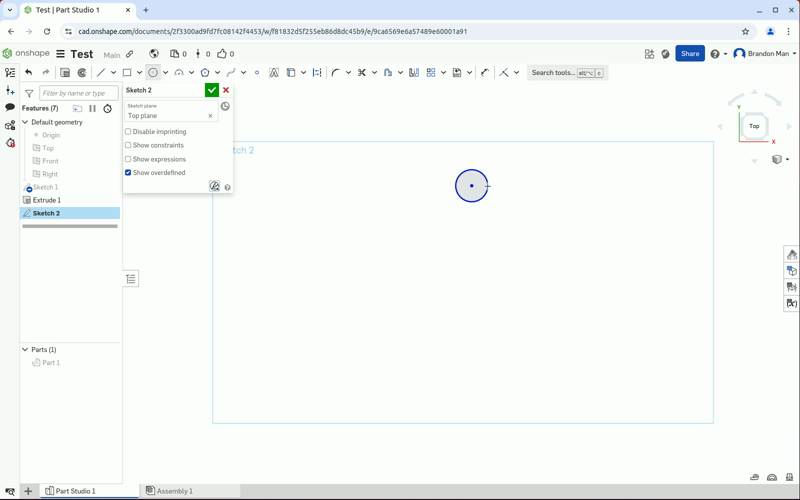
mouse_move(480, 191)
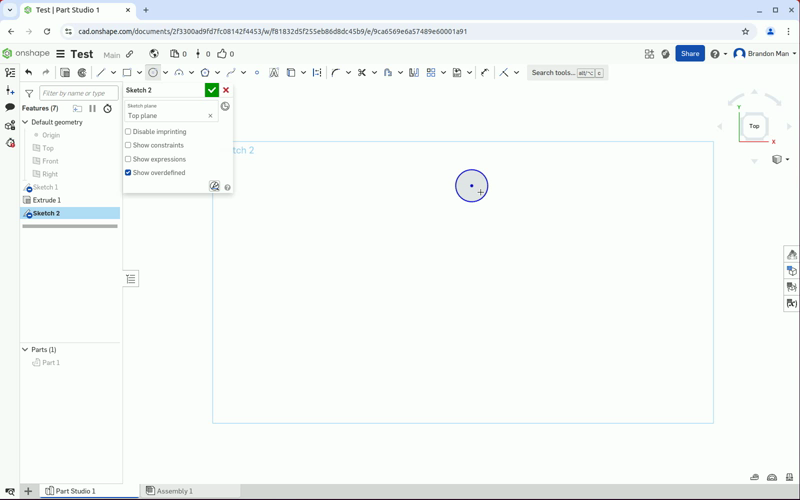
click(480, 191)
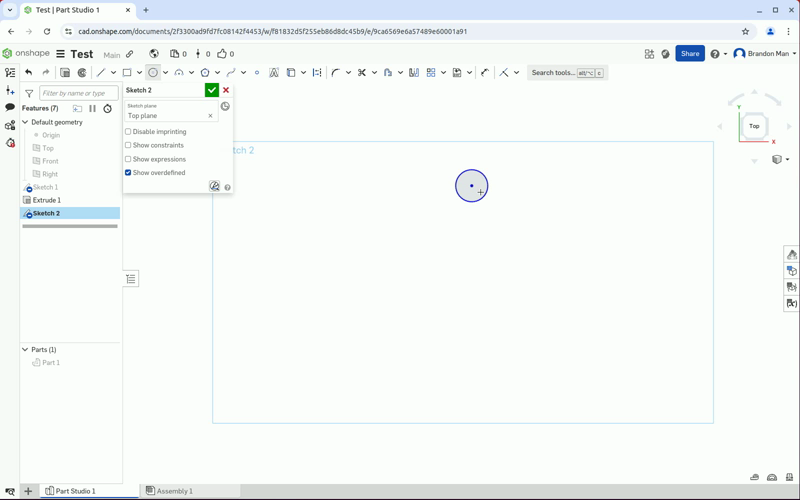
key_up(shift)
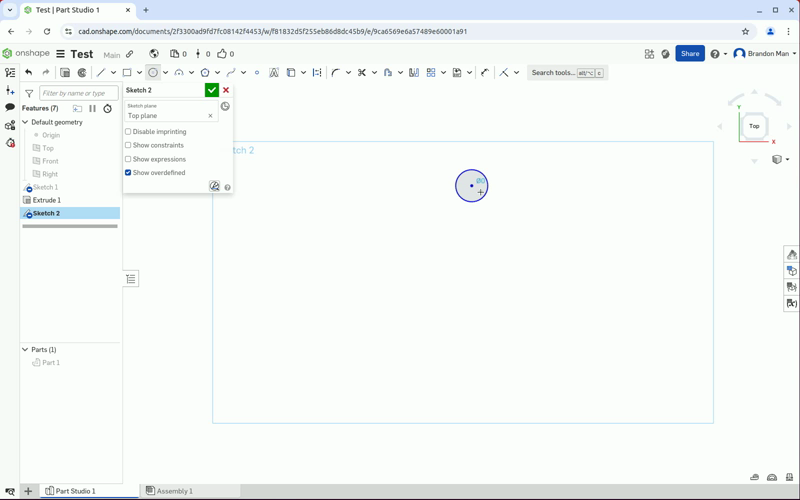
mouse_move(482, 191)
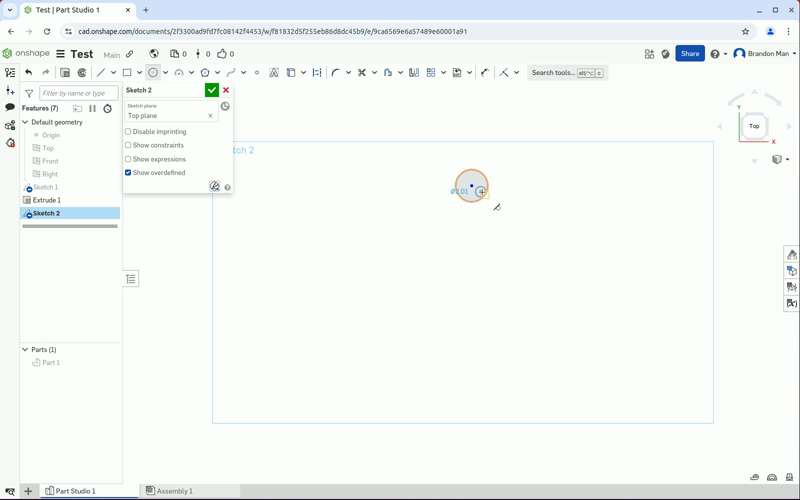
scroll(6)
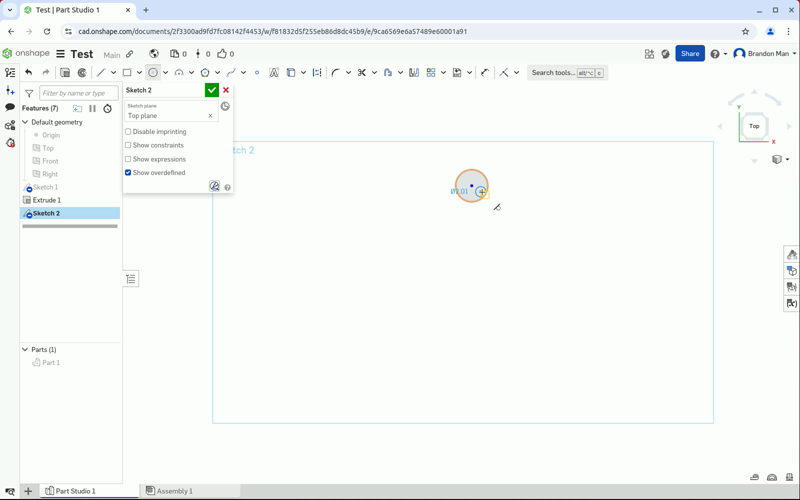
scroll(6)
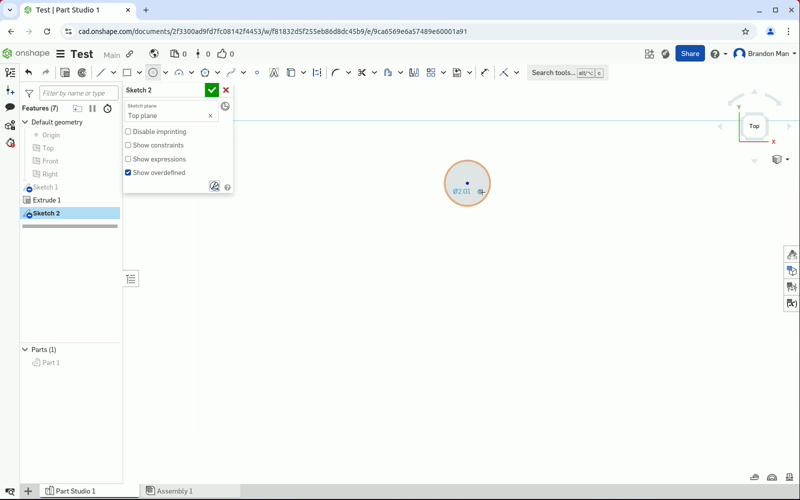
scroll(6)
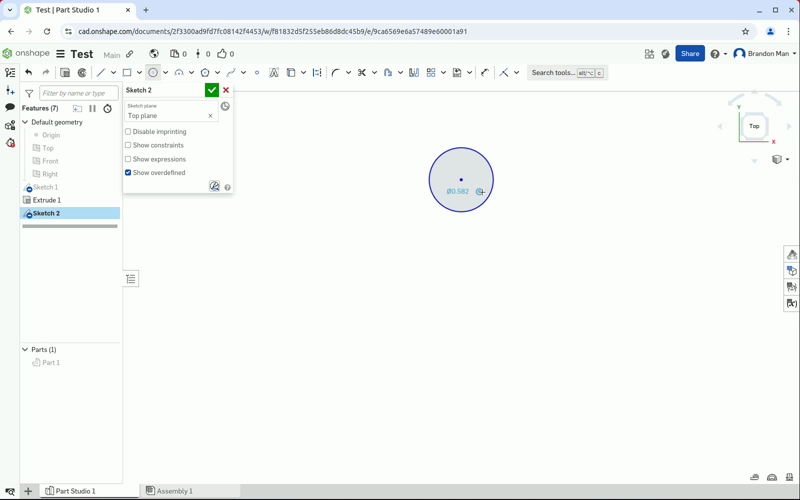
scroll(6)
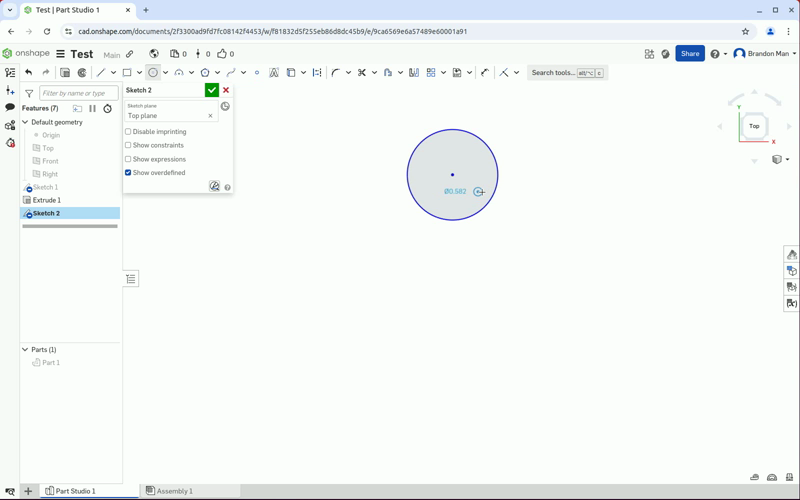
scroll(6)
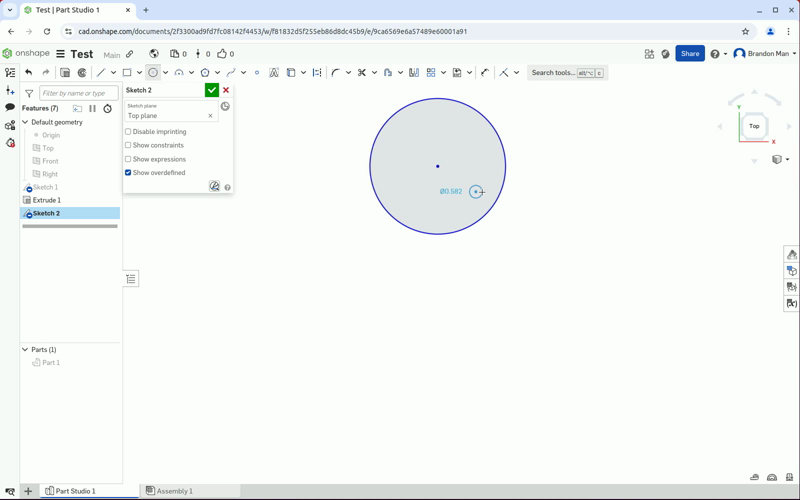
scroll(6)
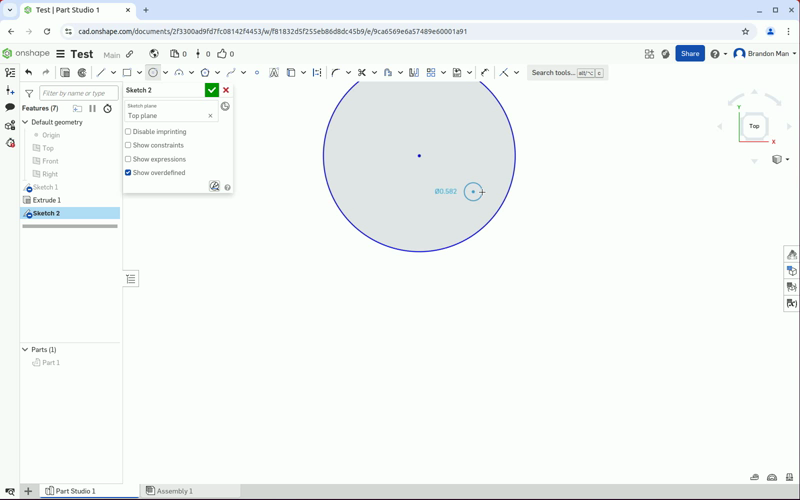
scroll(6)
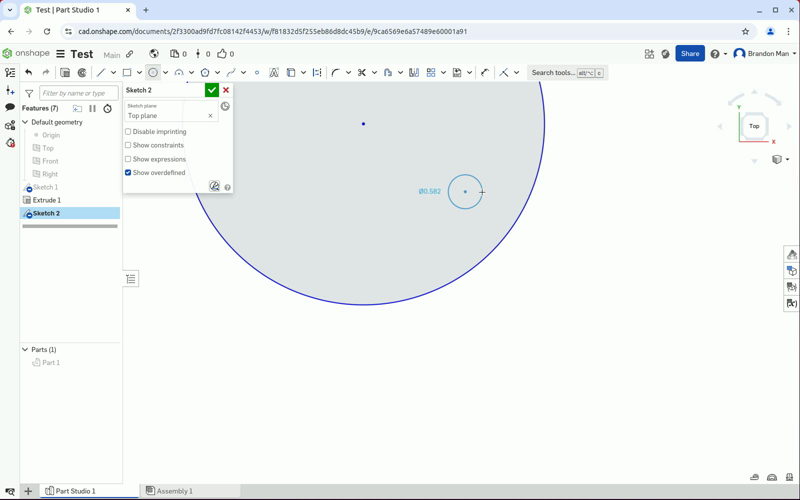
click(482, 191)
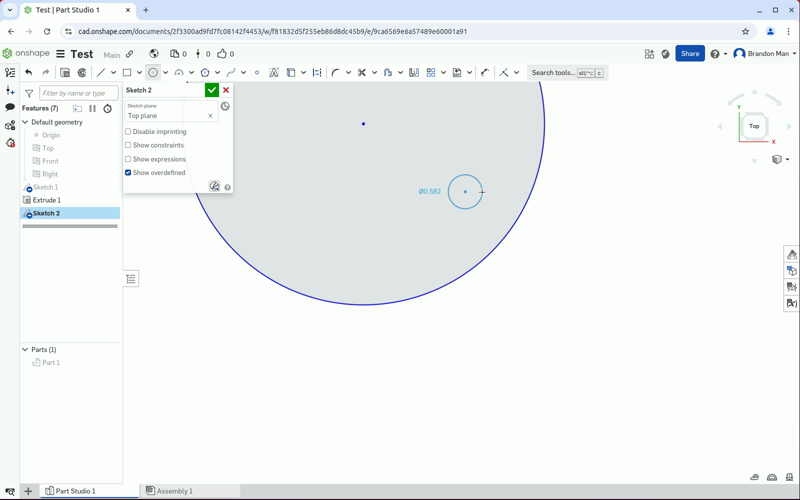
scroll(-6)
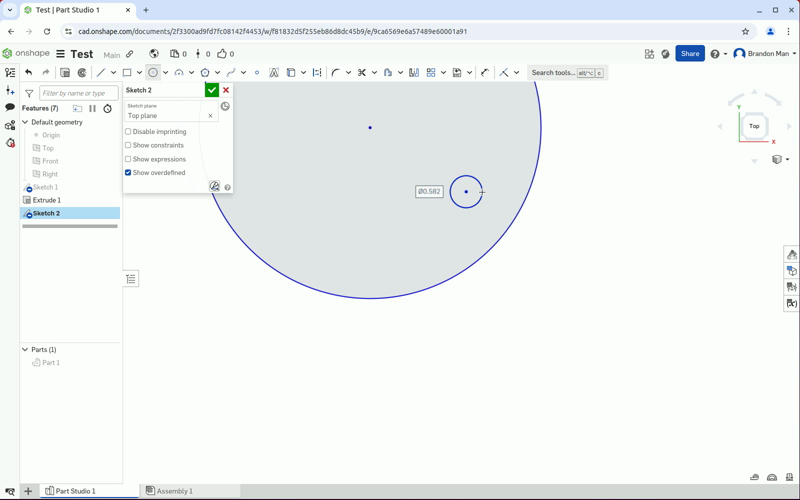
scroll(-6)
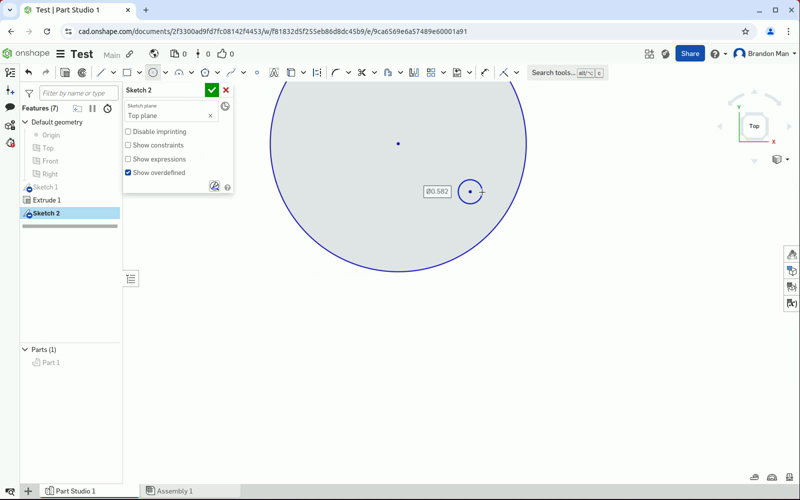
scroll(-6)
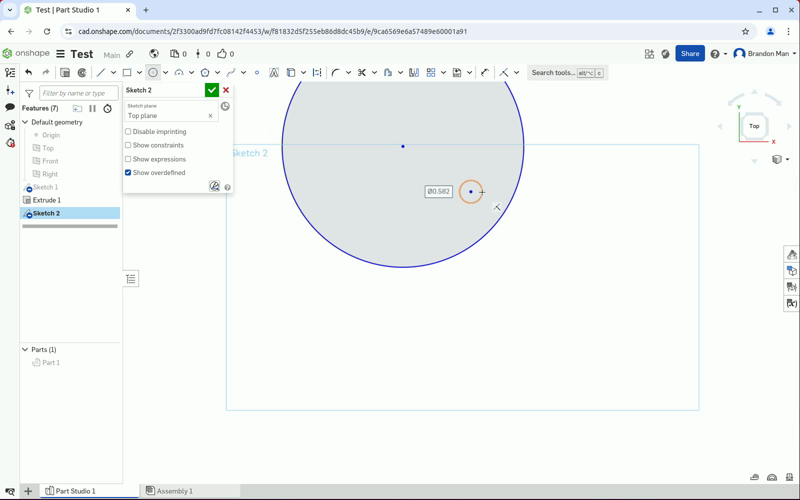
scroll(-6)
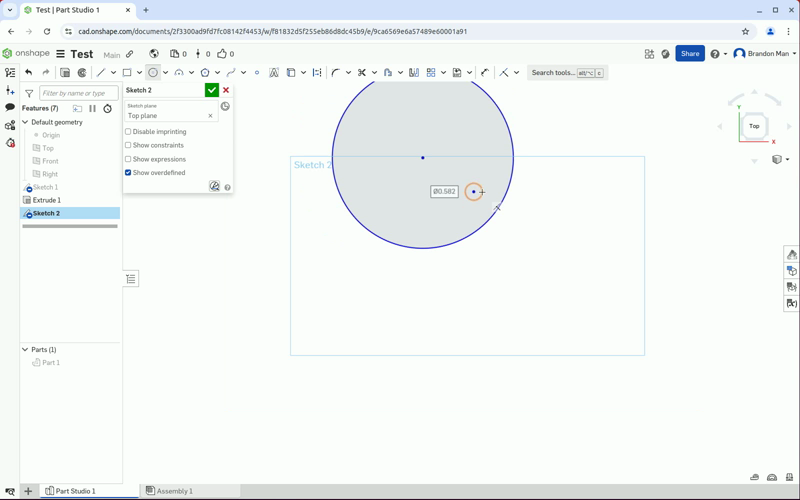
scroll(-6)
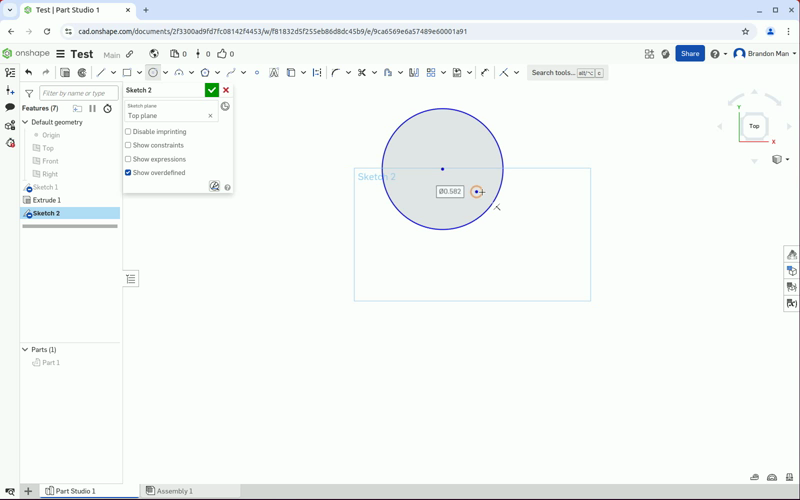
scroll(-6)
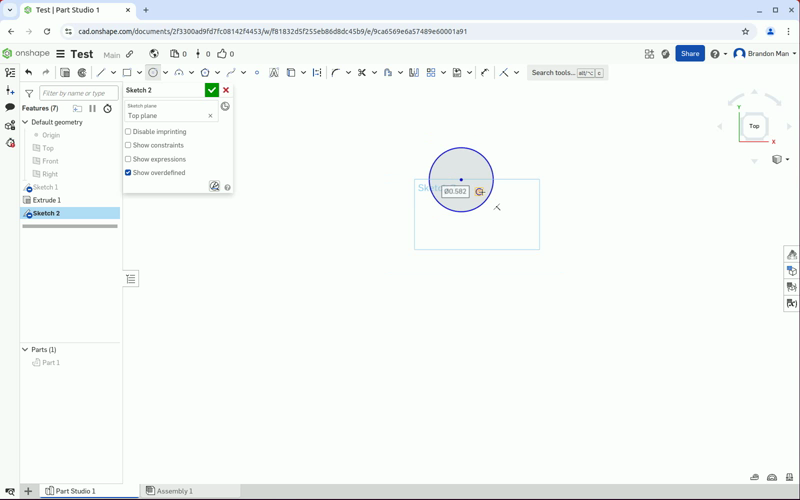
scroll(-6)
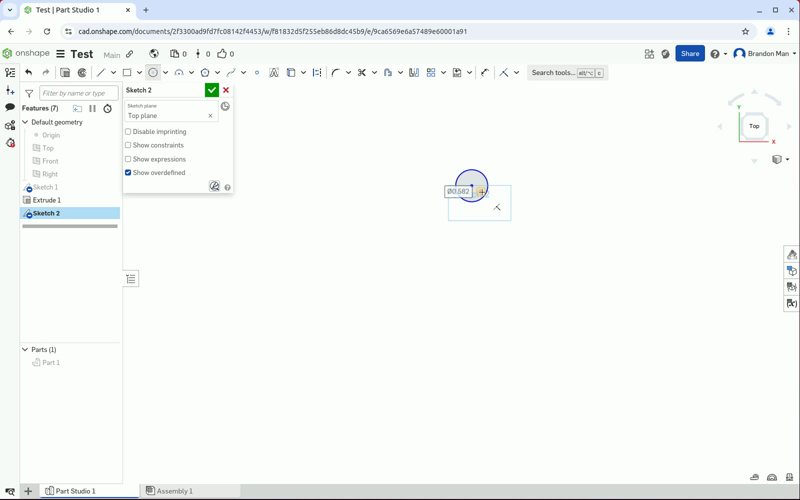
key(esc)
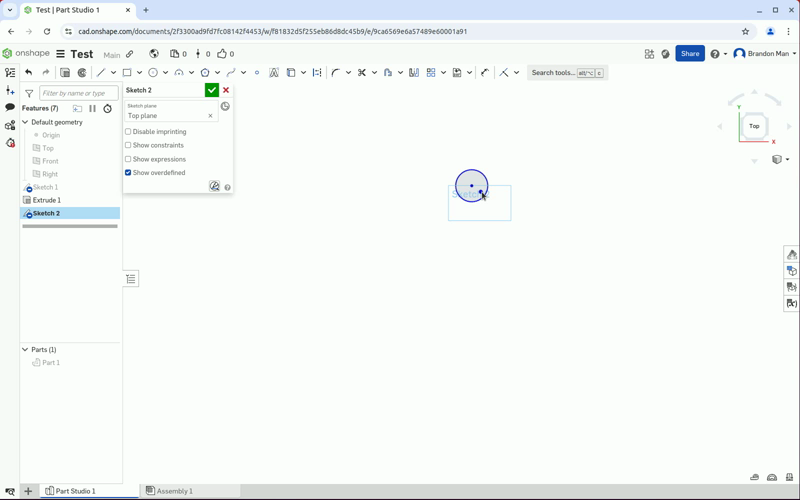
mouse_move(485, 180)
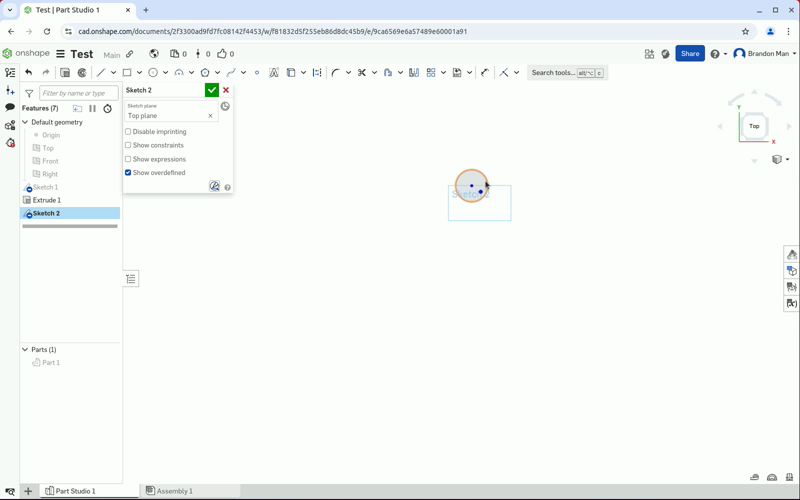
scroll(6)
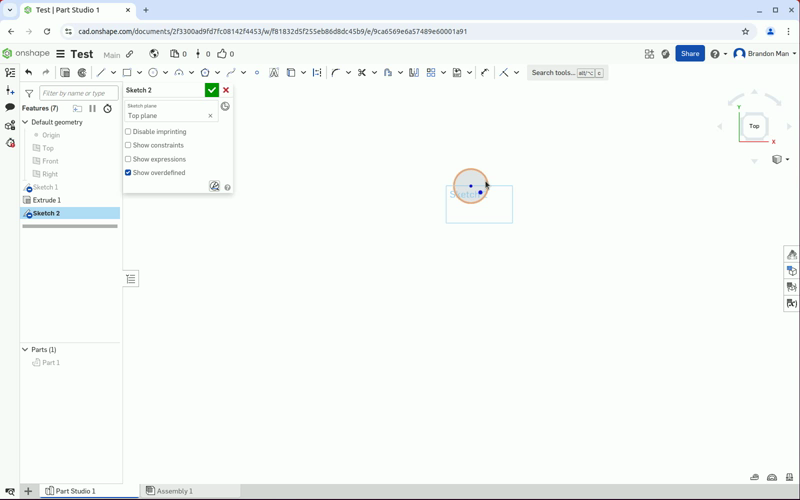
scroll(6)
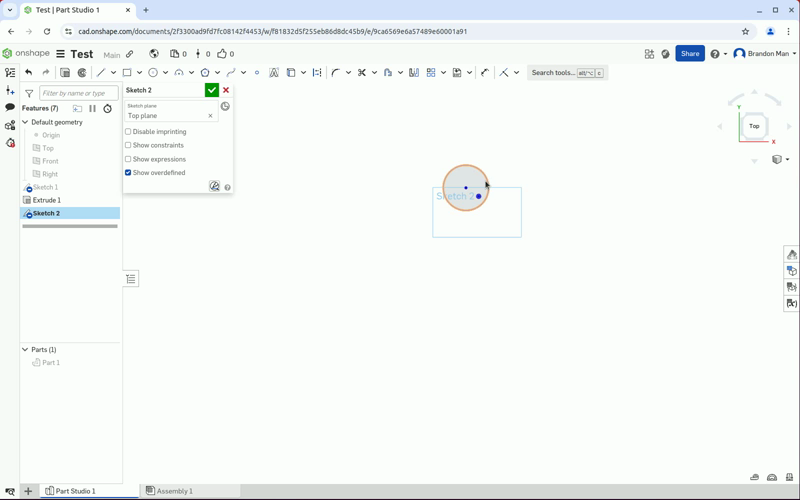
scroll(6)
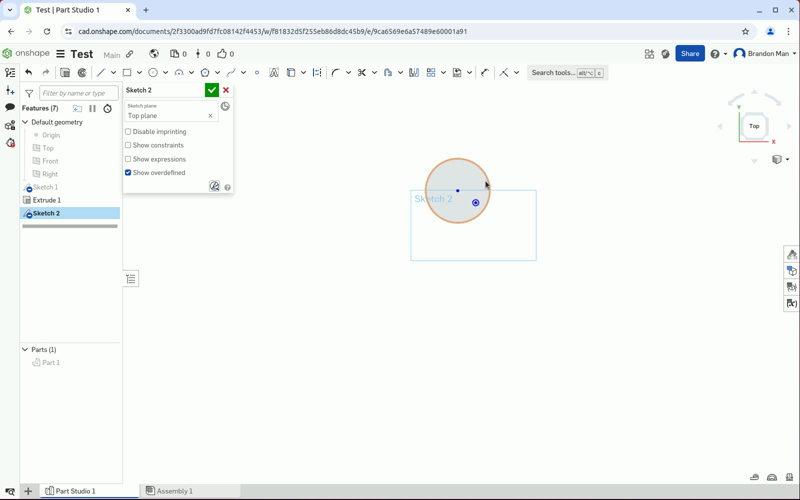
scroll(6)
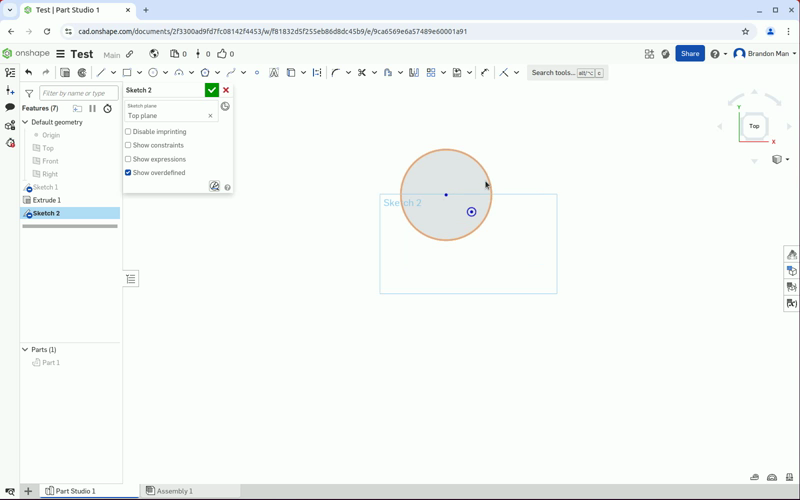
scroll(6)
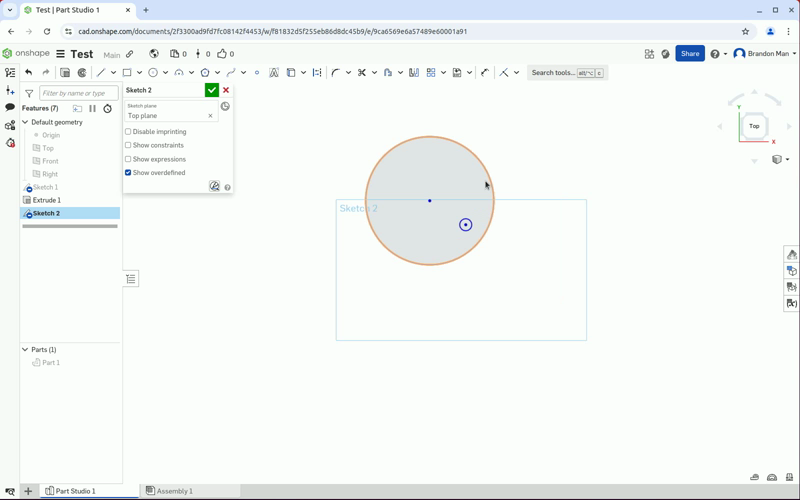
scroll(6)
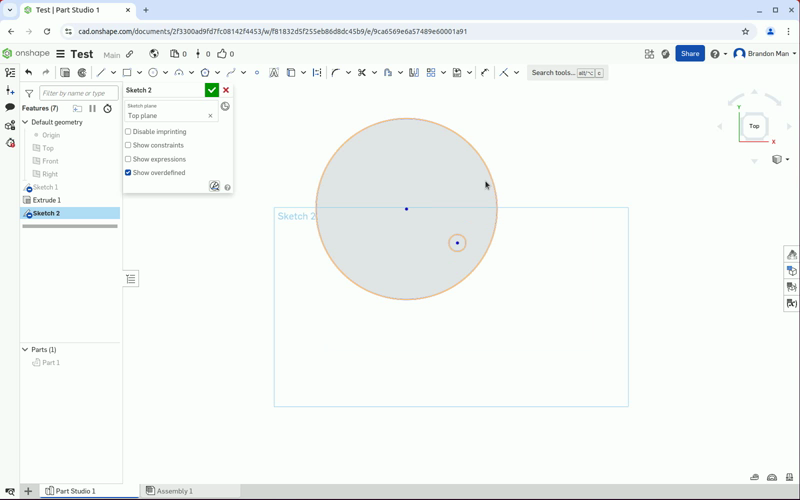
scroll(6)
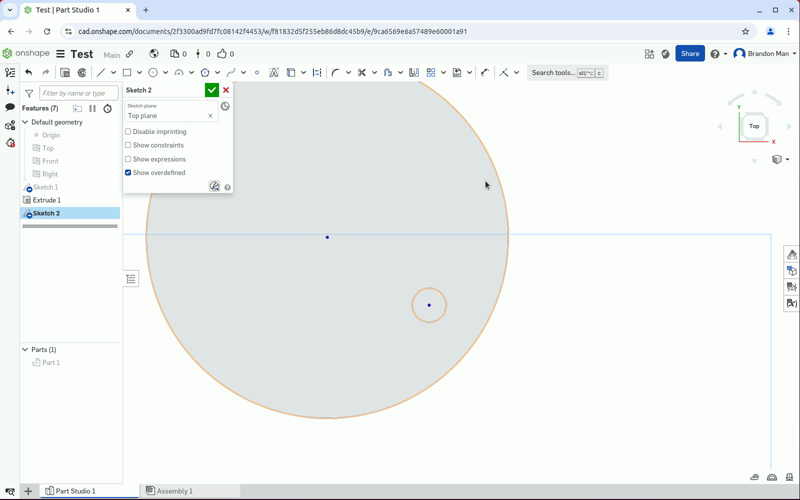
click(485, 180)
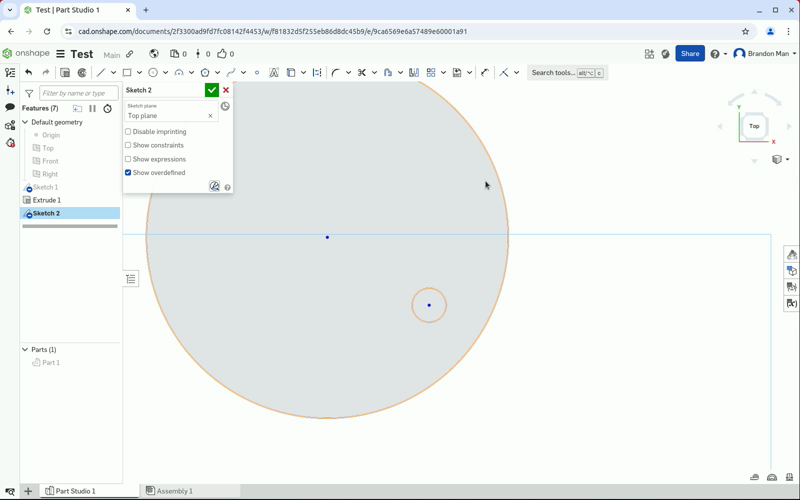
scroll(-6)
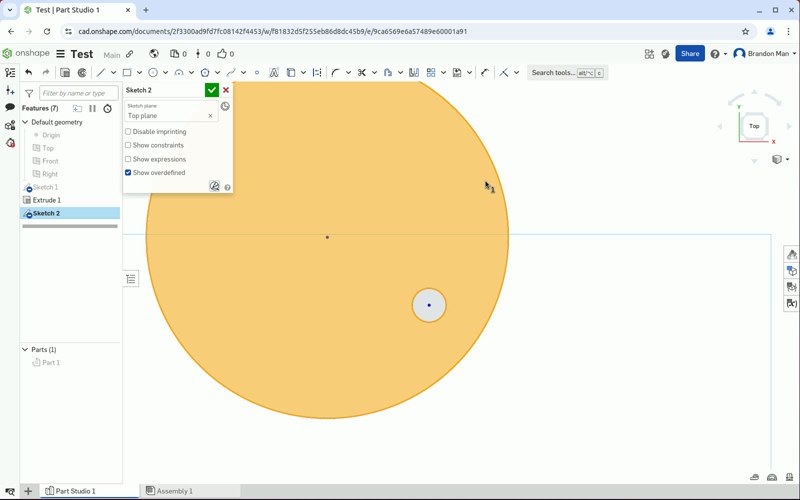
scroll(-6)
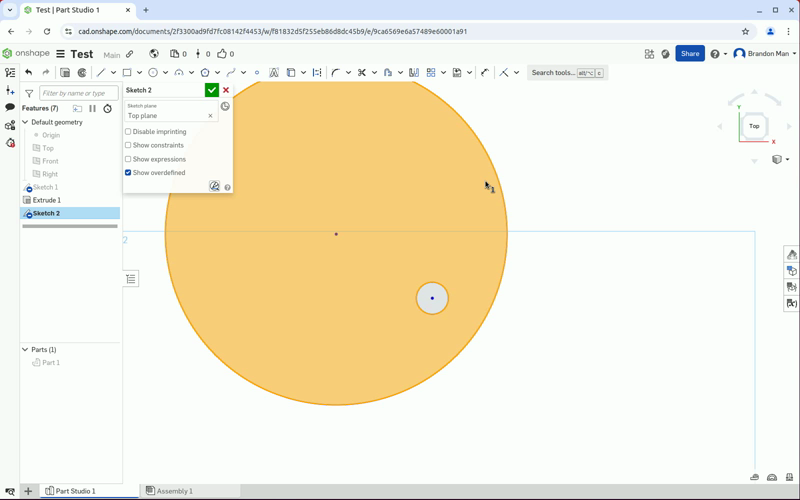
scroll(-6)
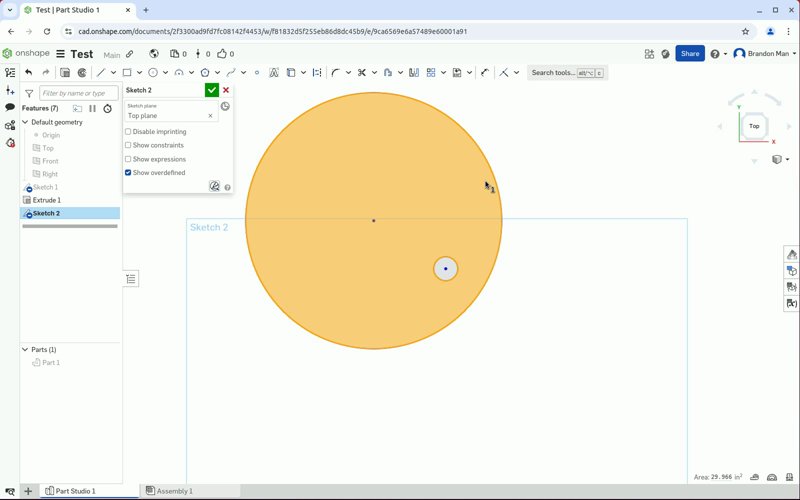
scroll(-6)
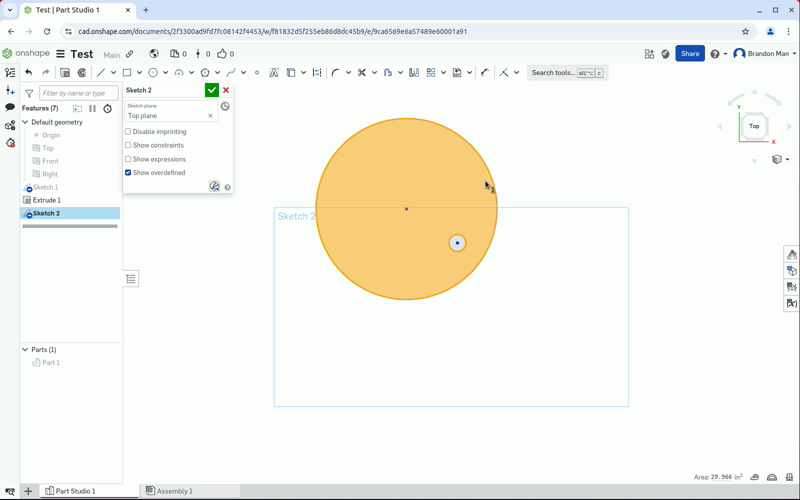
scroll(-6)
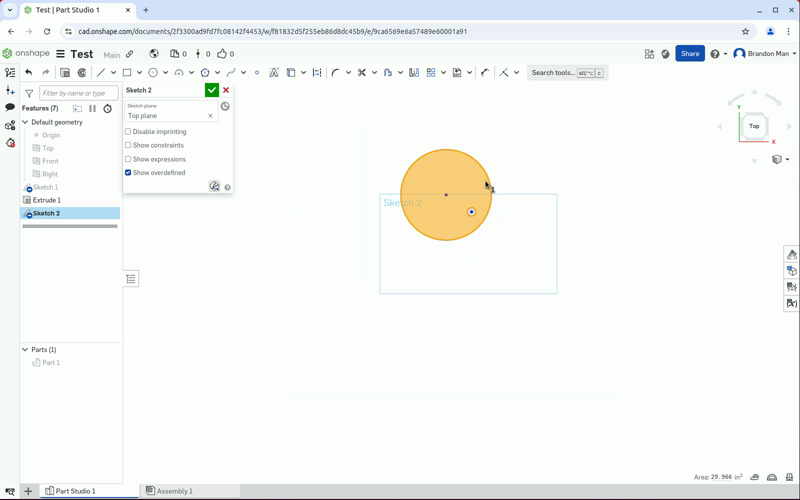
scroll(-6)
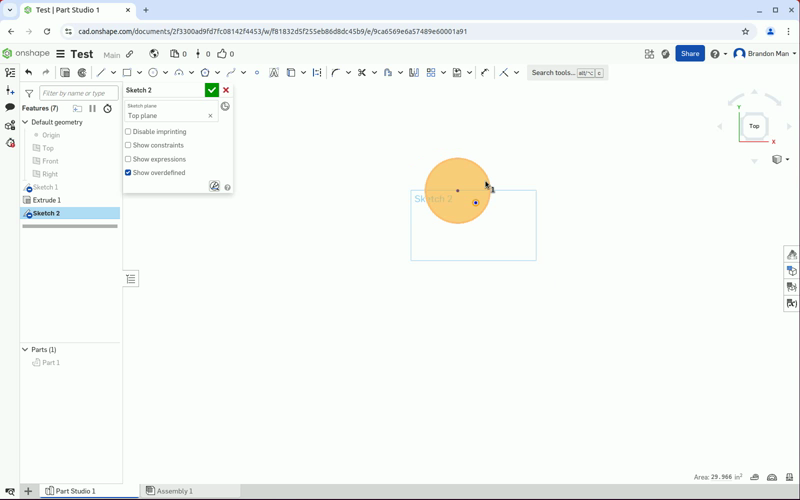
scroll(-6)
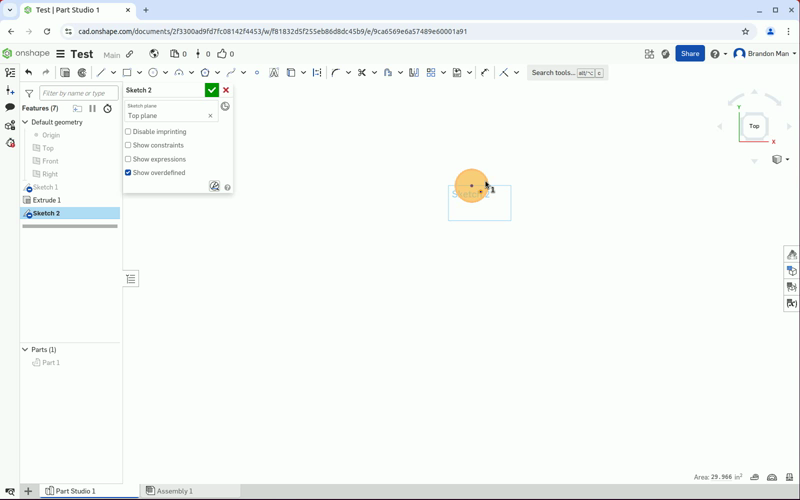
mouse_move(73, 352)
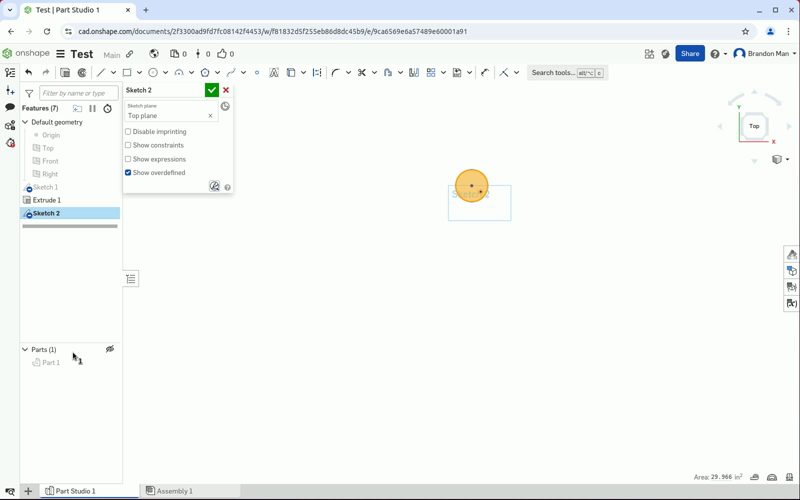
key(shift+y)
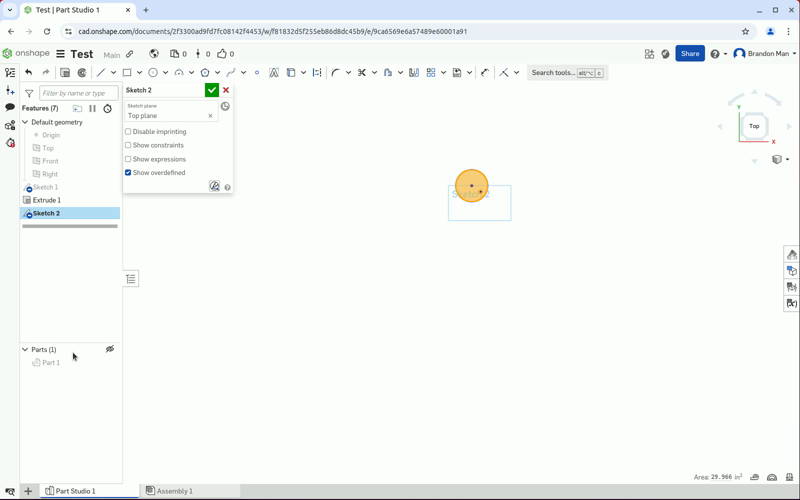
key(shift+e)
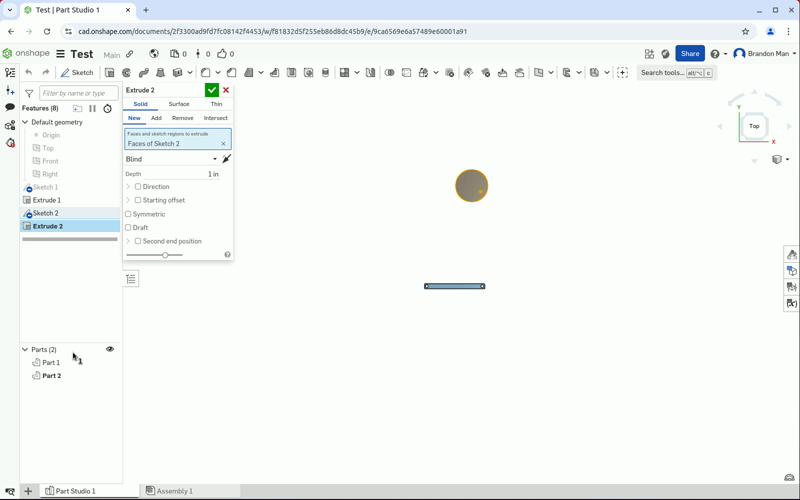
mouse_move(143, 106)
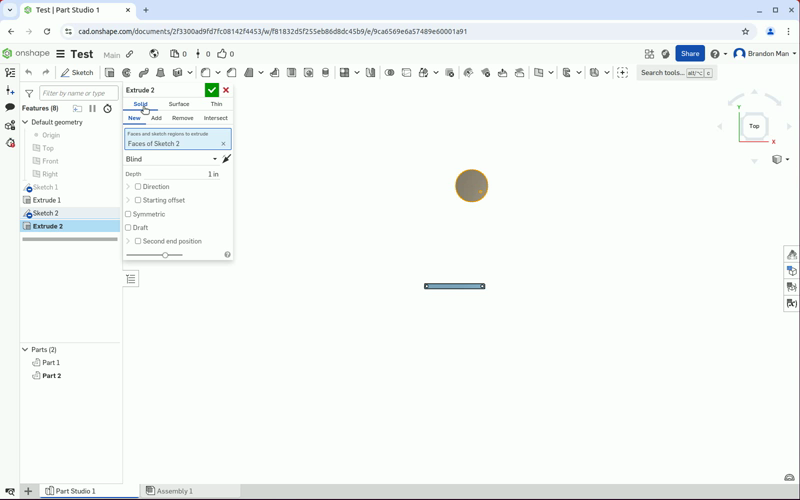
click(143, 106)
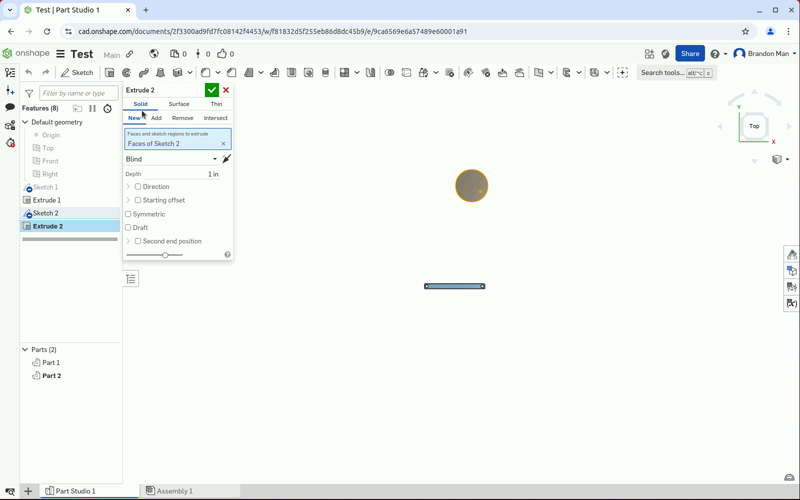
mouse_move(137, 120)
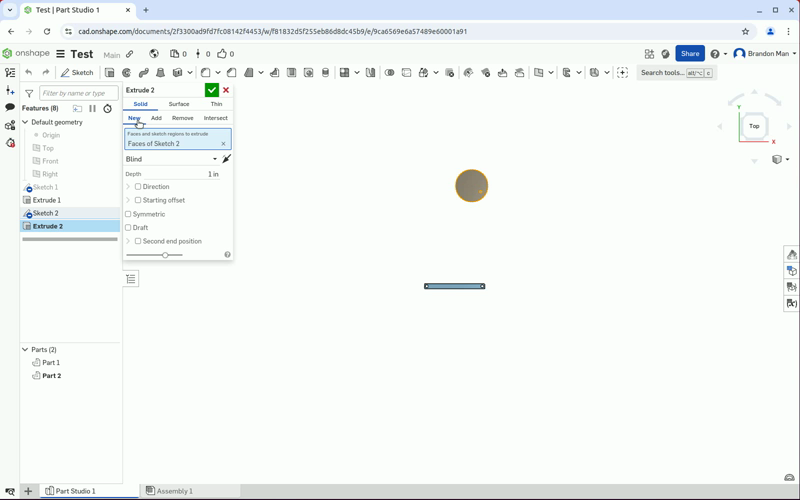
click(137, 120)
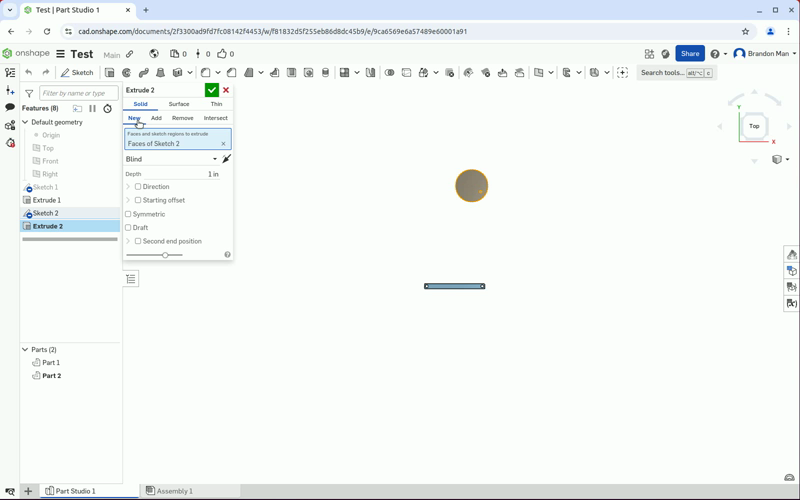
key(tab, 4)
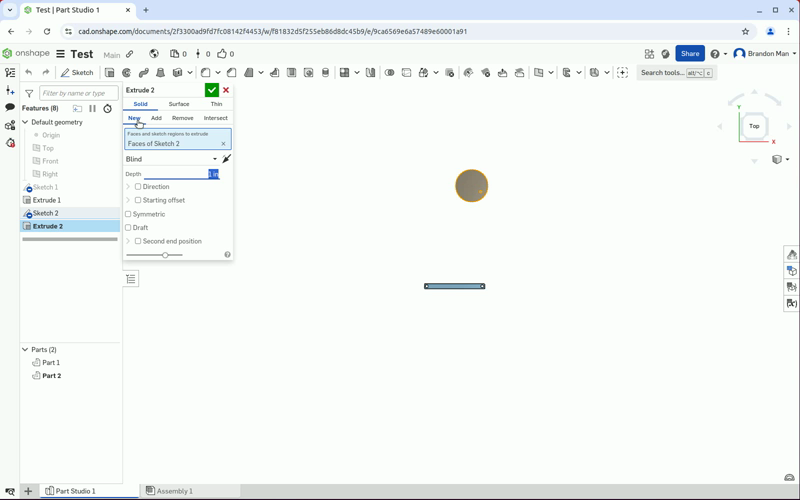
text(0.963)
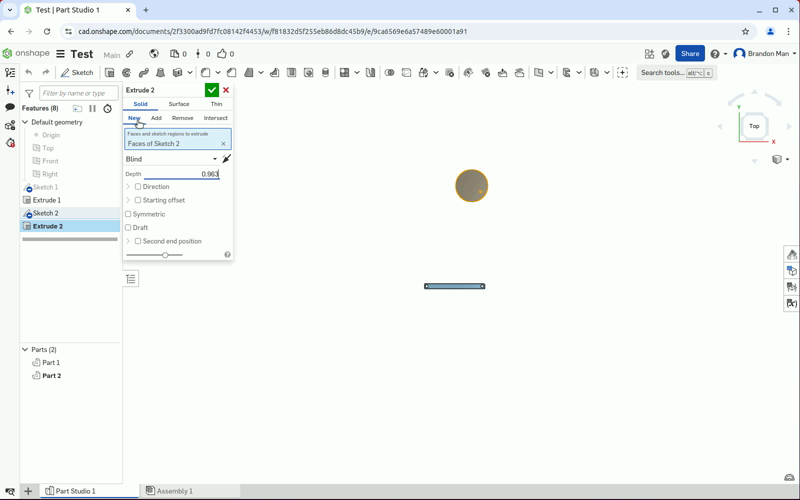
key(enter)
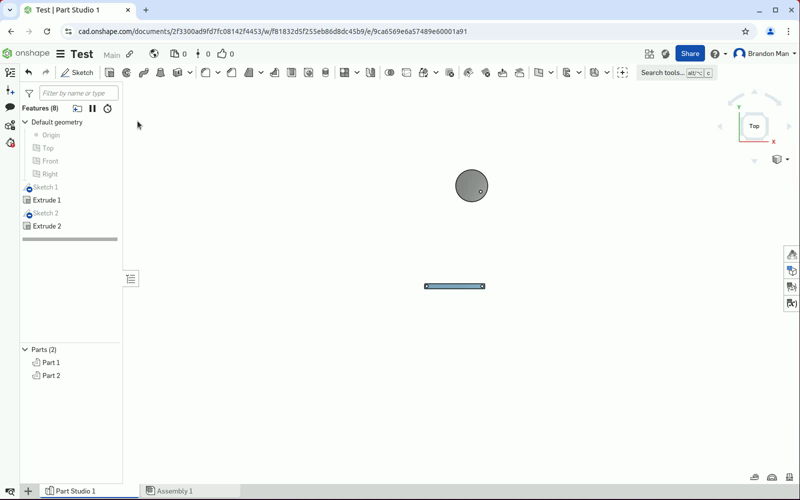
key(shift+h)
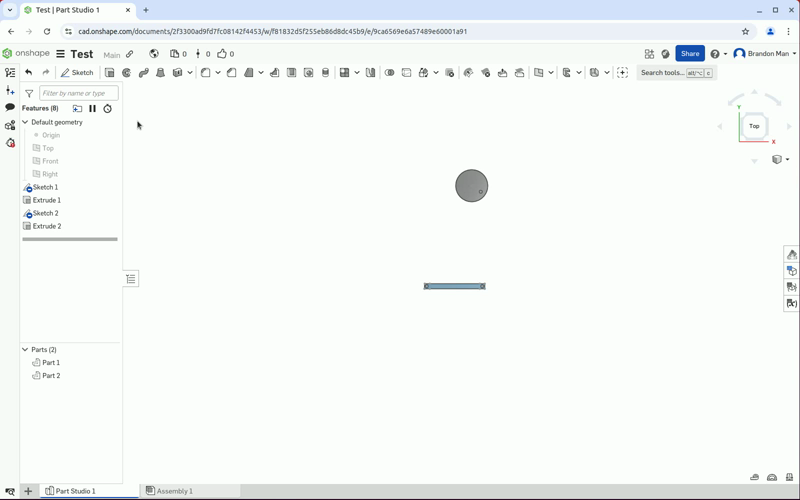
key(shift+h)
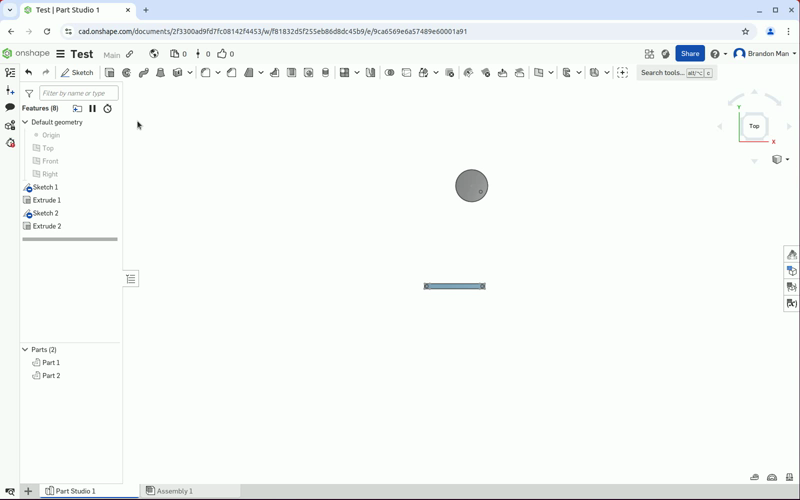
key(shift+7)
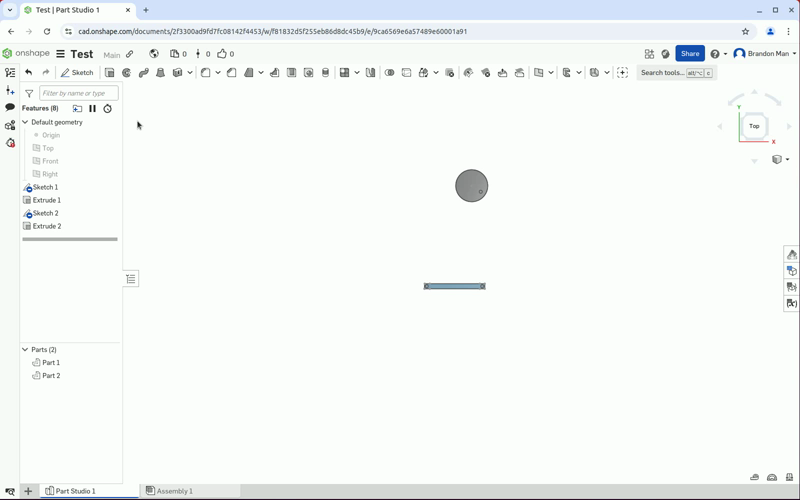
key(up, 3)
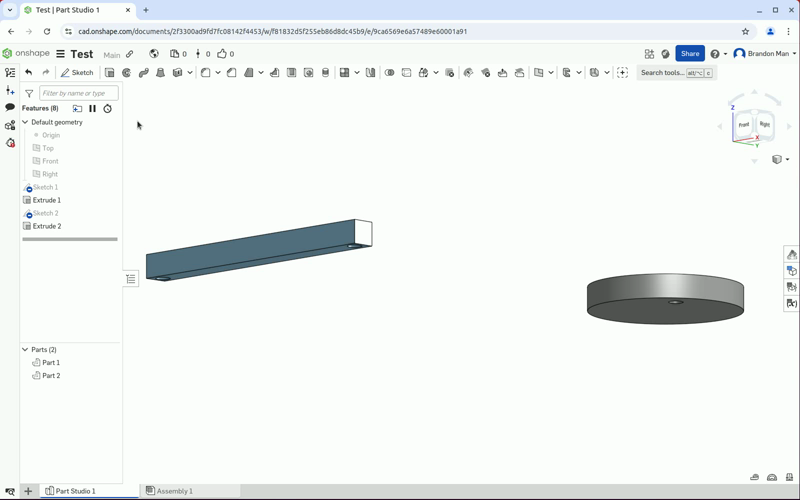
key(left, 3)
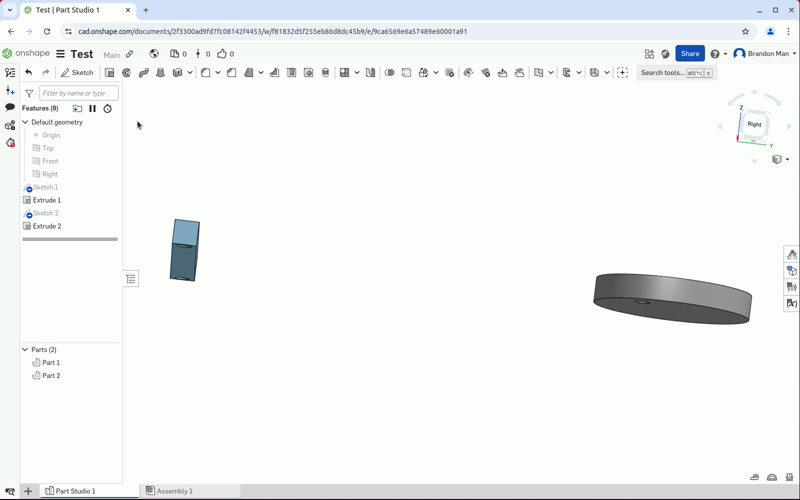
key(right, 3)
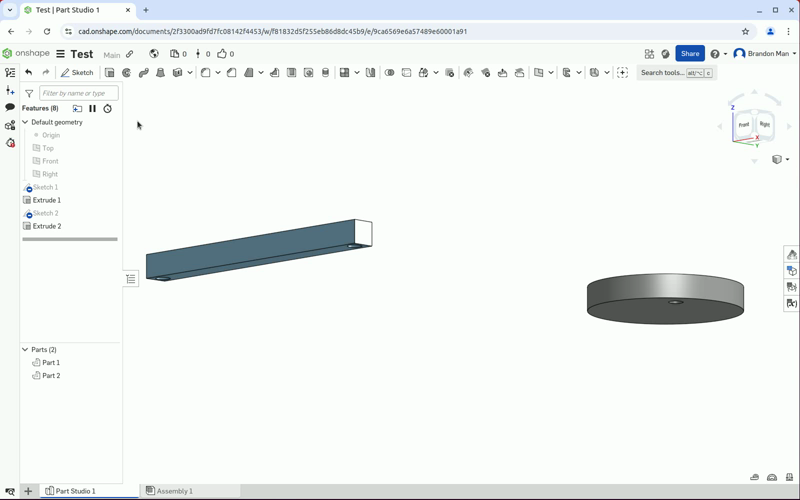
key(down, 3)
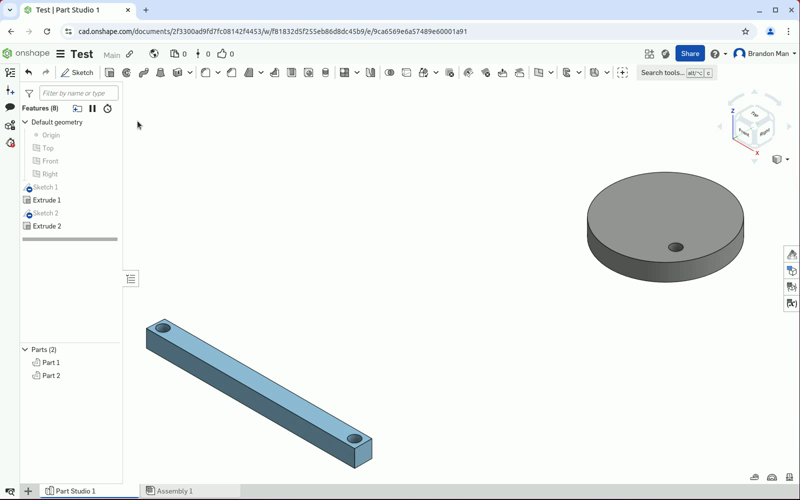
mouse_move(73, 189)
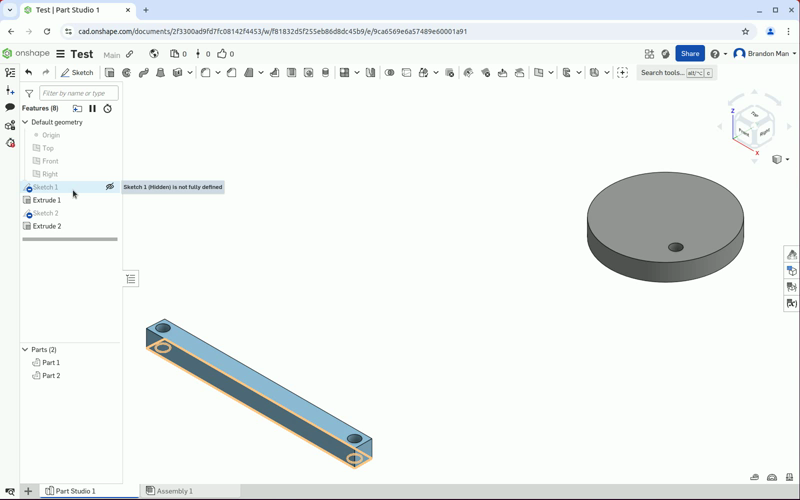
click(73, 189)